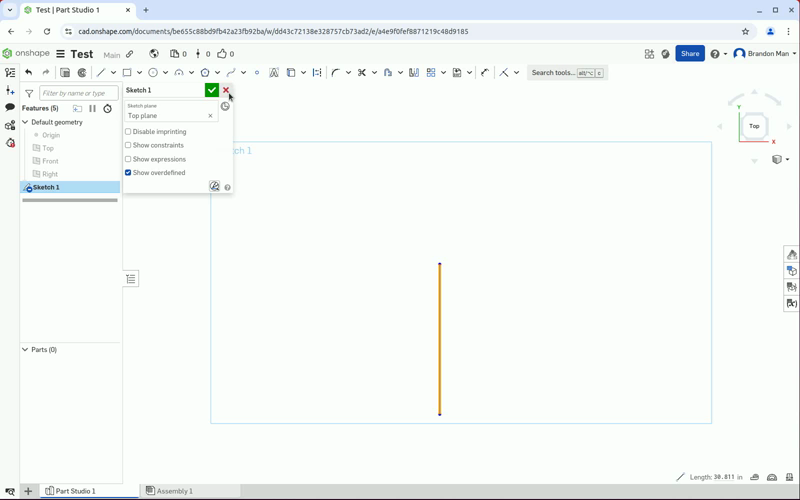
key(shift+h)
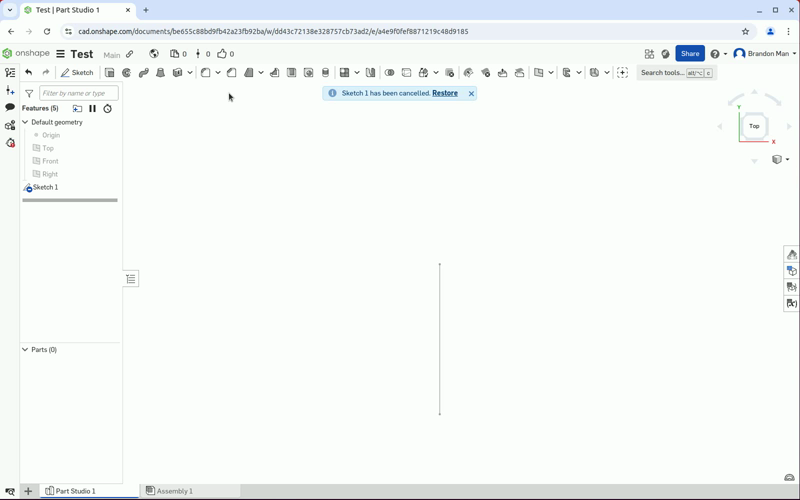
mouse_move(73, 352)
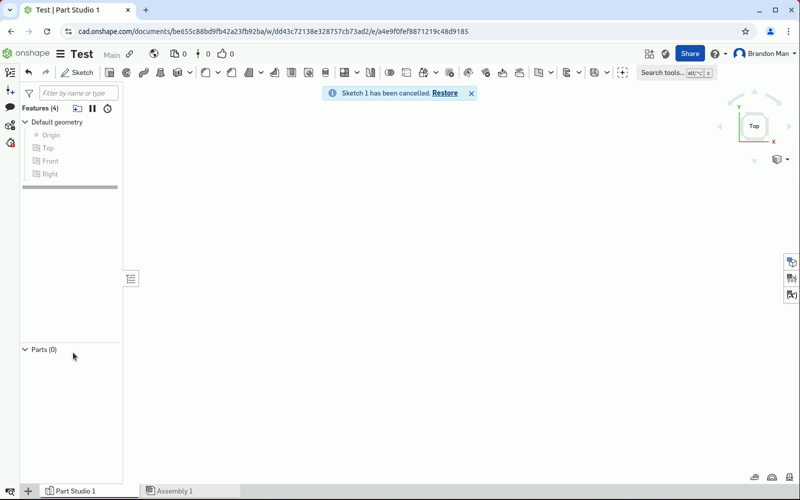
key(y)
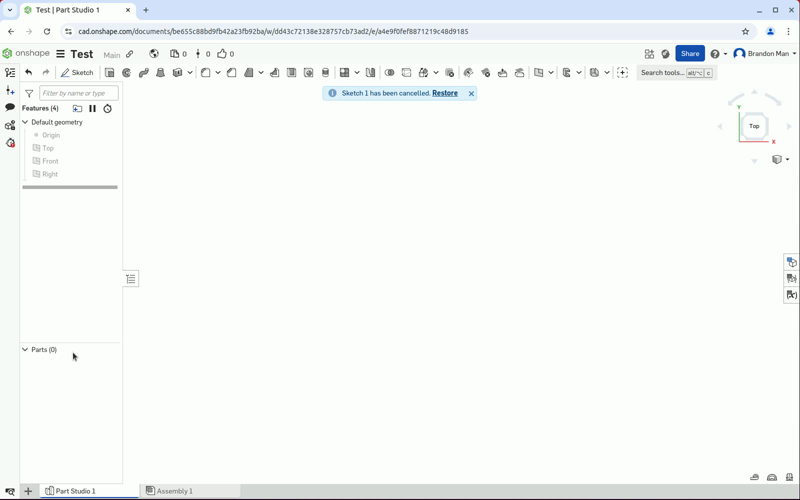
key(shift+p)
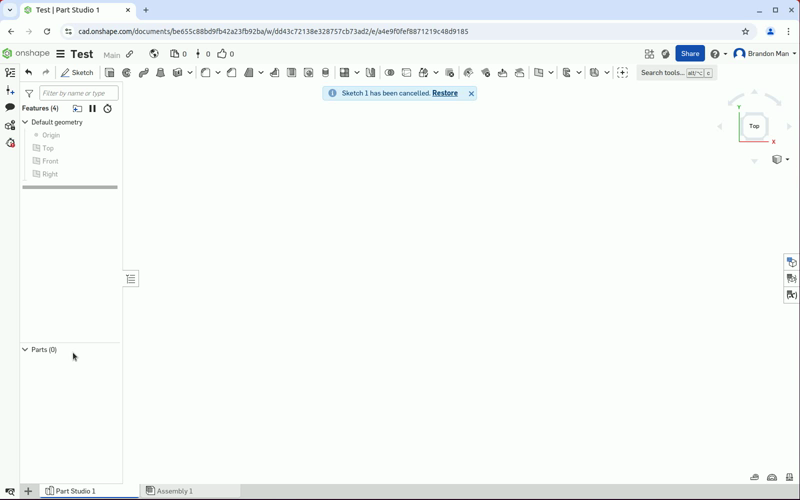
key(space)
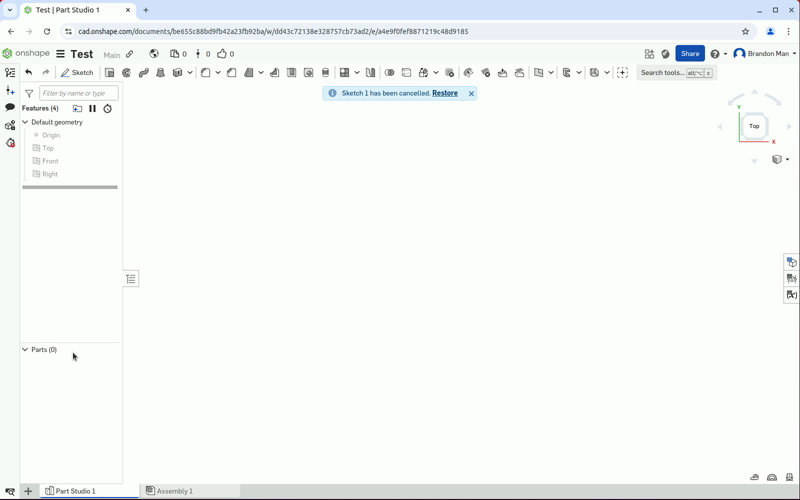
key_down(shift)
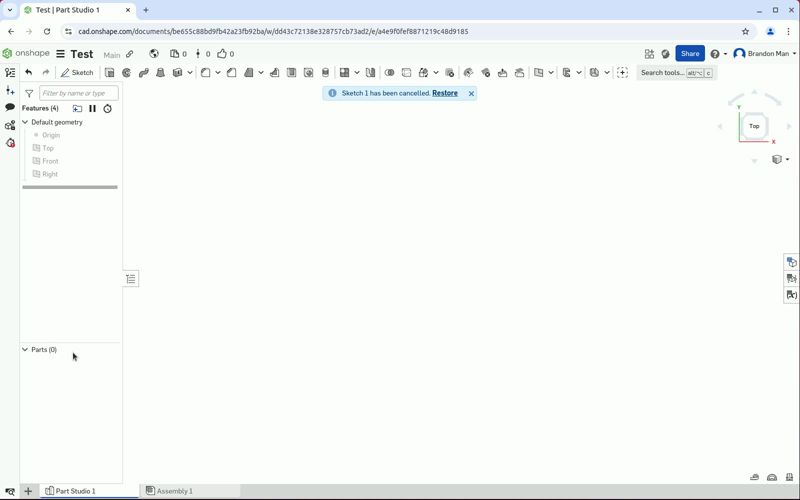
key(up)
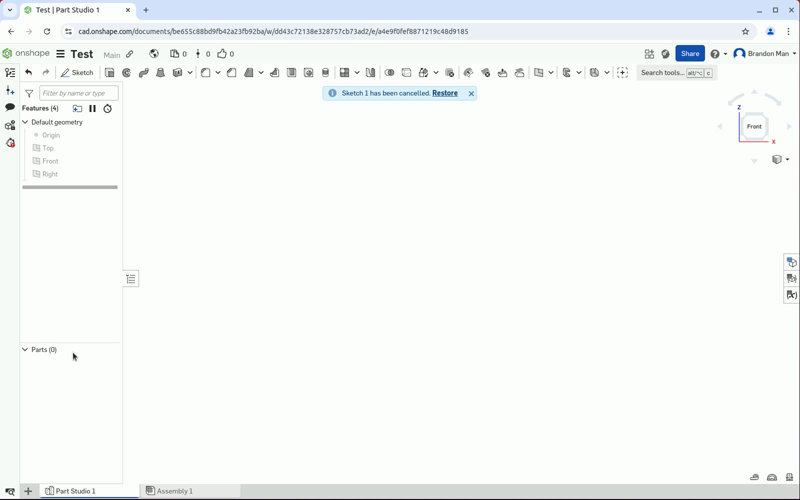
key_up(shift)
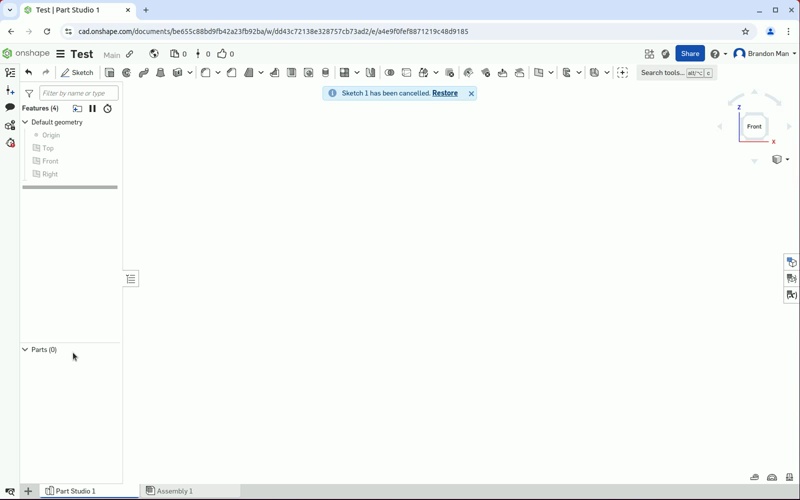
key(space)
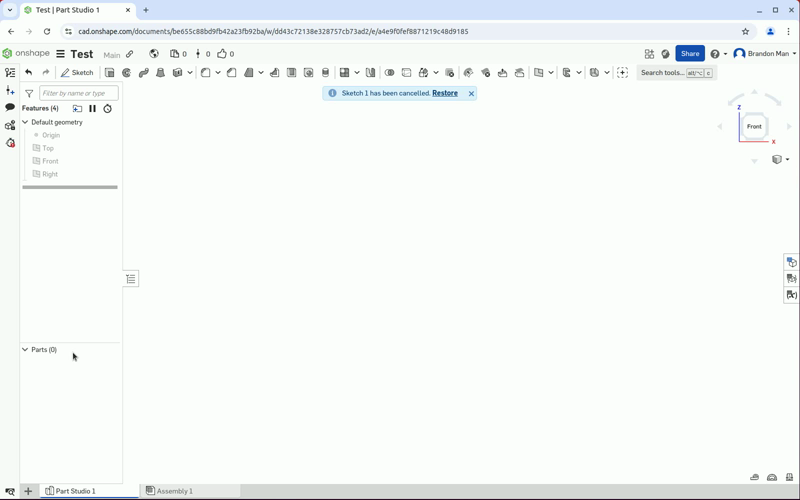
key_down(shift)
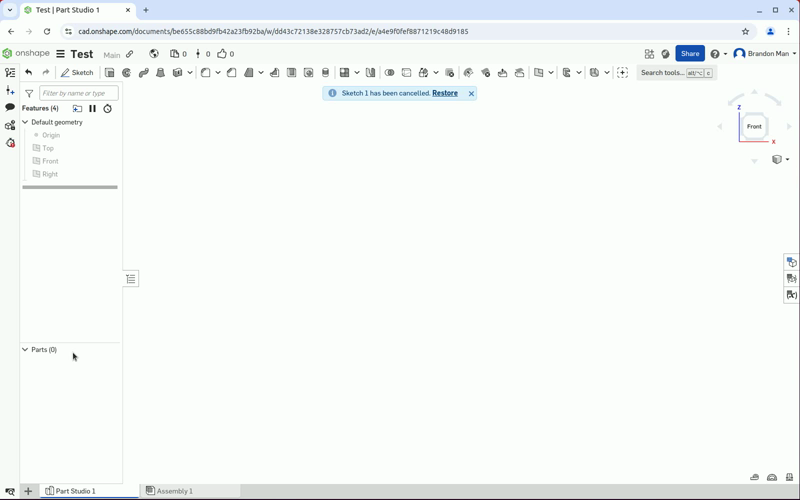
key(left)
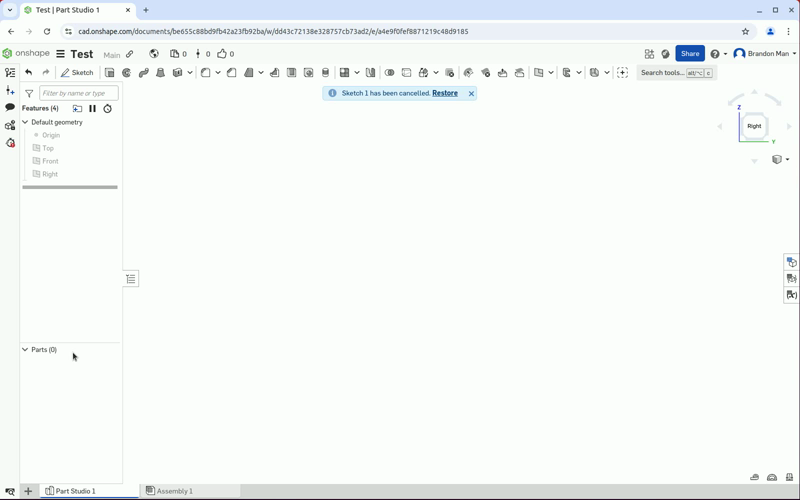
key_up(shift)
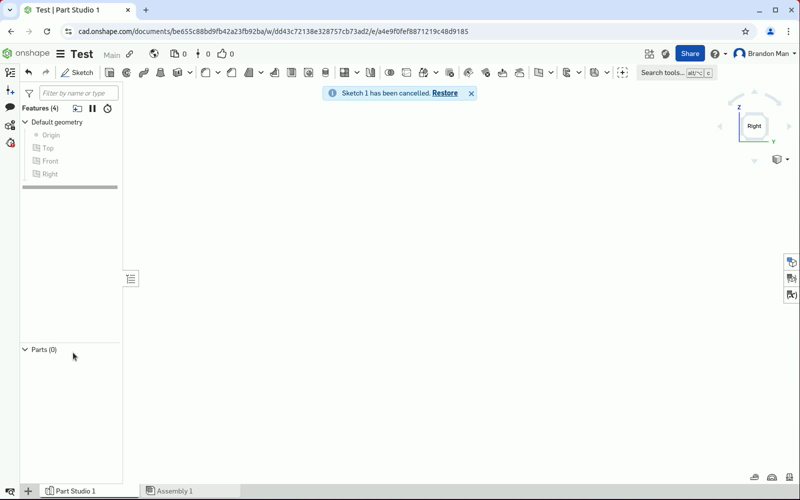
mouse_move(73, 352)
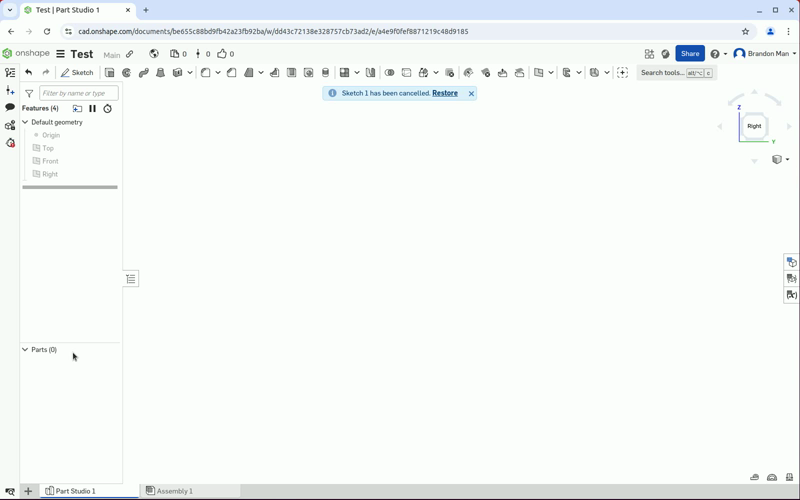
key(shift+y)
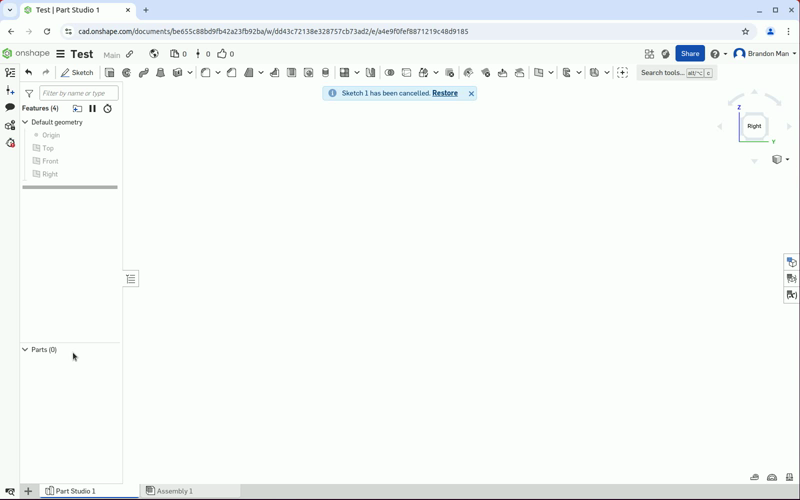
key(shift+s)
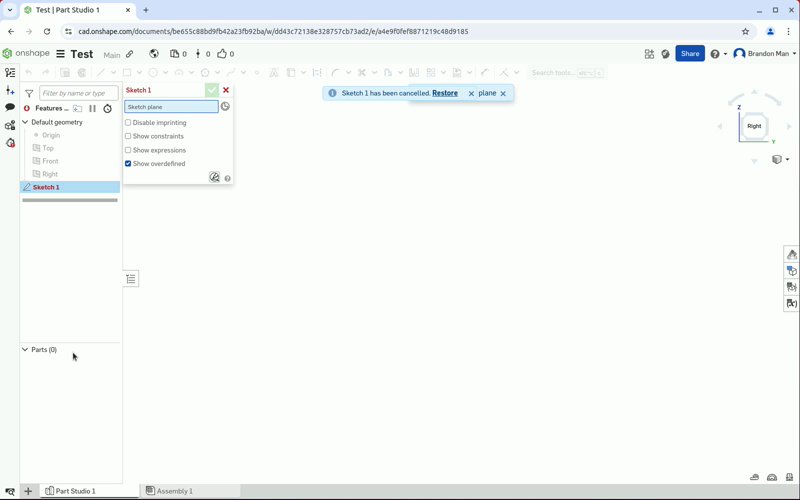
mouse_move(73, 176)
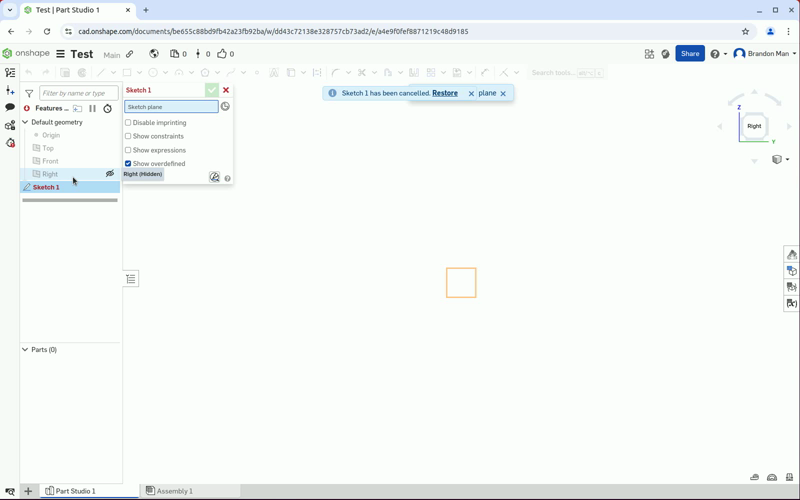
click(73, 176)
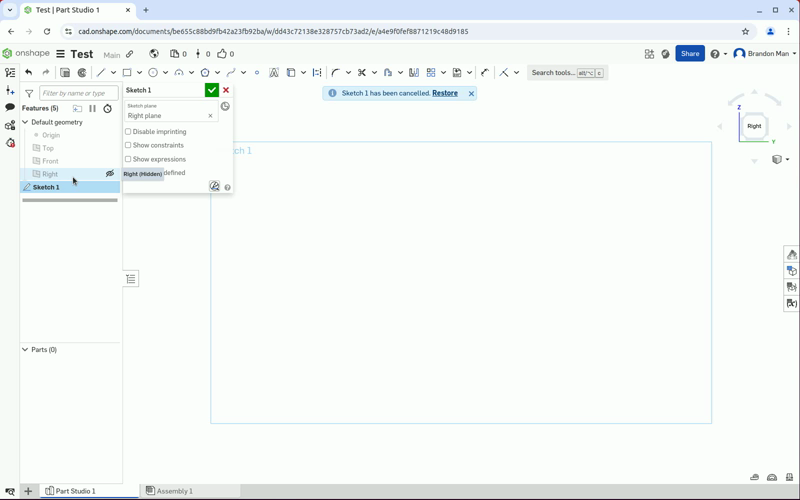
mouse_move(73, 352)
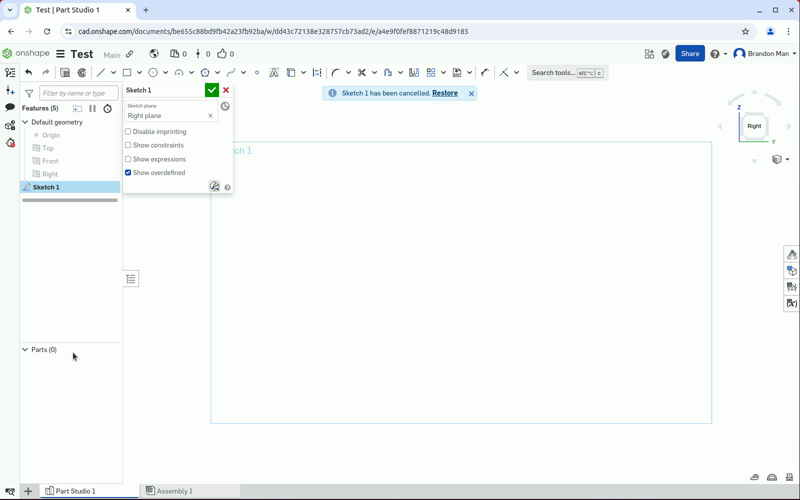
key(y)
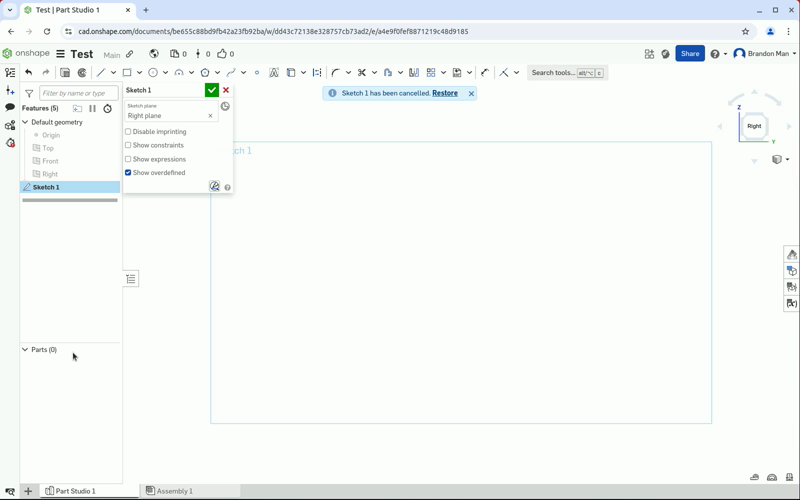
key(l)
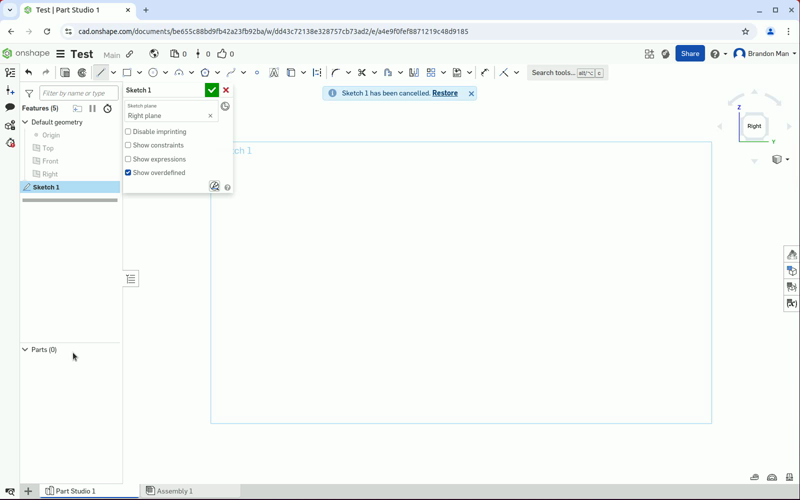
key_down(shift)
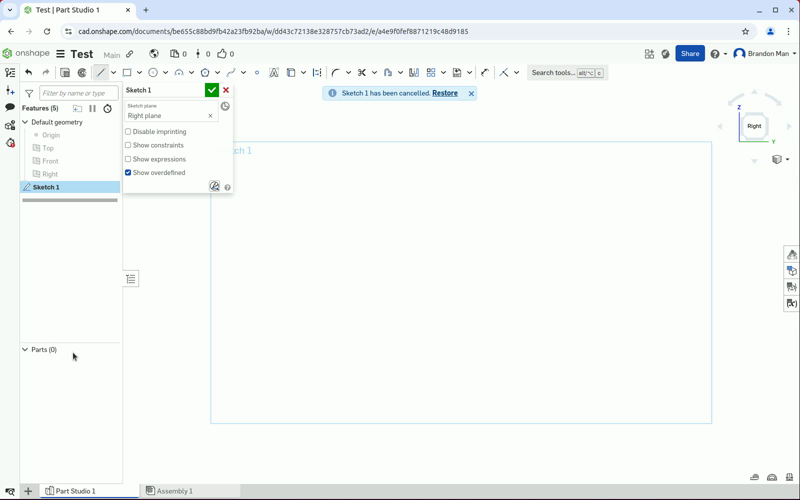
mouse_move(395, 290)
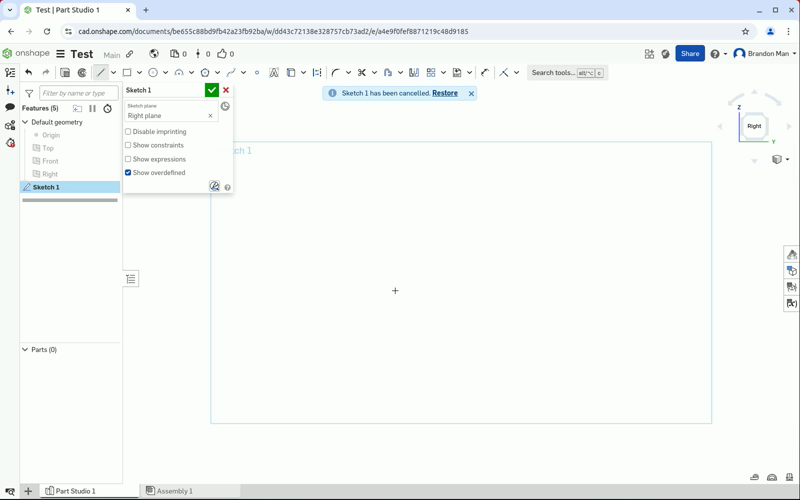
click(395, 290)
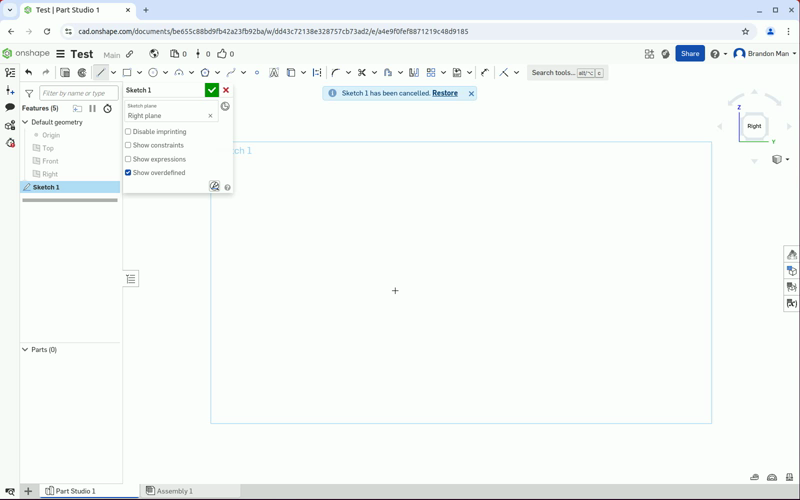
key_up(shift)
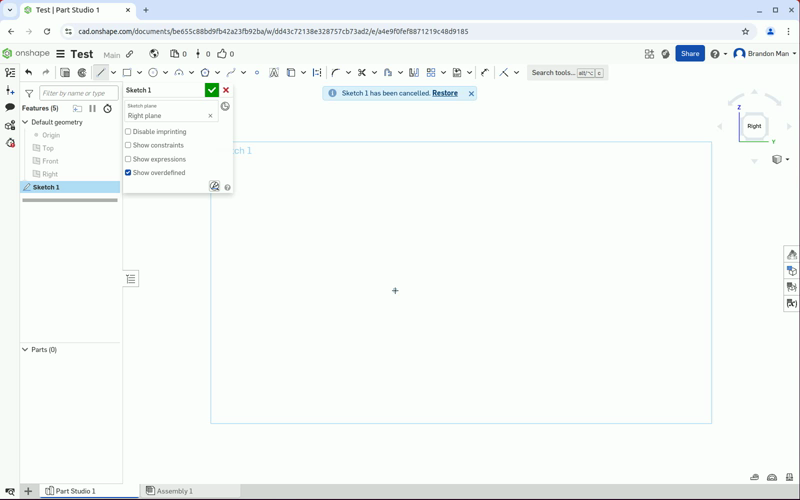
key_down(shift)
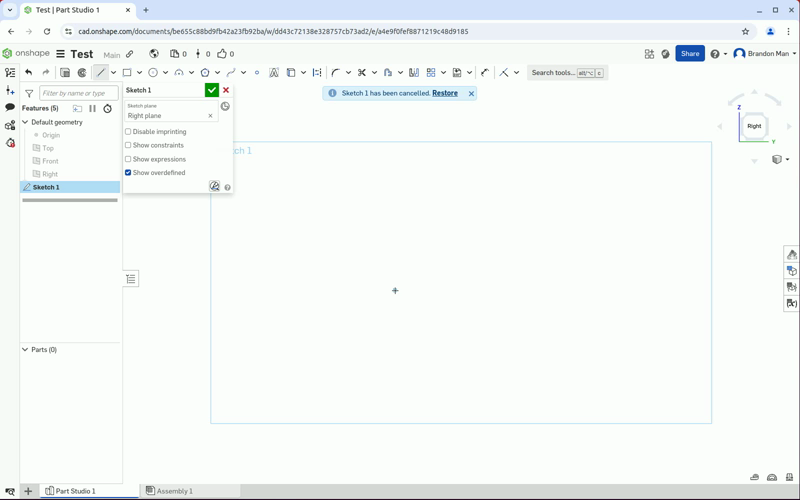
mouse_move(425, 290)
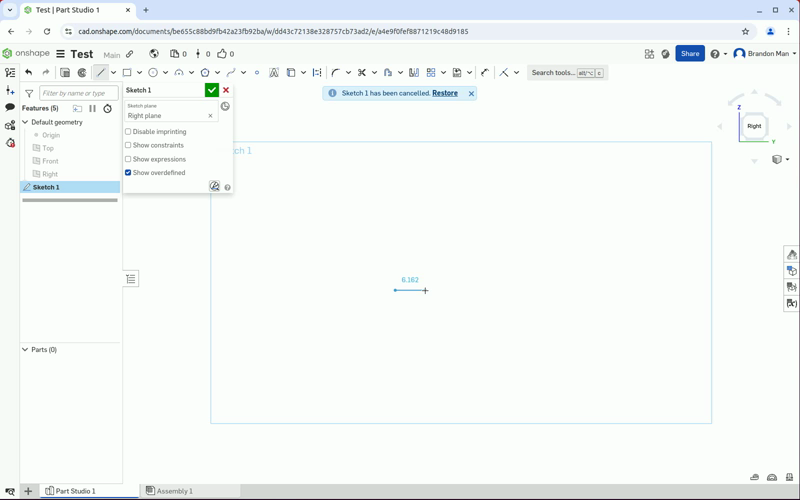
mouse_move(431, 290)
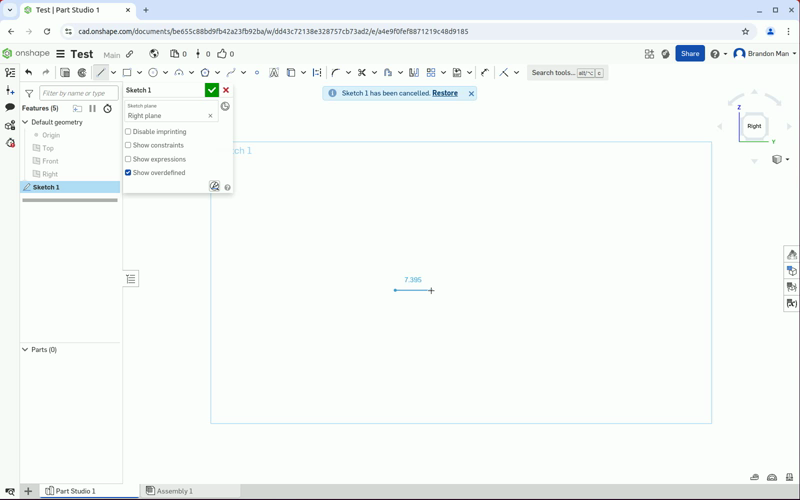
click(431, 290)
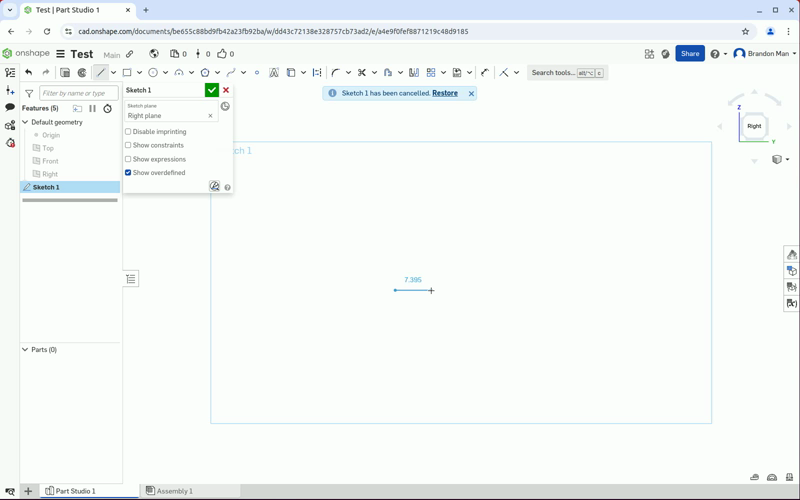
key_up(shift)
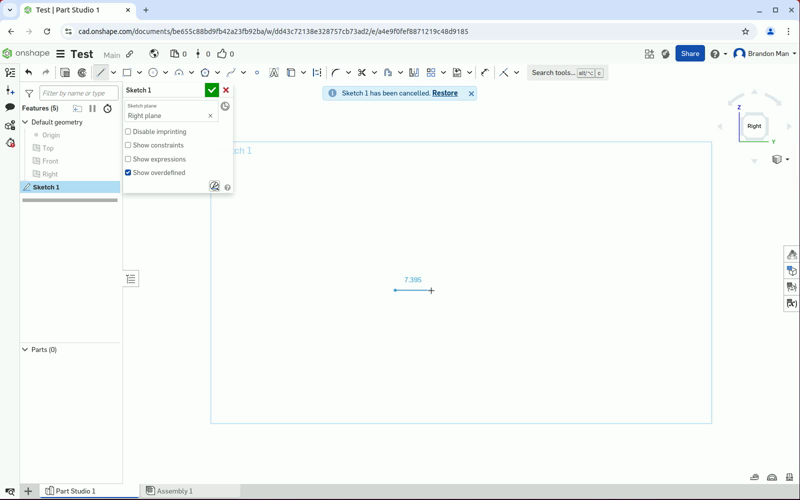
key(esc)
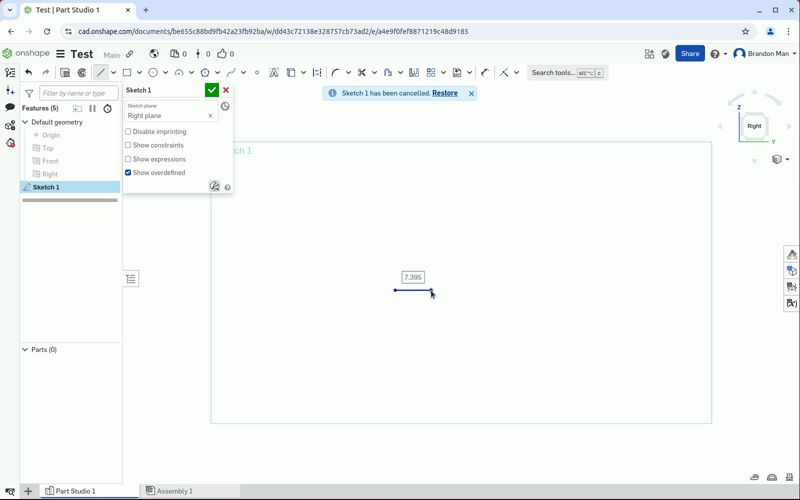
key(a)
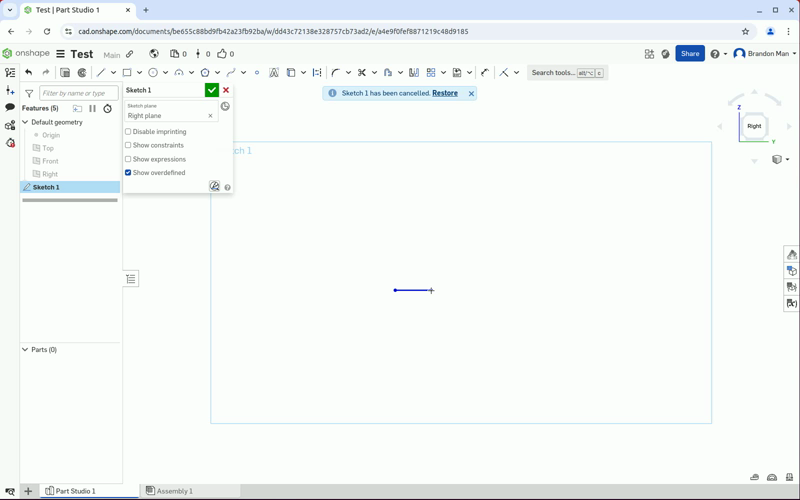
mouse_move(431, 290)
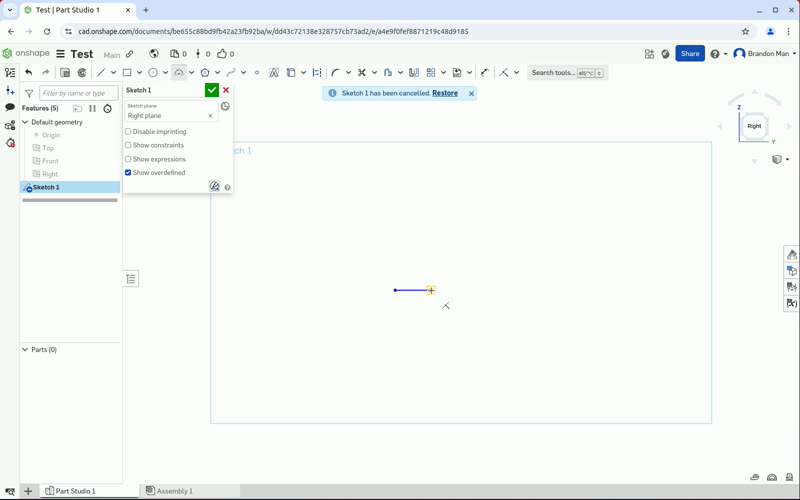
click(431, 290)
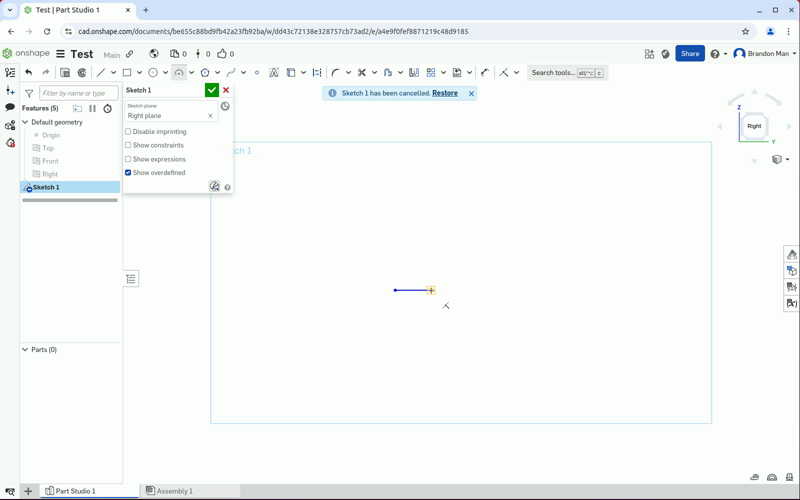
key_down(shift)
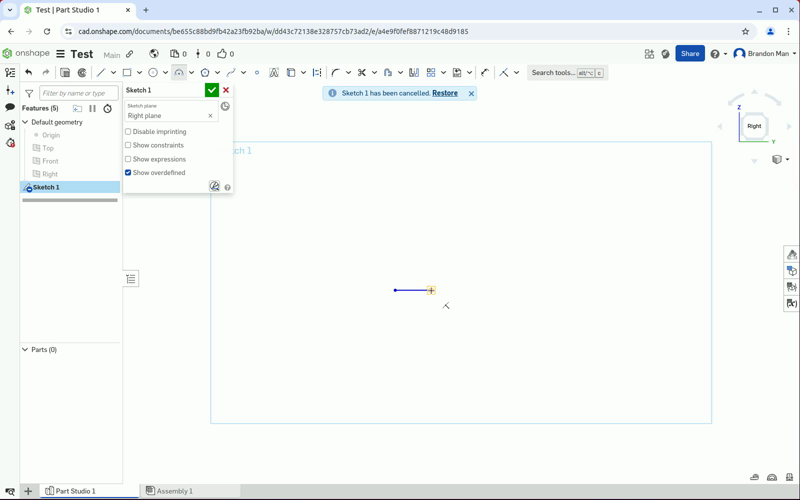
mouse_move(490, 290)
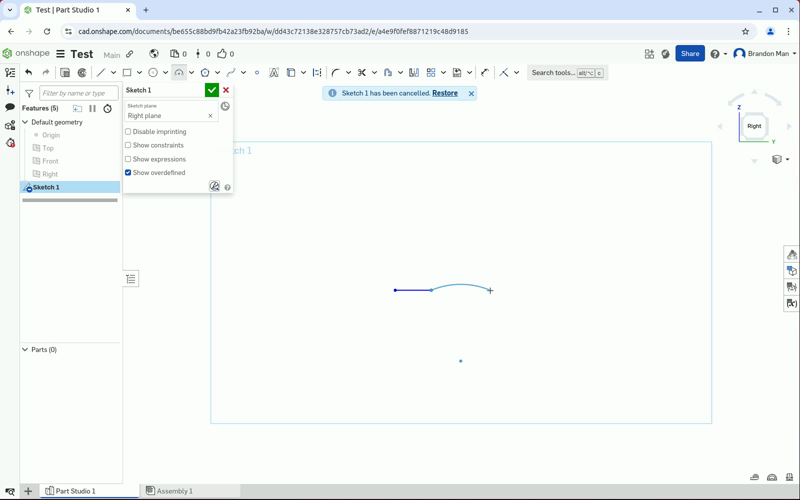
click(490, 290)
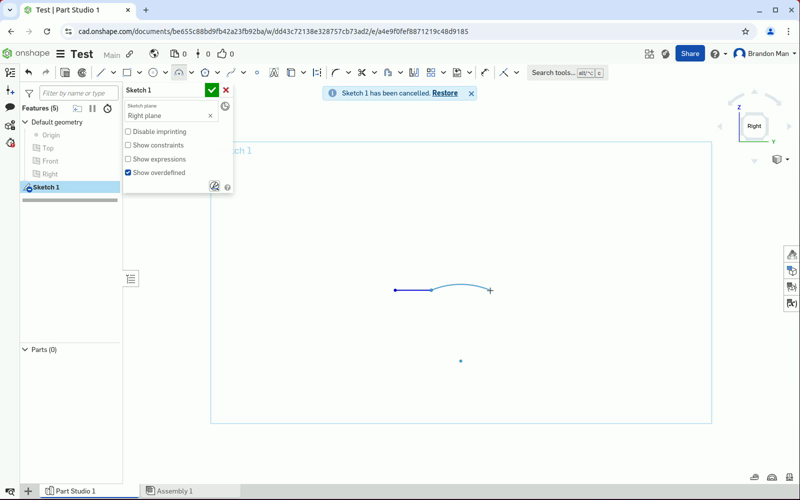
mouse_move(460, 302)
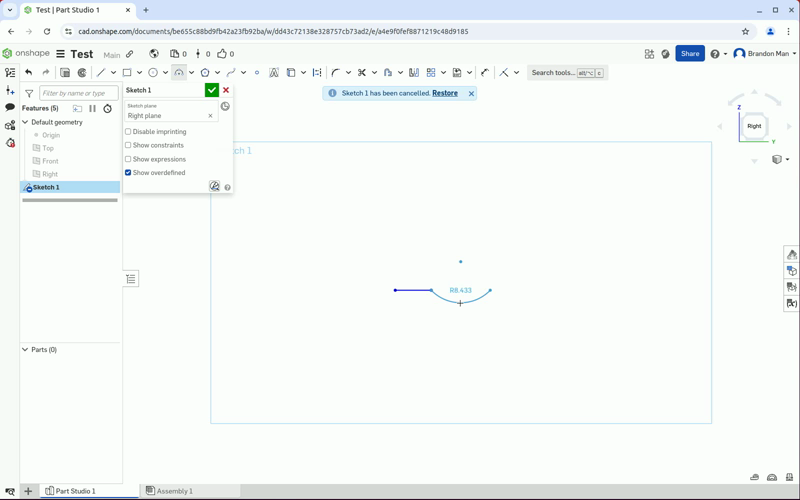
click(460, 302)
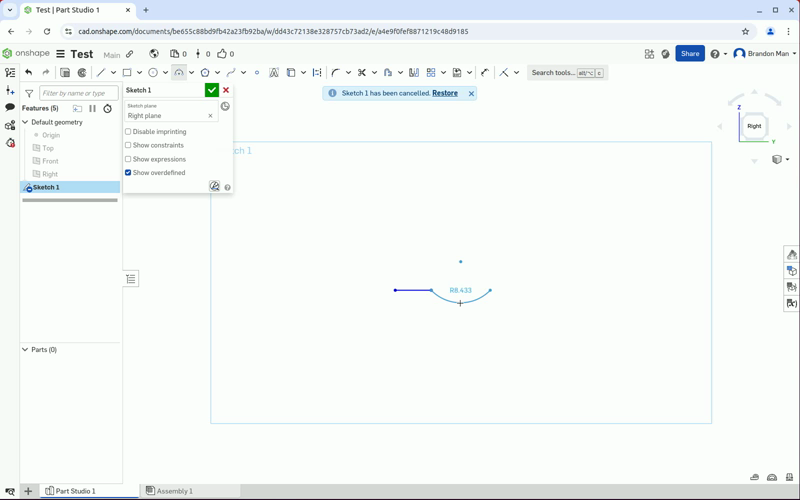
key_up(shift)
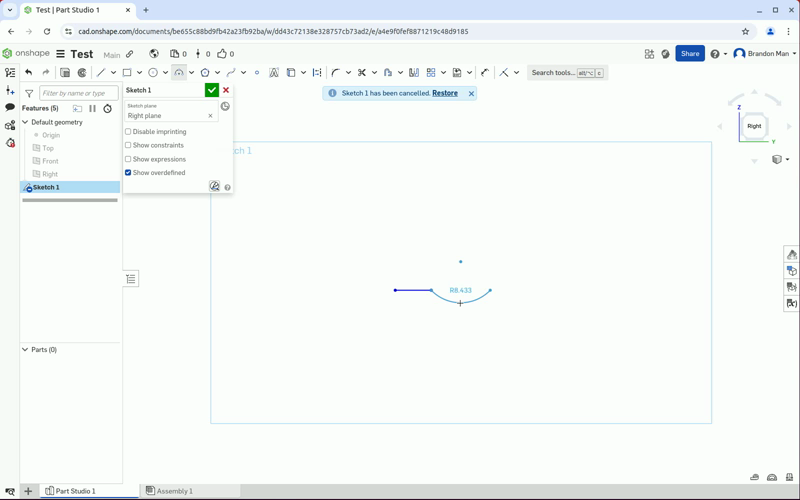
key(esc)
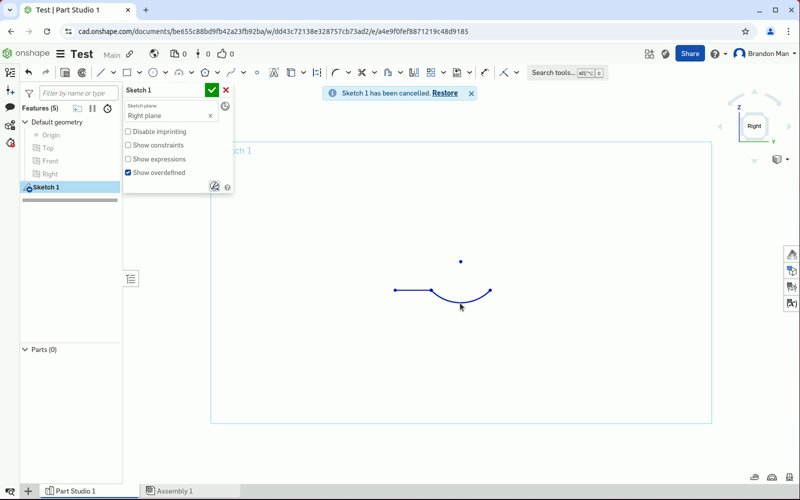
key(l)
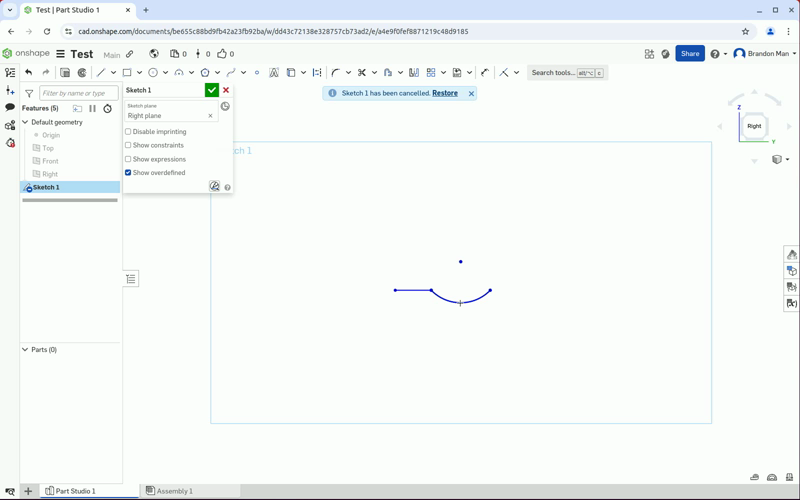
mouse_move(490, 290)
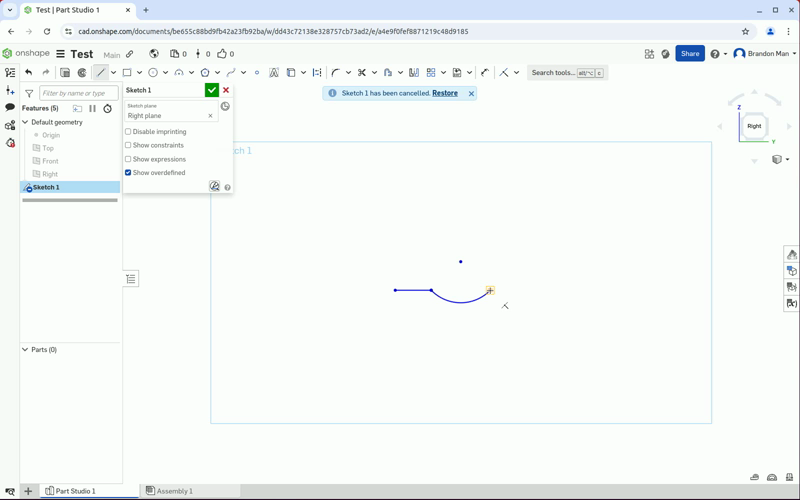
click(490, 290)
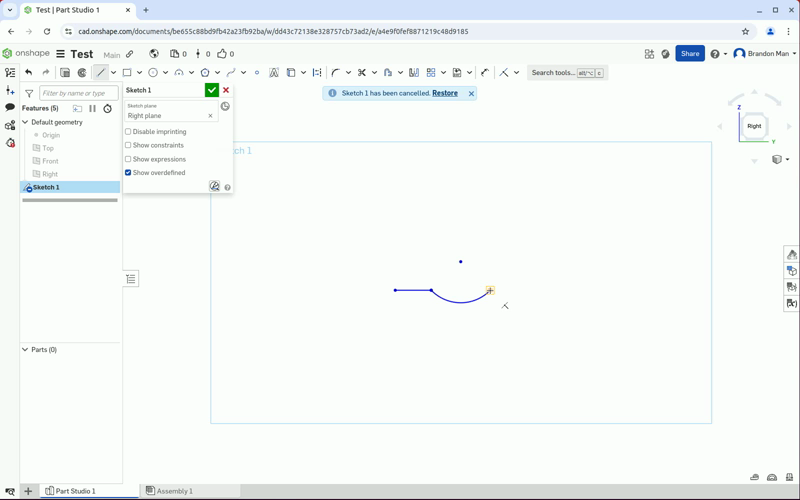
key_down(shift)
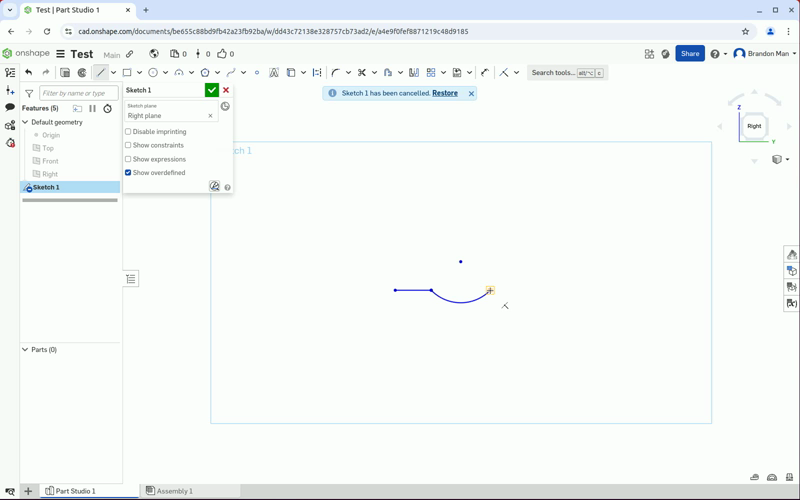
mouse_move(520, 290)
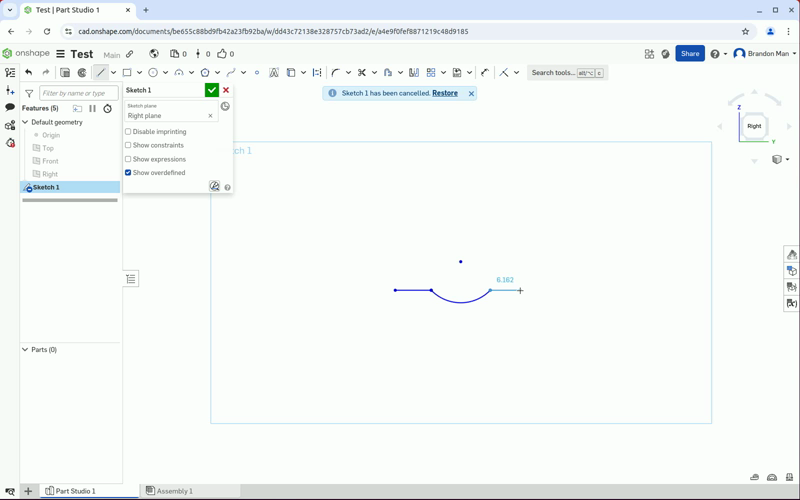
mouse_move(526, 290)
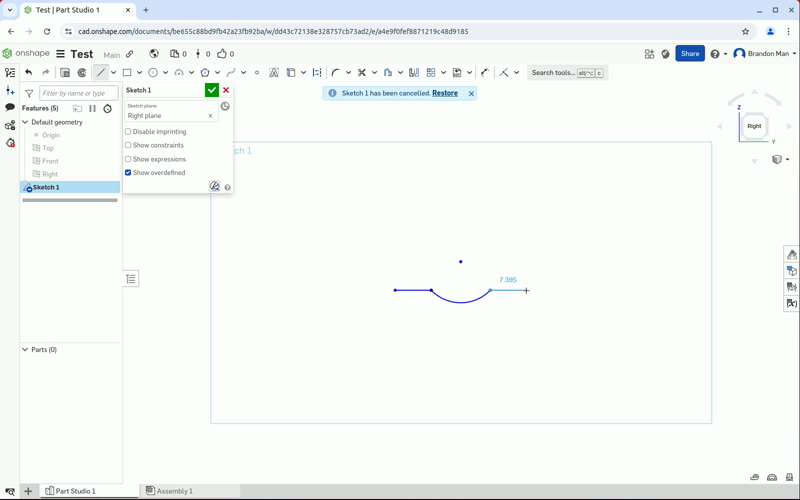
click(526, 290)
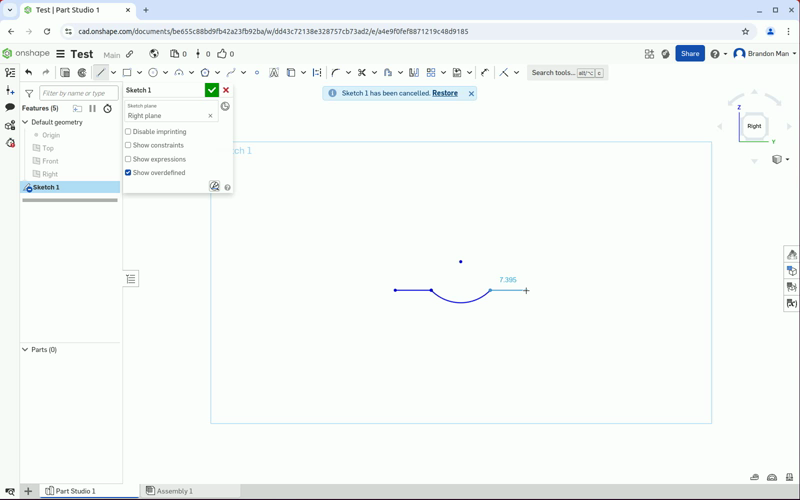
key_up(shift)
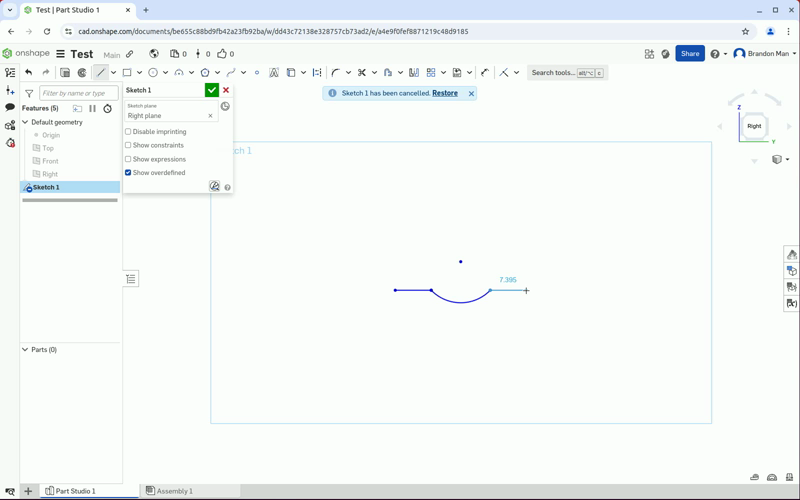
key_down(shift)
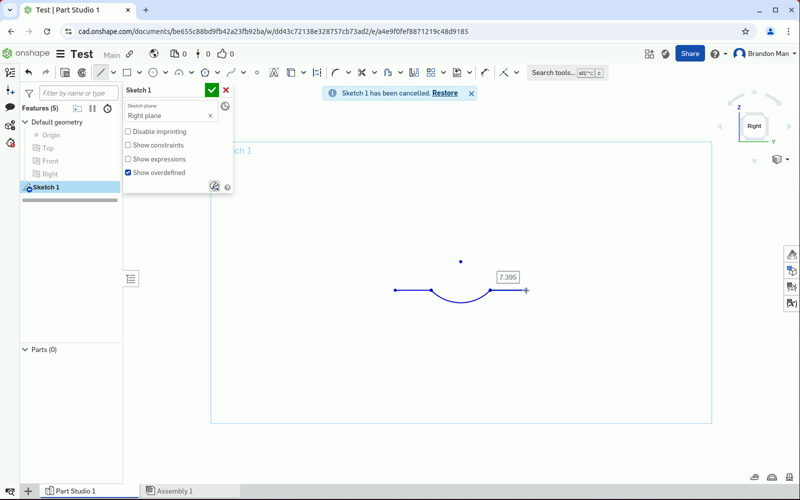
mouse_move(556, 290)
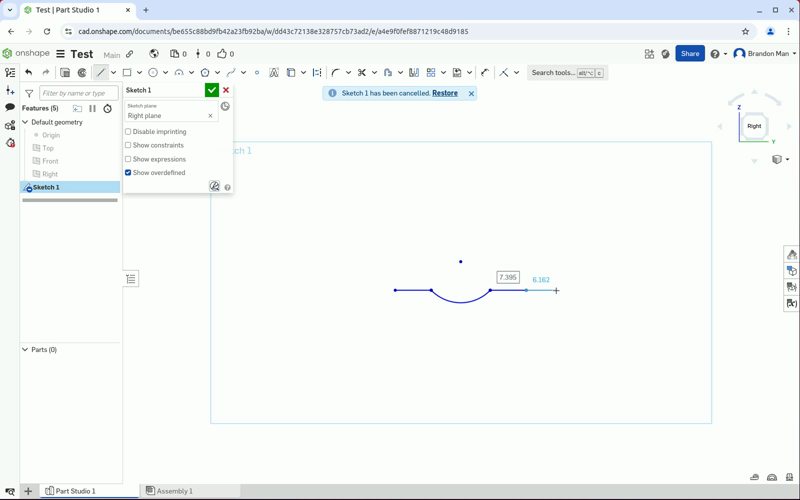
mouse_move(526, 262)
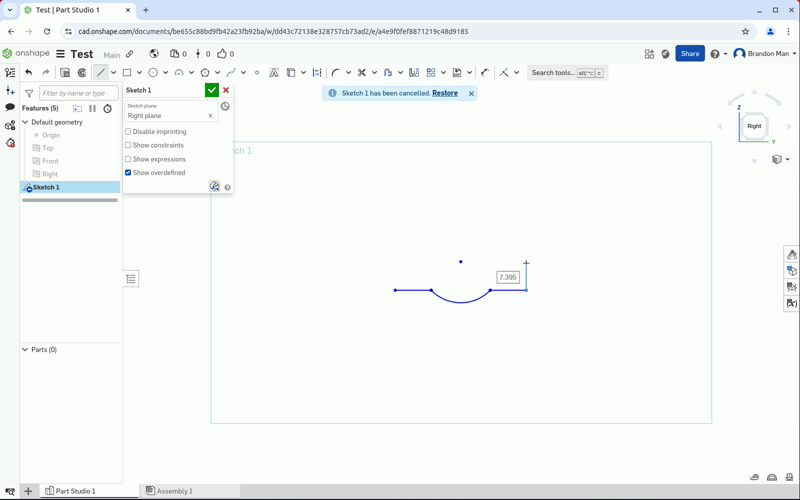
click(526, 262)
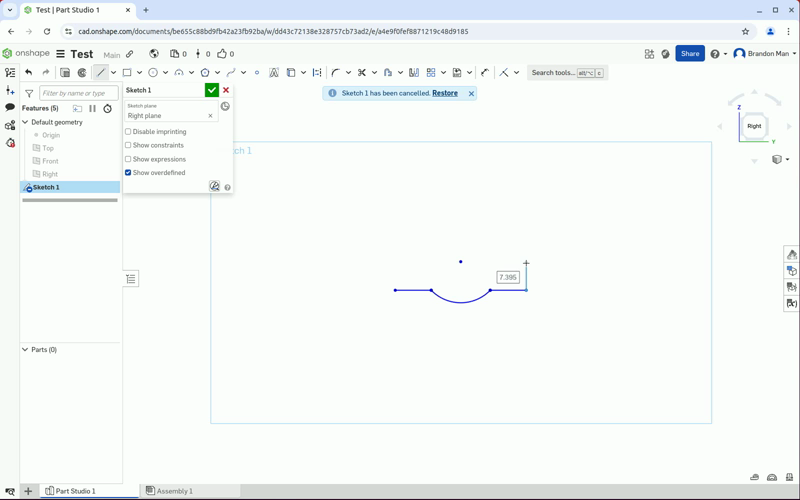
key_up(shift)
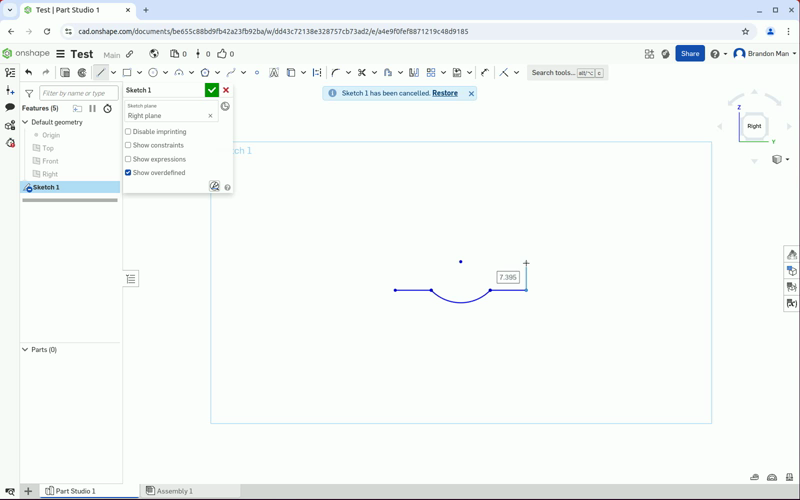
key_down(shift)
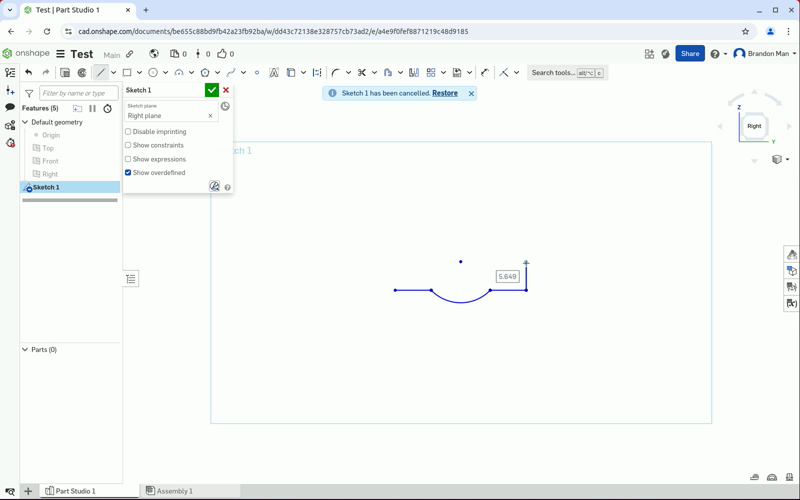
mouse_move(556, 262)
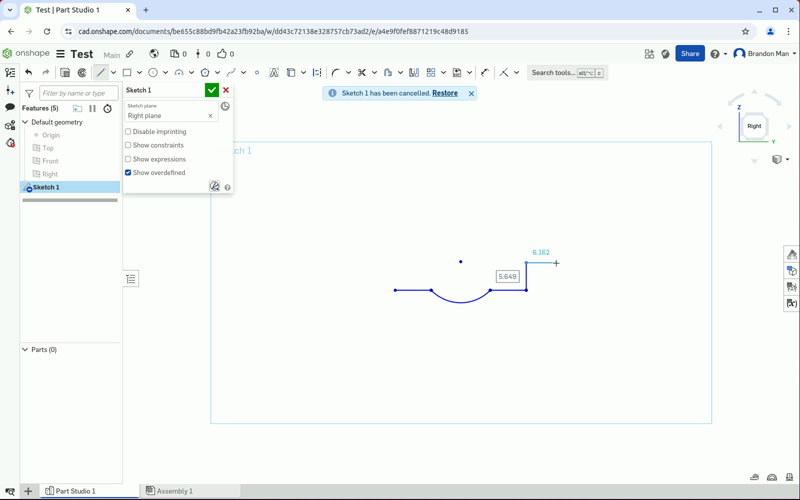
mouse_move(526, 215)
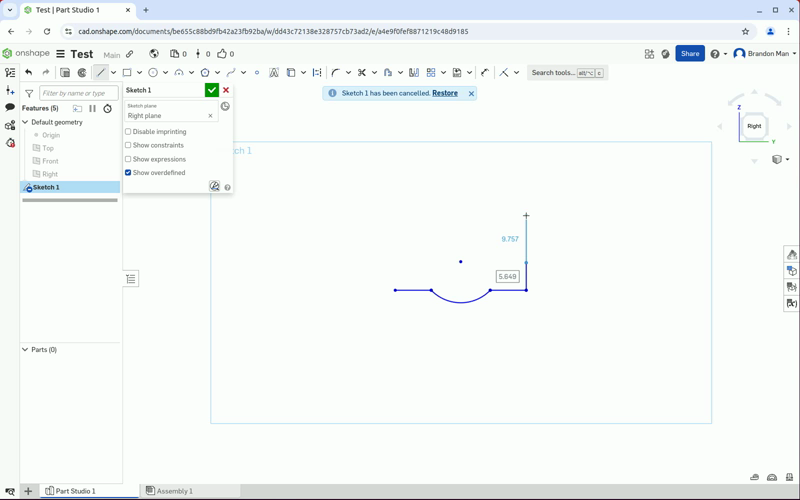
click(526, 215)
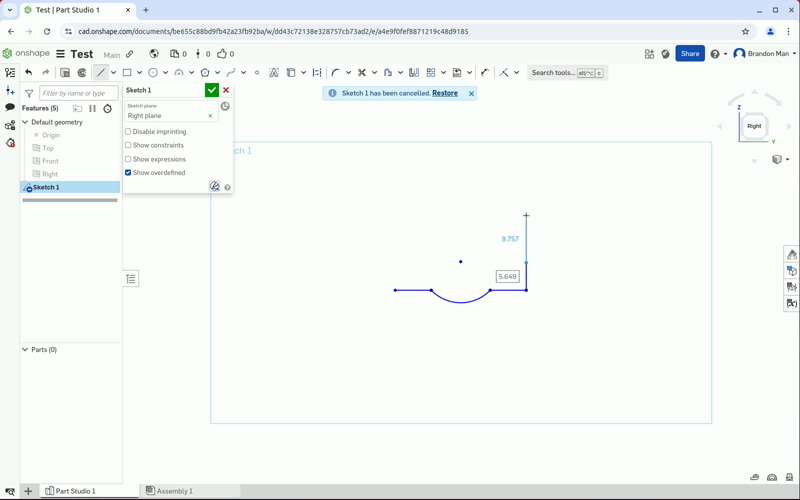
key_up(shift)
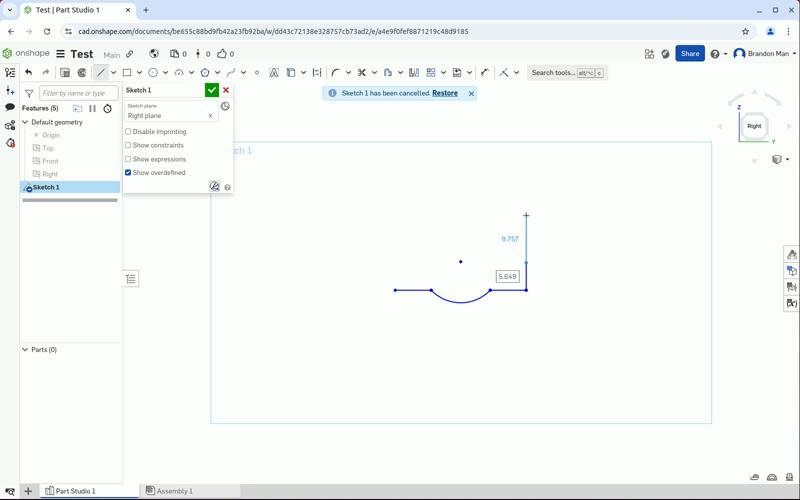
key_down(shift)
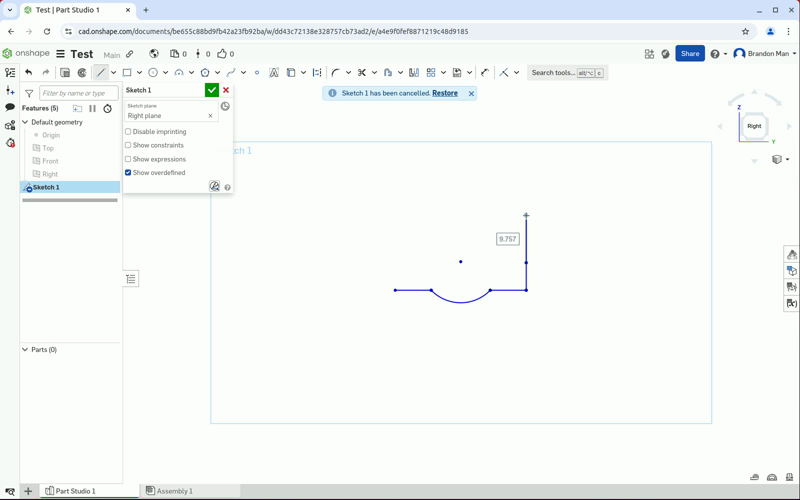
mouse_move(395, 215)
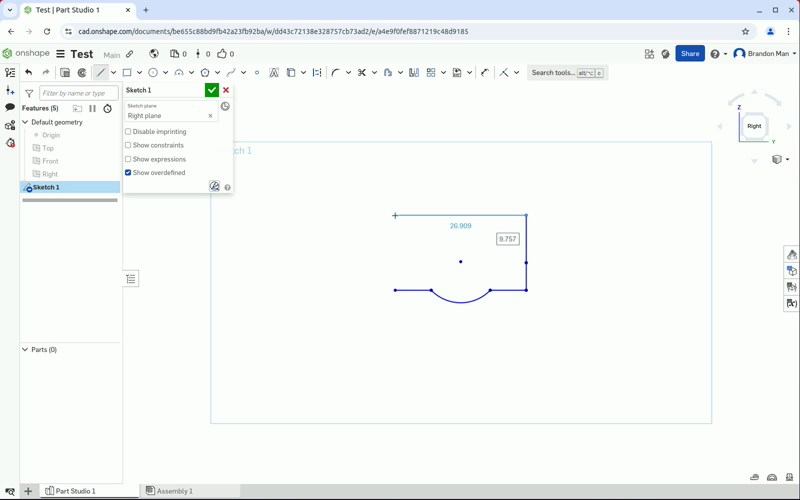
click(395, 215)
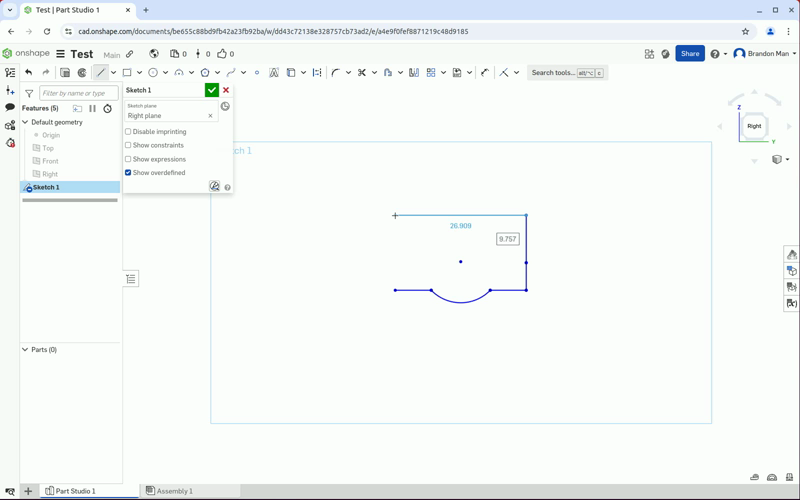
key_up(shift)
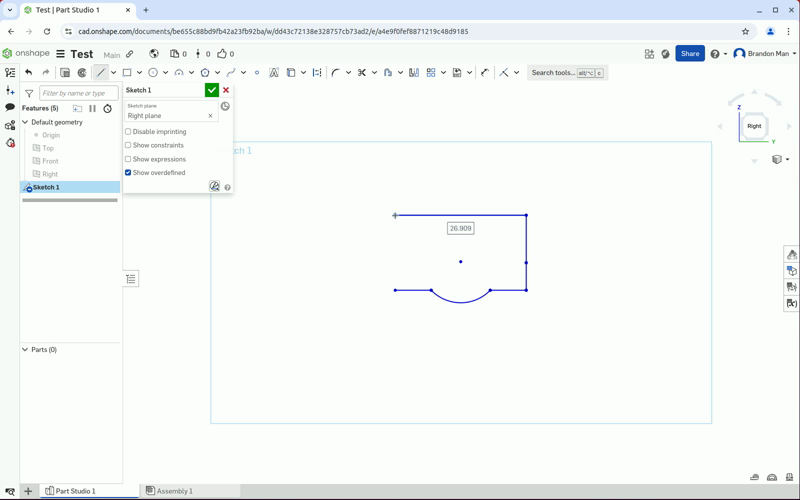
key_down(shift)
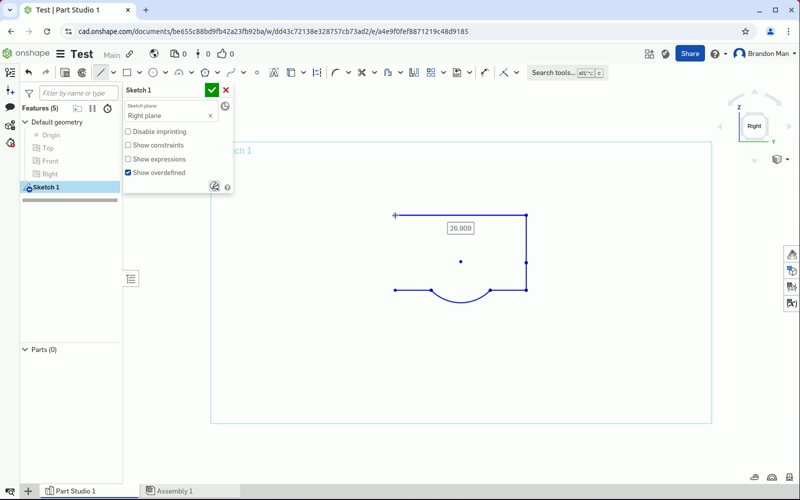
mouse_move(425, 215)
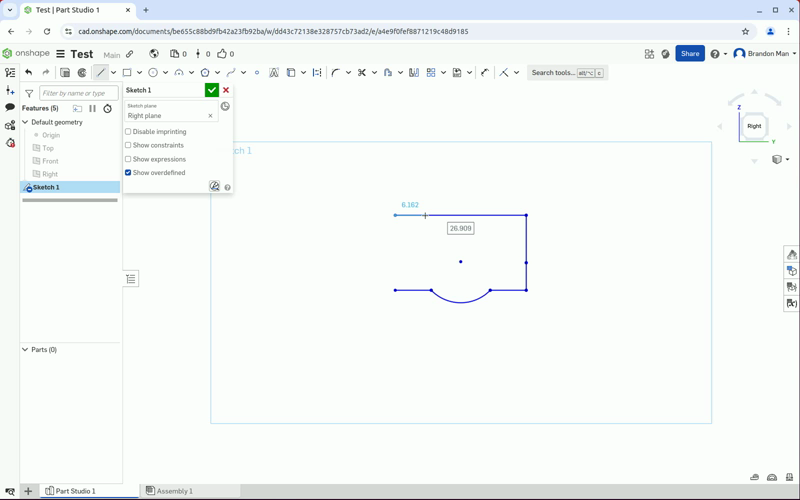
mouse_move(395, 262)
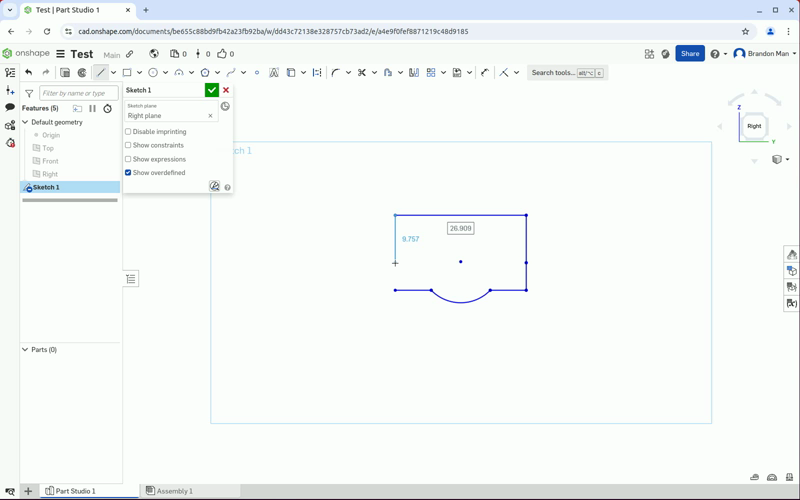
click(395, 262)
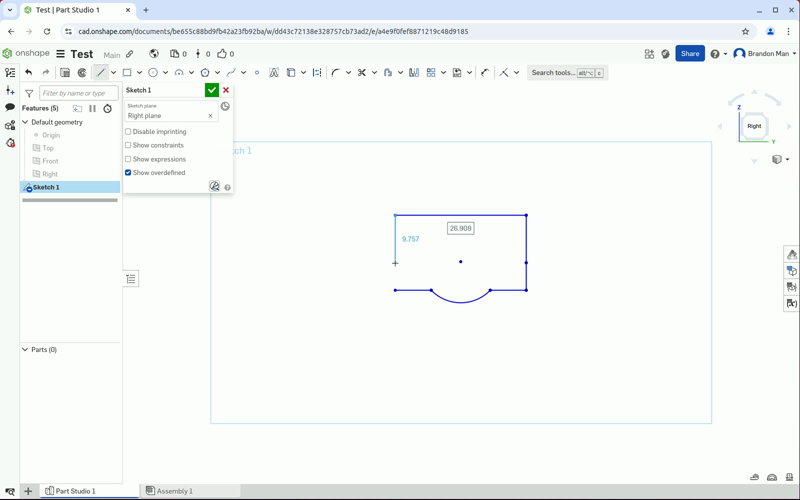
key_up(shift)
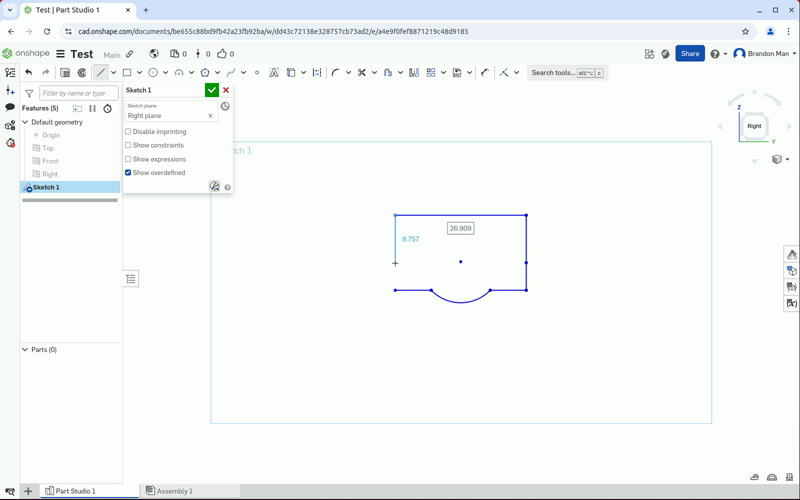
mouse_move(425, 262)
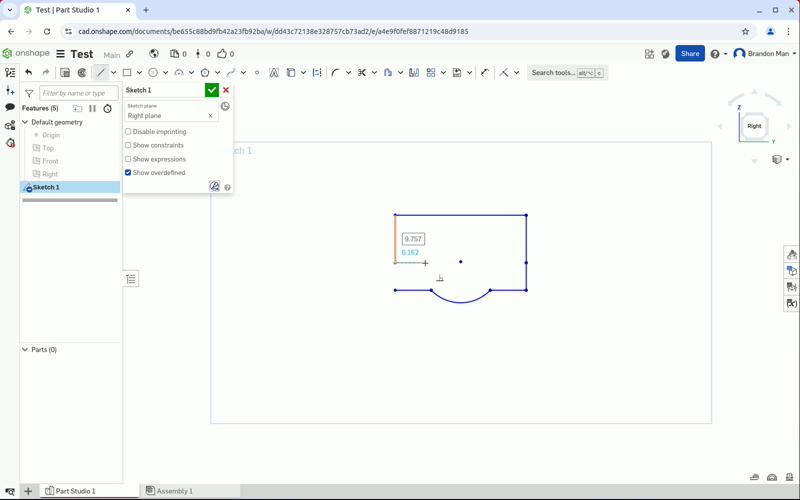
key_down(shift)
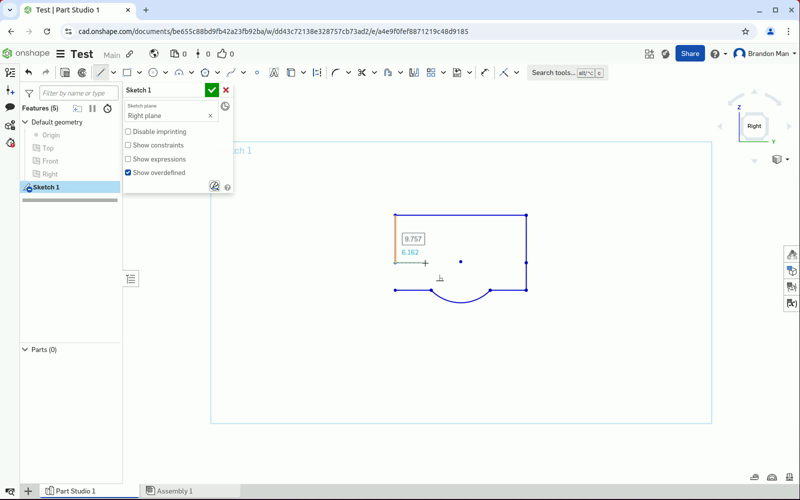
mouse_move(395, 290)
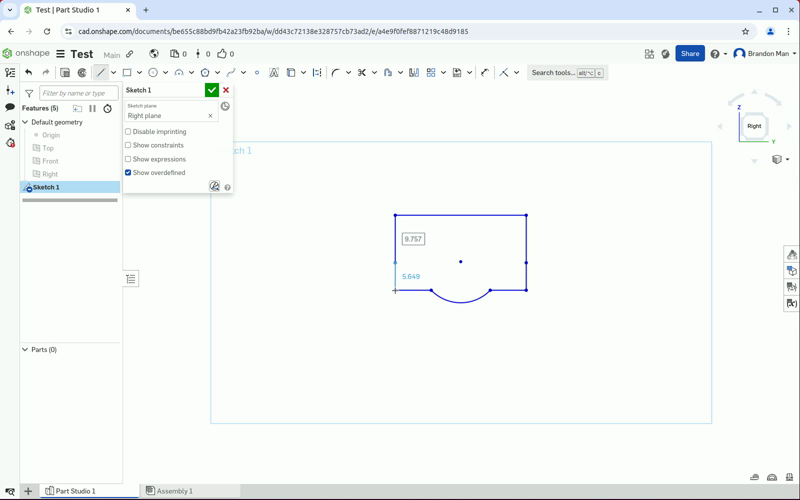
key_up(shift)
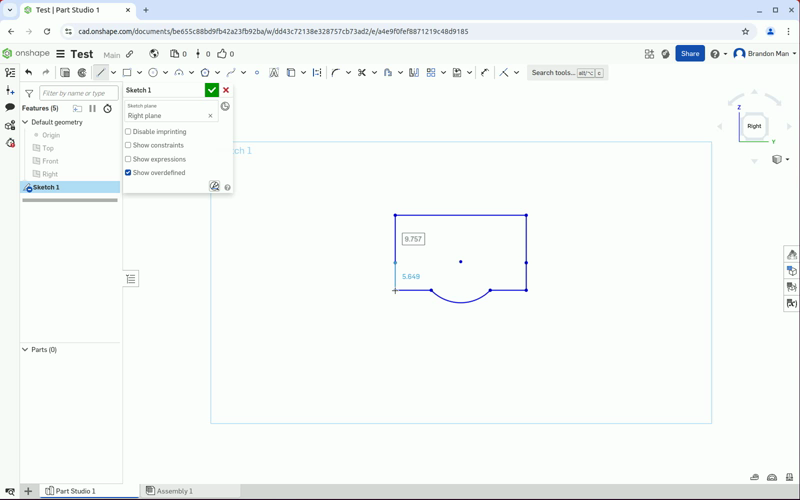
click(395, 290)
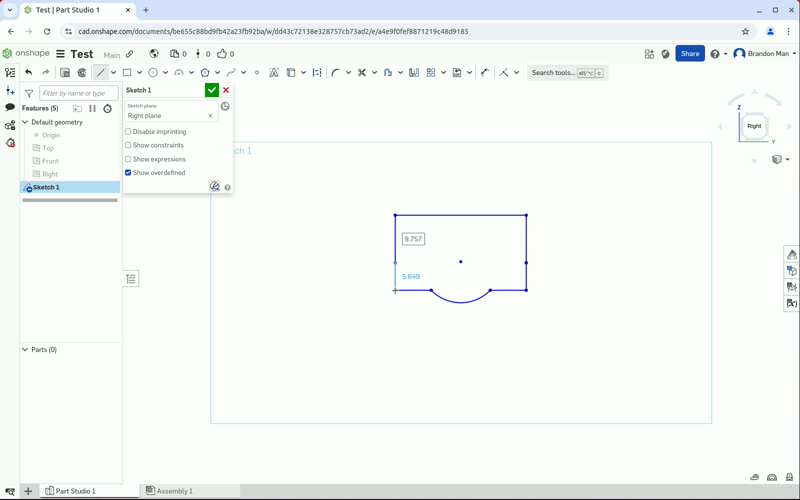
key(esc)
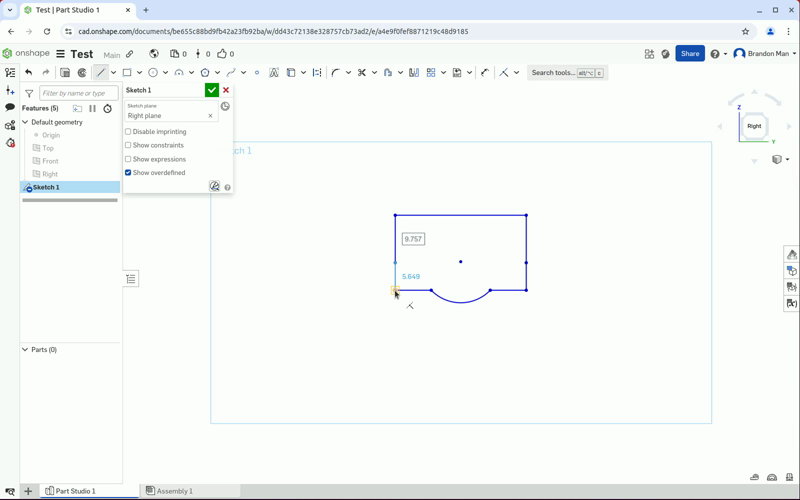
key(c)
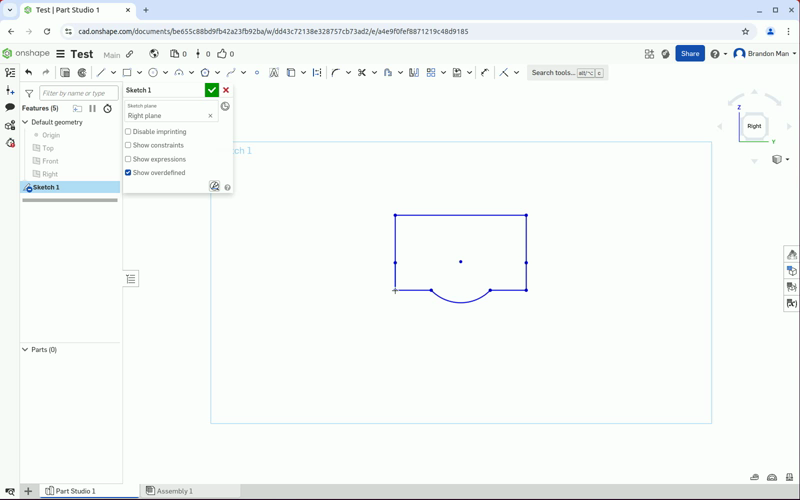
key_down(shift)
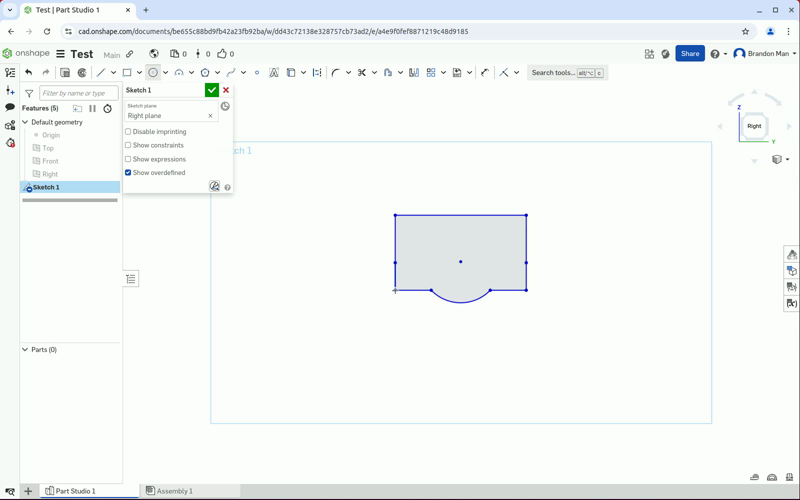
mouse_move(461, 262)
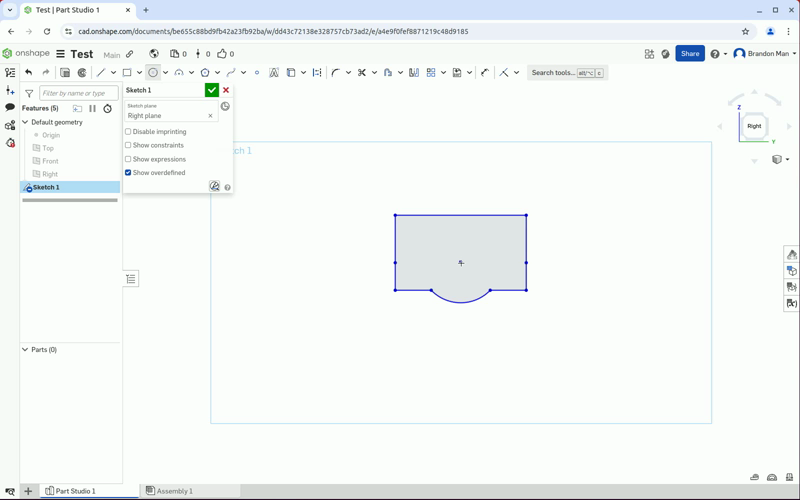
scroll(6)
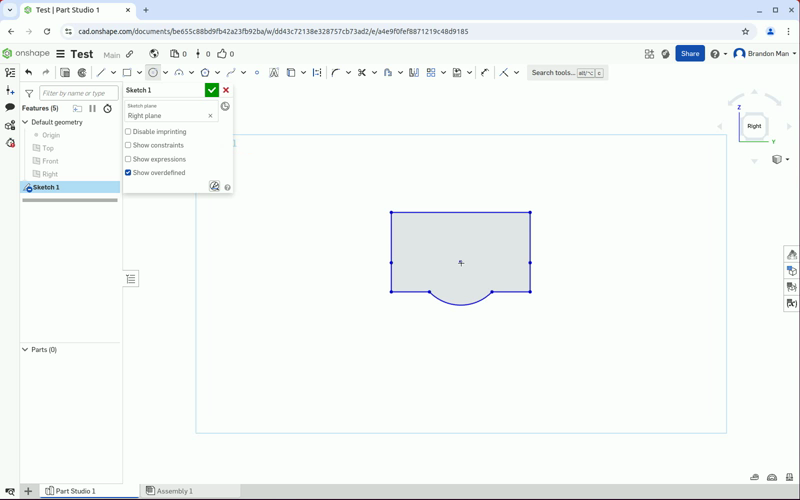
scroll(6)
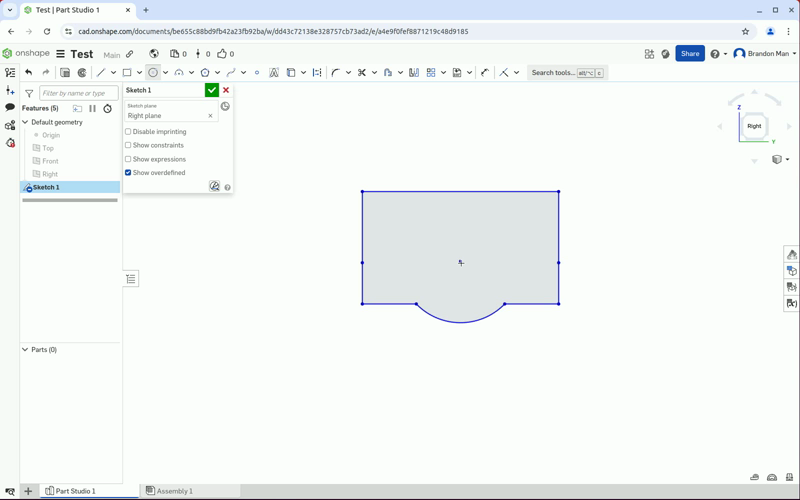
scroll(6)
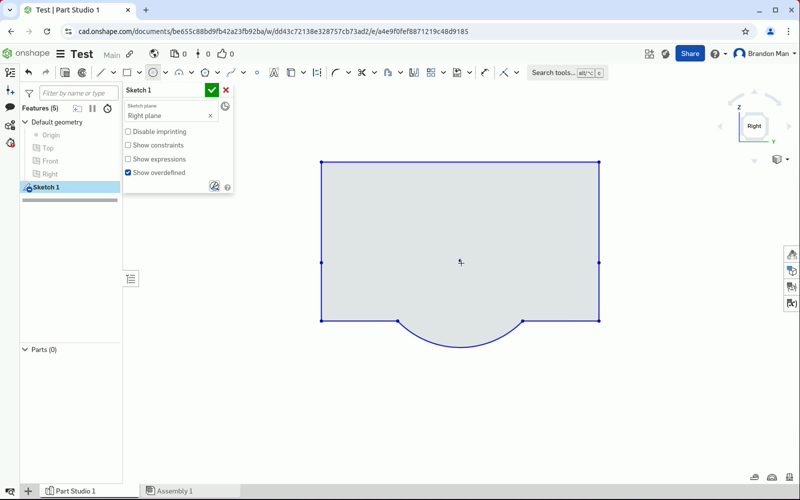
scroll(6)
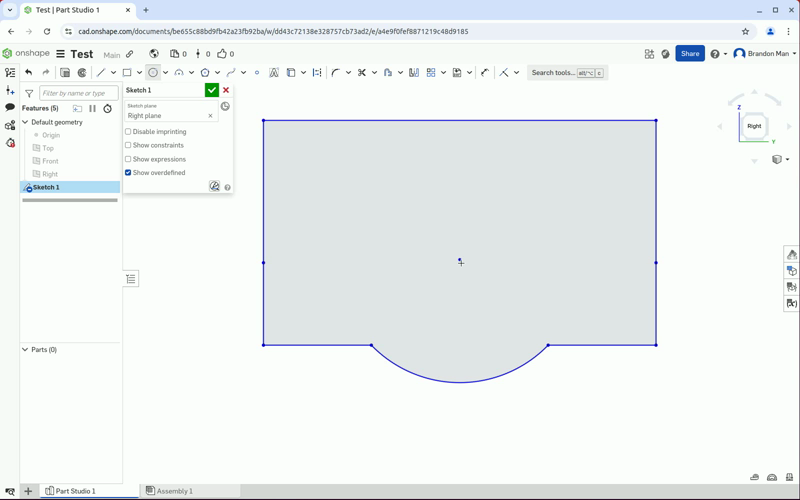
scroll(6)
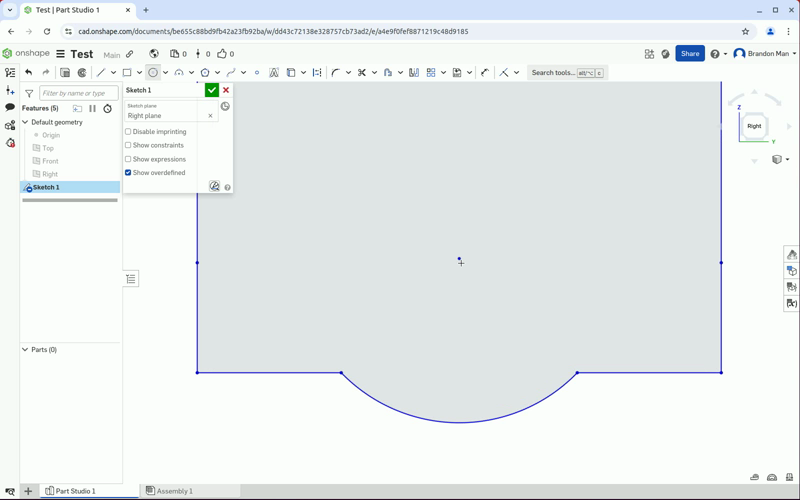
scroll(6)
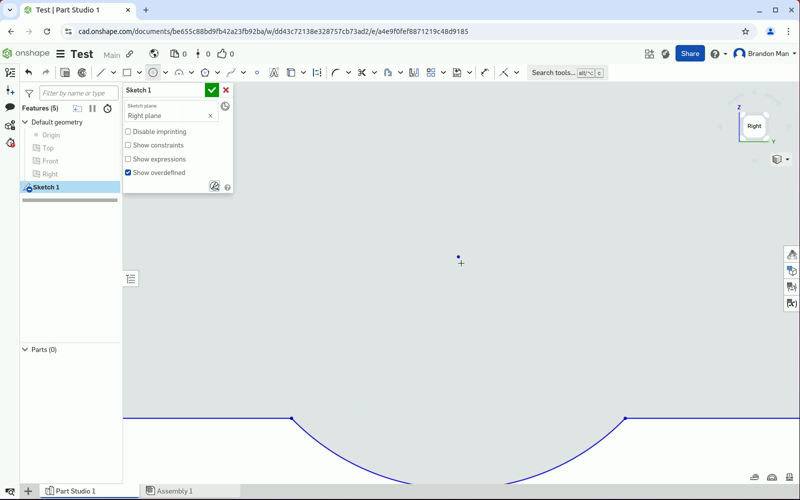
scroll(6)
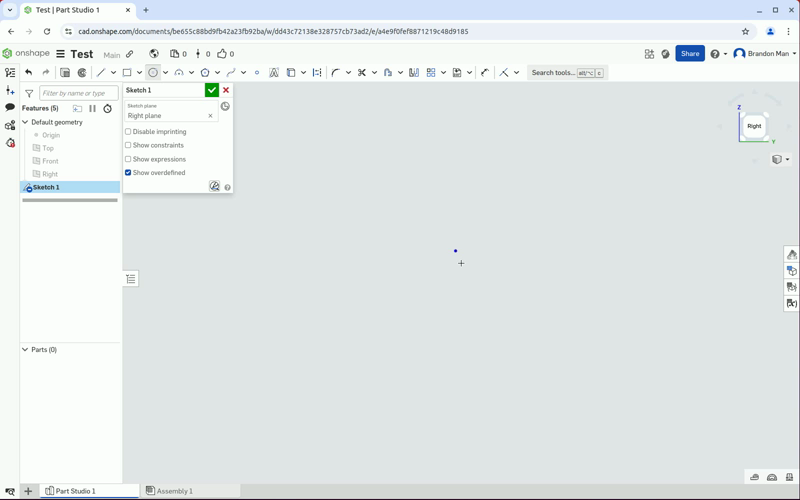
click(461, 262)
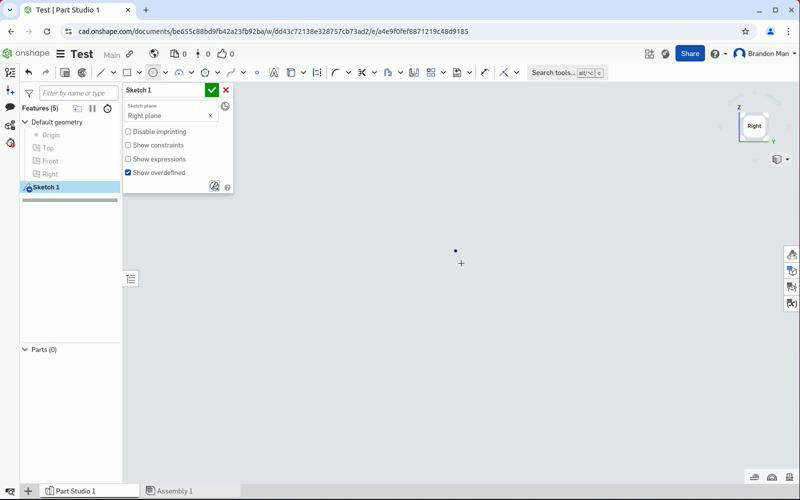
scroll(-6)
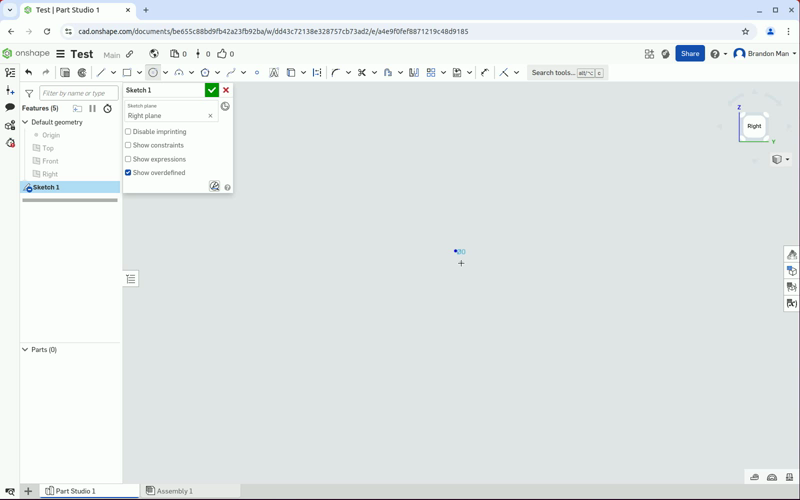
scroll(-6)
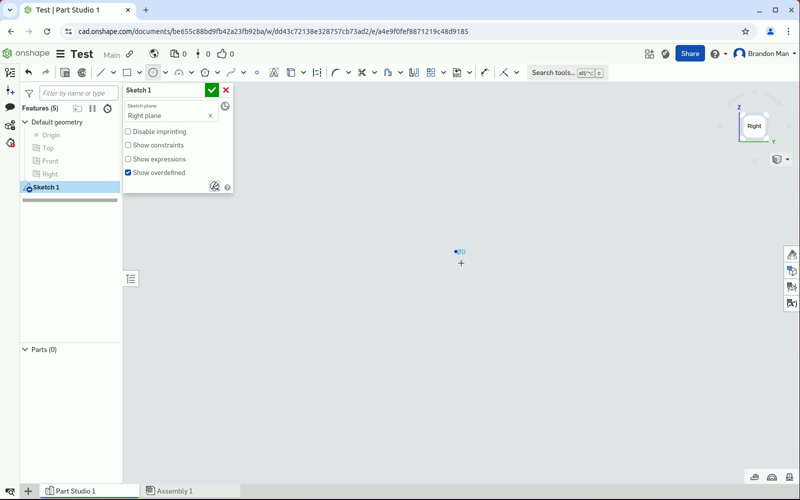
scroll(-6)
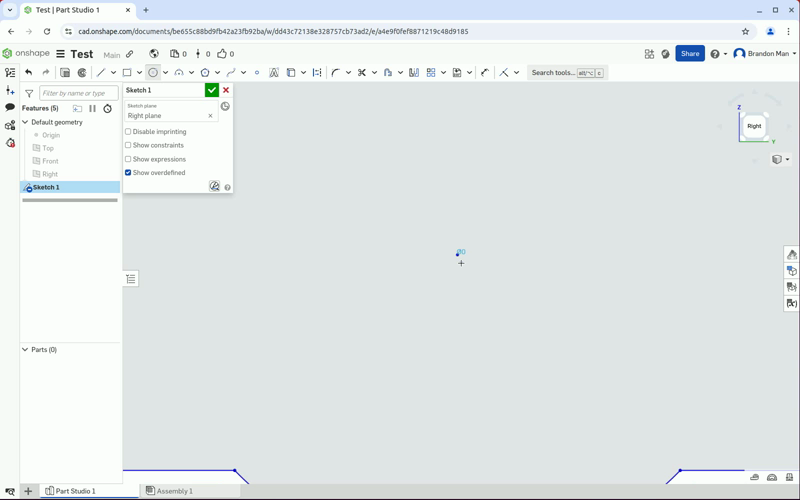
scroll(-6)
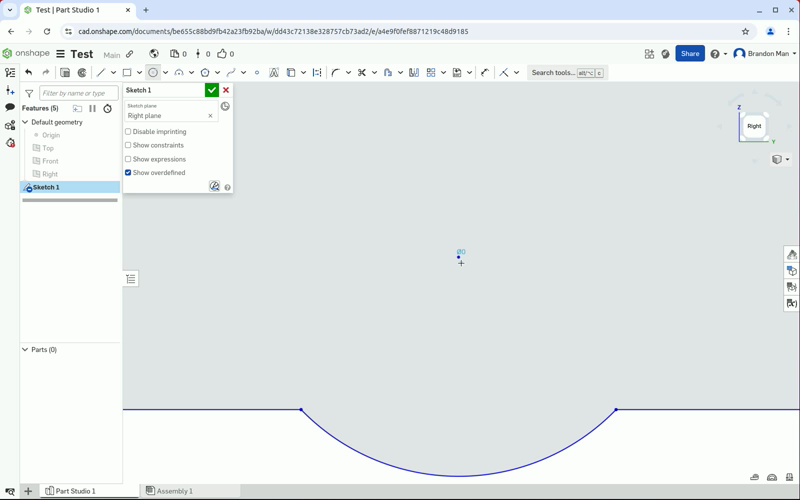
scroll(-6)
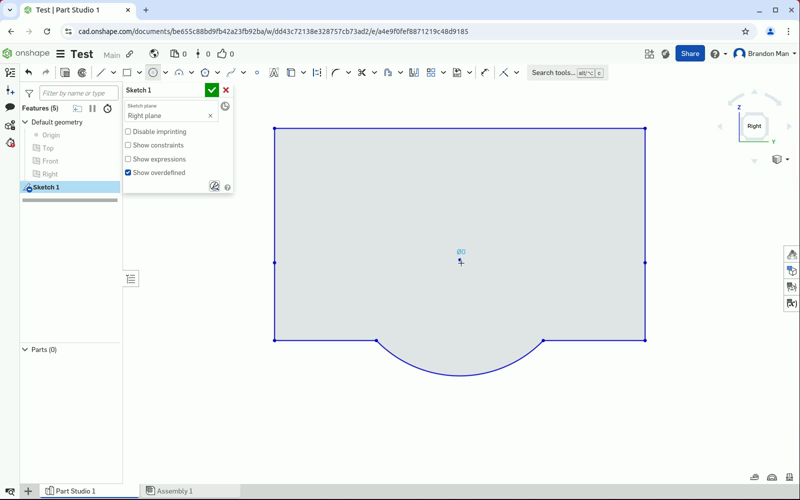
scroll(-6)
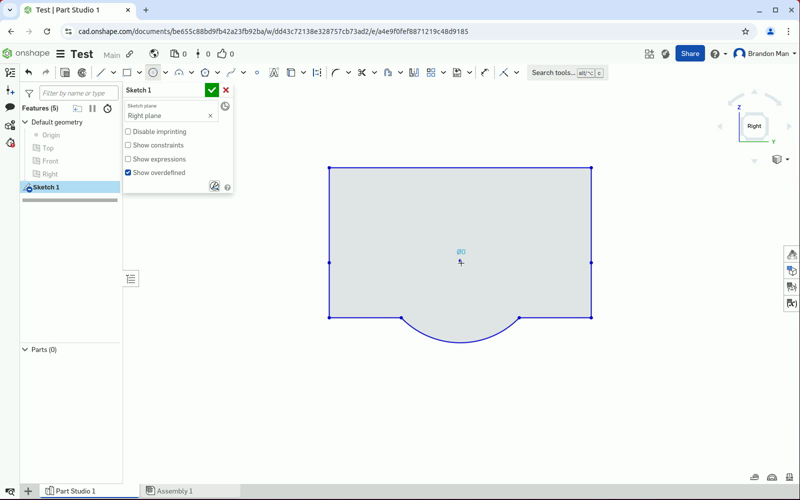
scroll(-6)
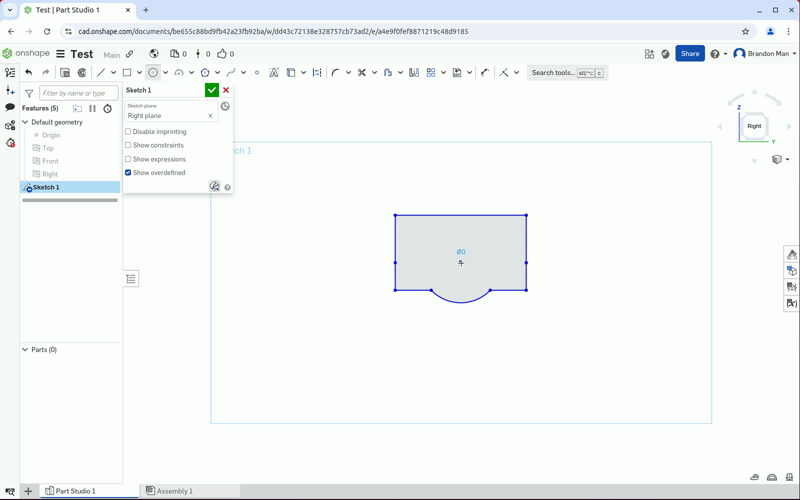
key_up(shift)
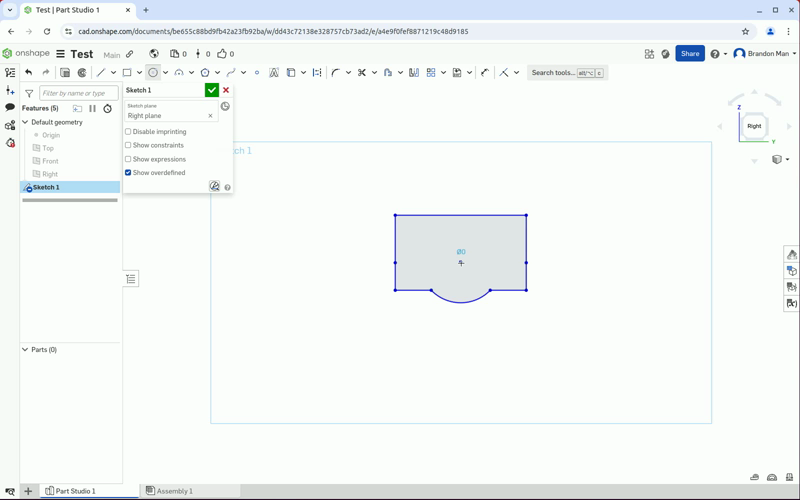
mouse_move(480, 262)
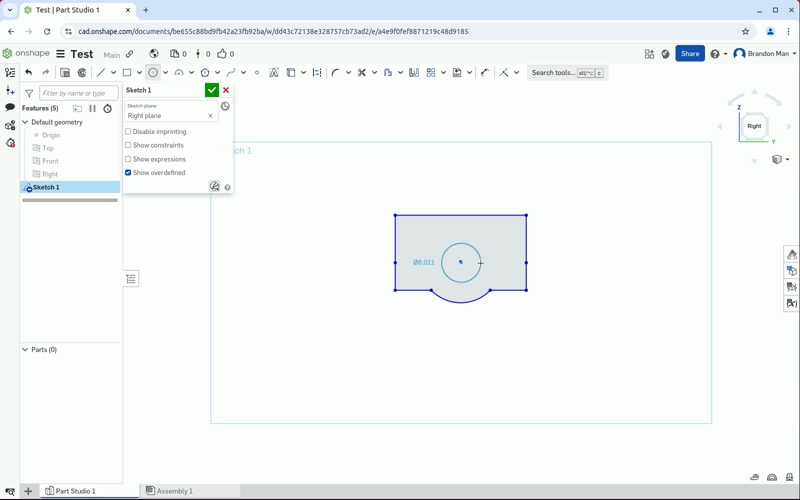
click(480, 262)
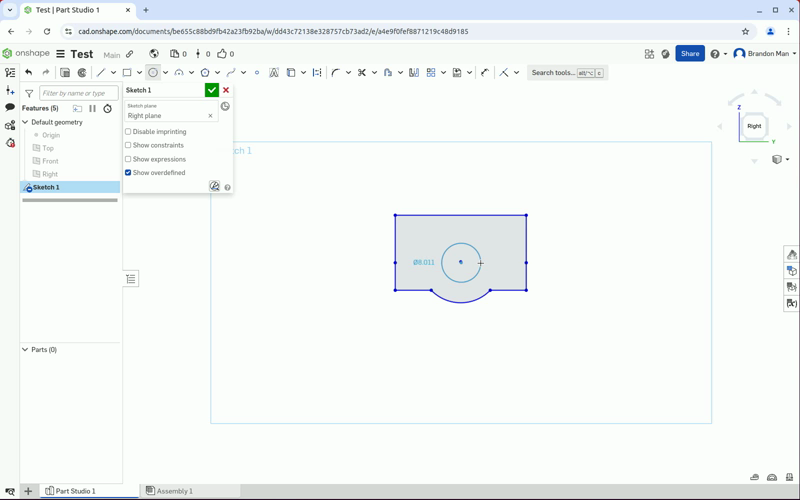
key(esc)
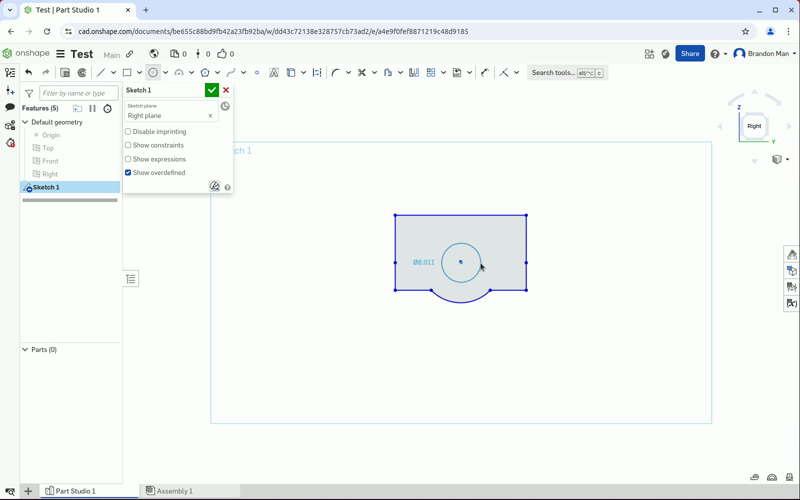
mouse_move(466, 289)
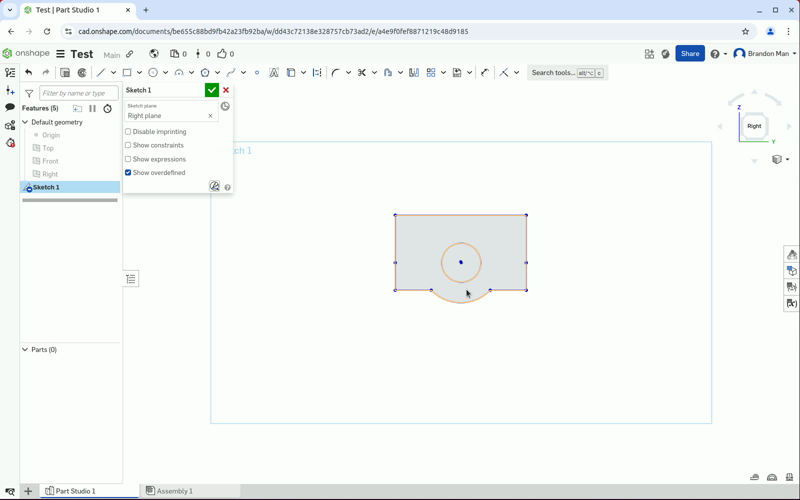
click(466, 289)
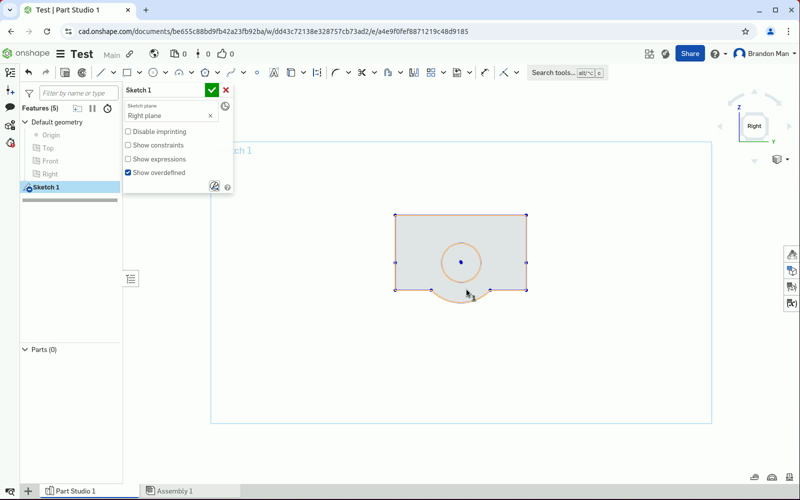
mouse_move(73, 352)
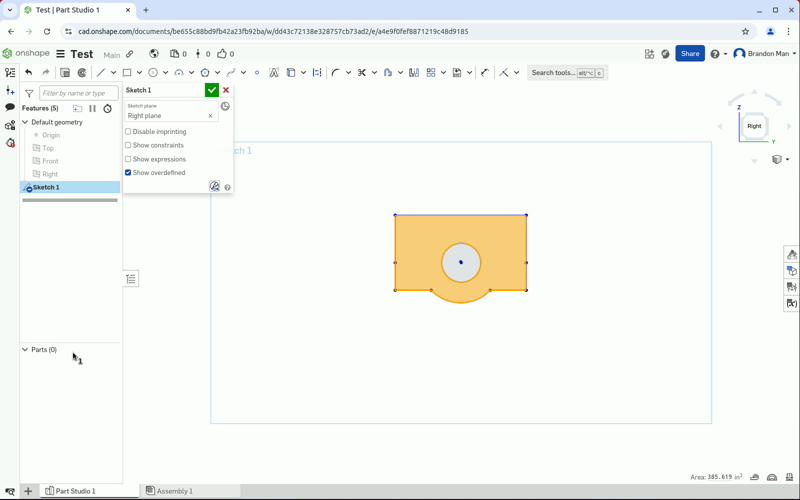
key(shift+y)
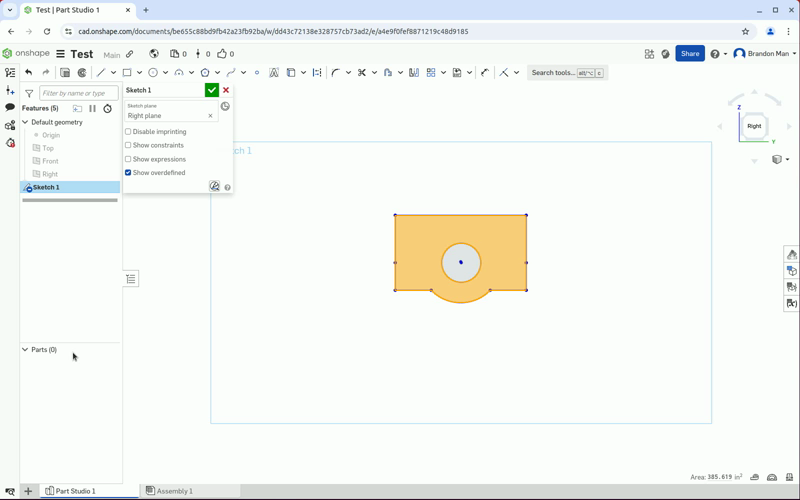
key(shift+e)
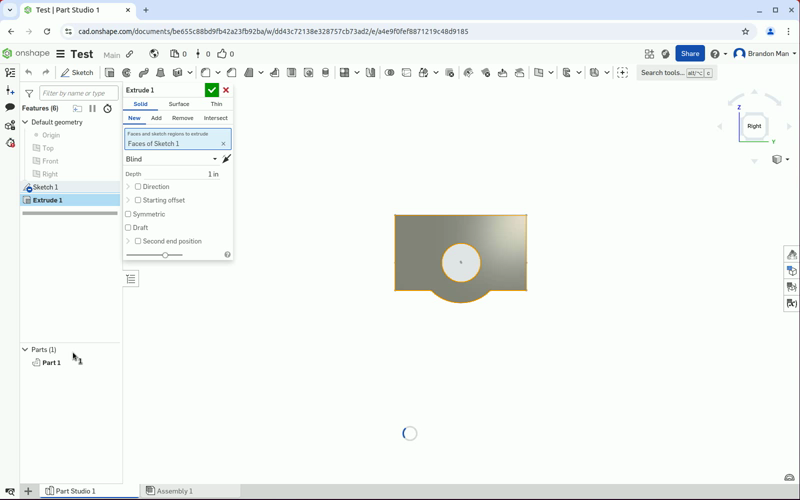
mouse_move(143, 106)
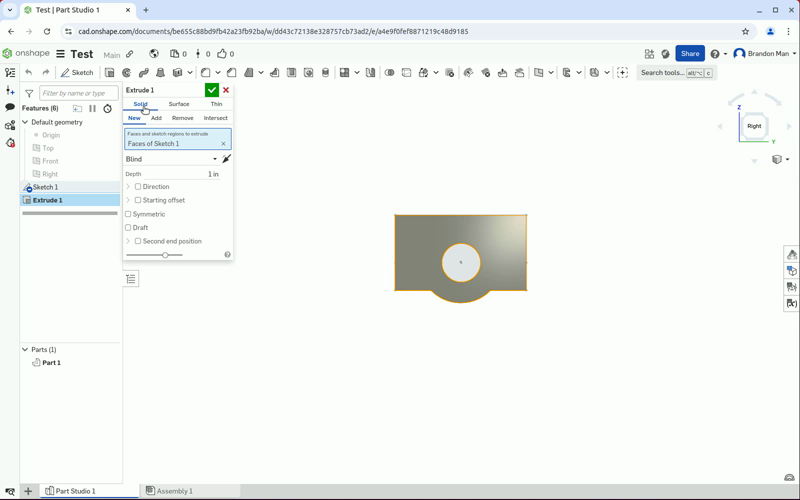
click(143, 106)
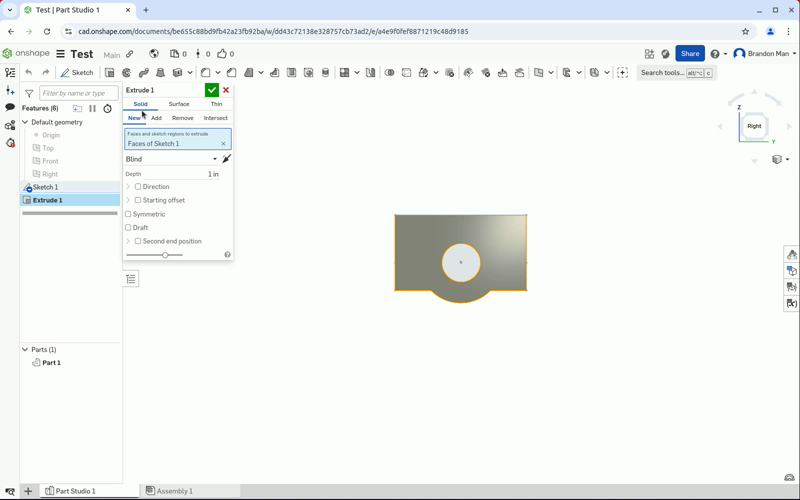
mouse_move(137, 120)
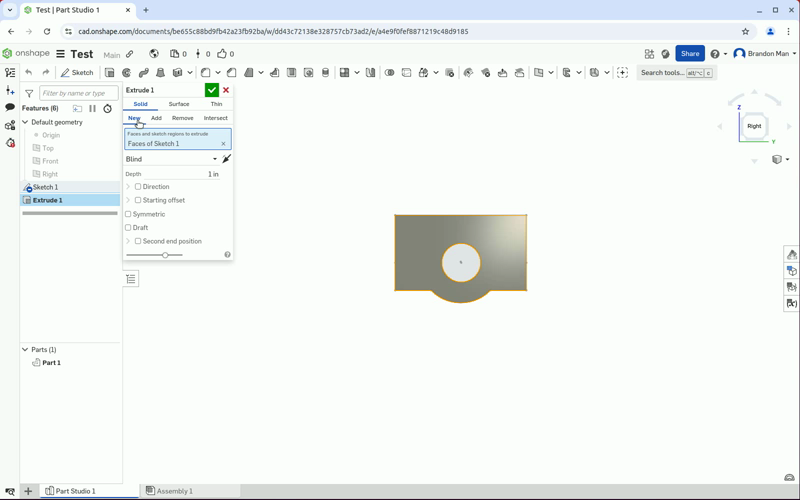
click(137, 120)
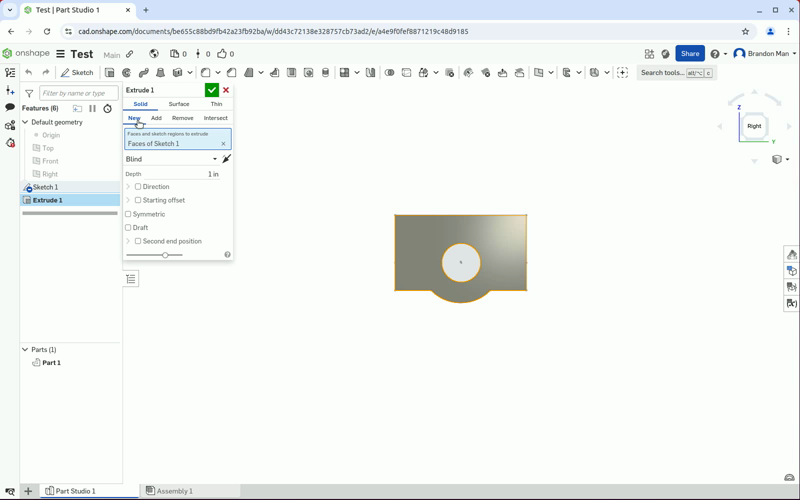
key(tab, 4)
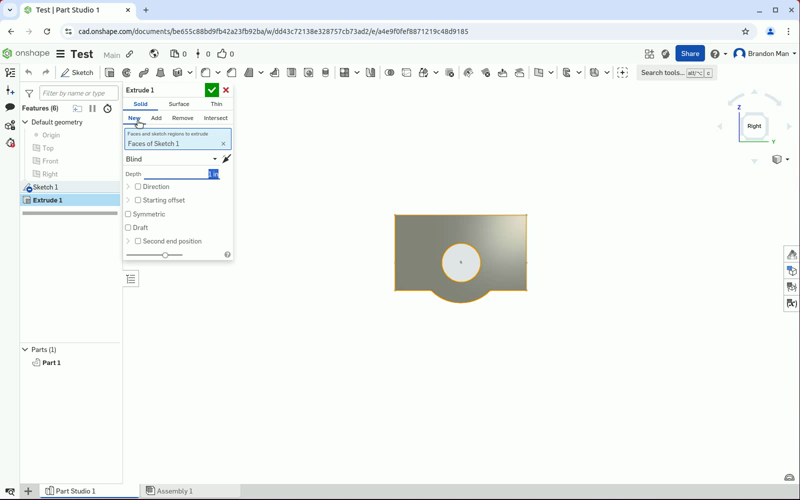
text(23.108)
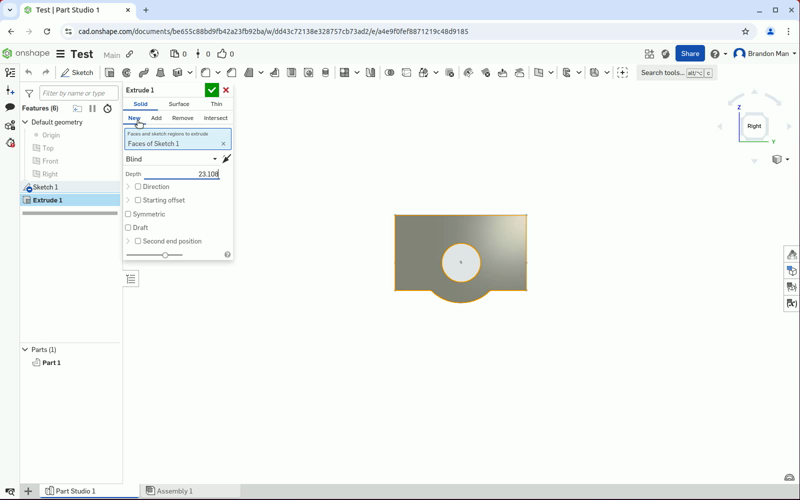
key(enter)
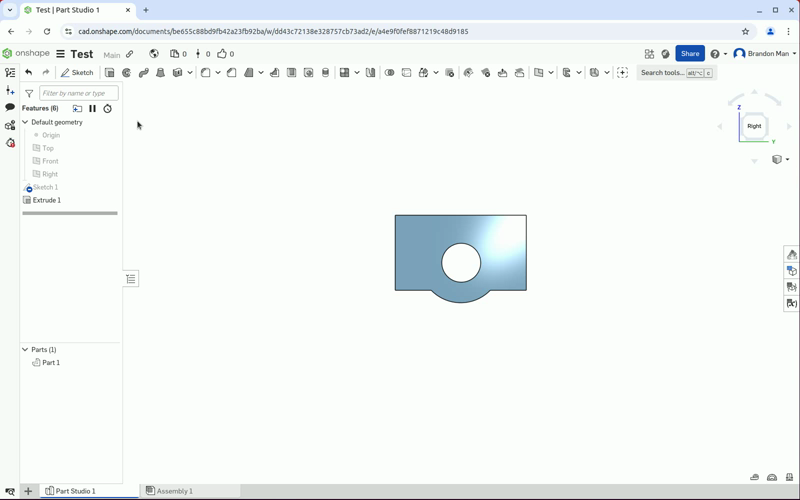
key(shift+h)
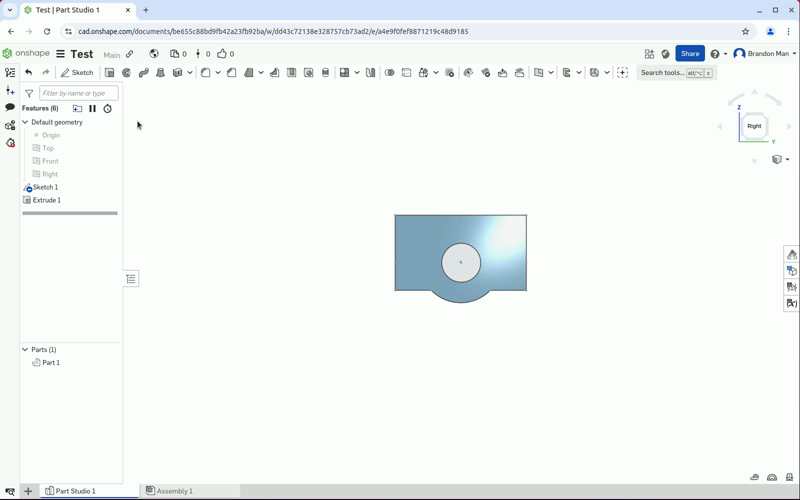
key(shift+h)
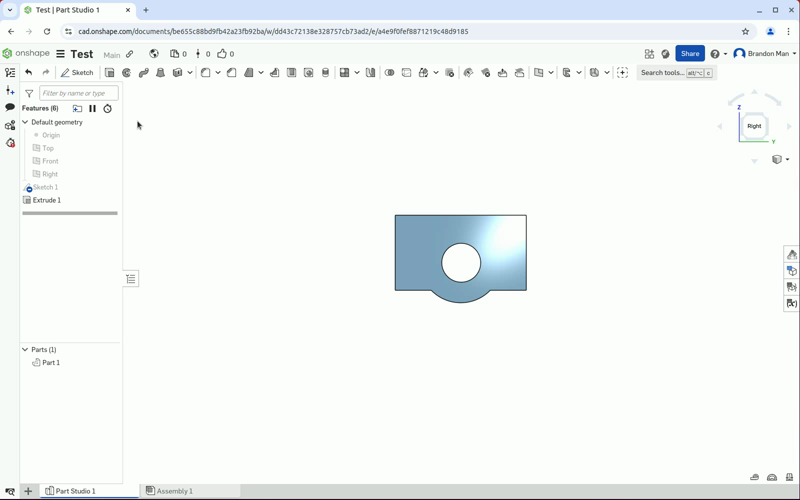
mouse_move(73, 189)
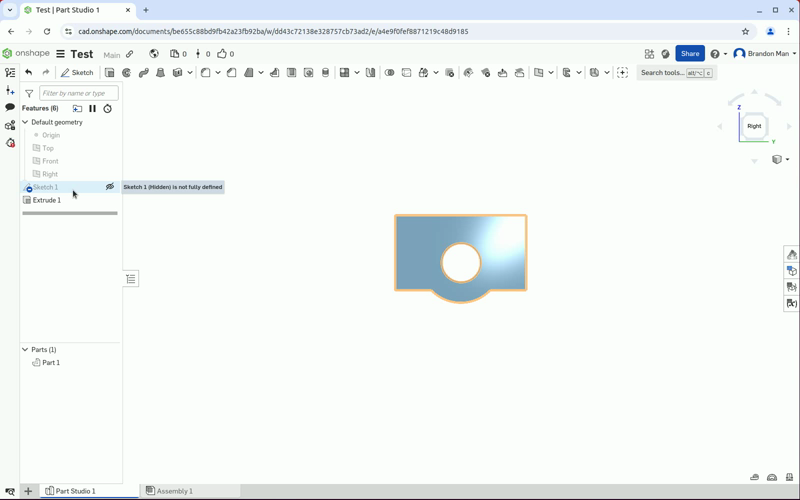
click(73, 189)
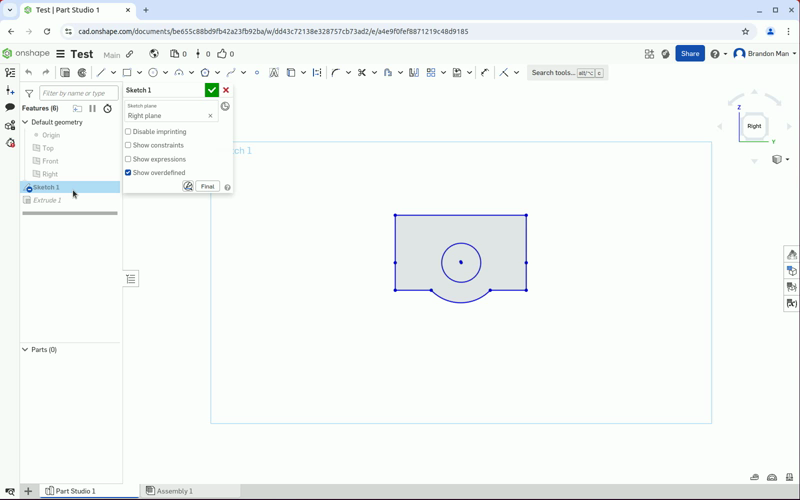
mouse_move(229, 92)
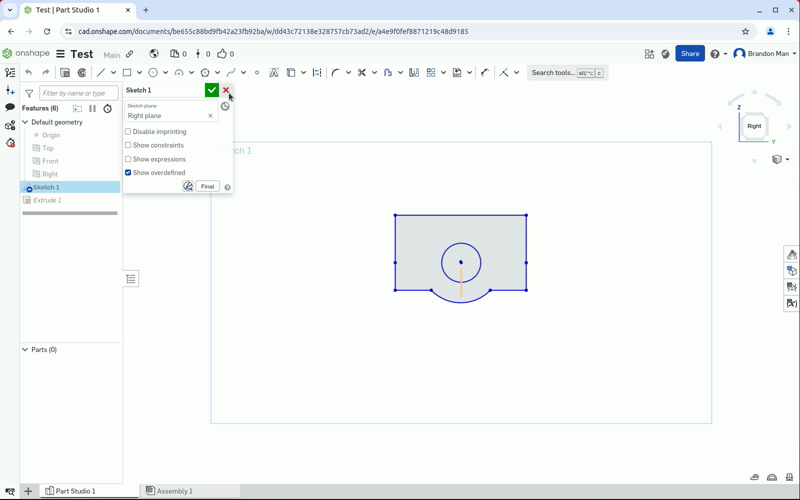
click(229, 92)
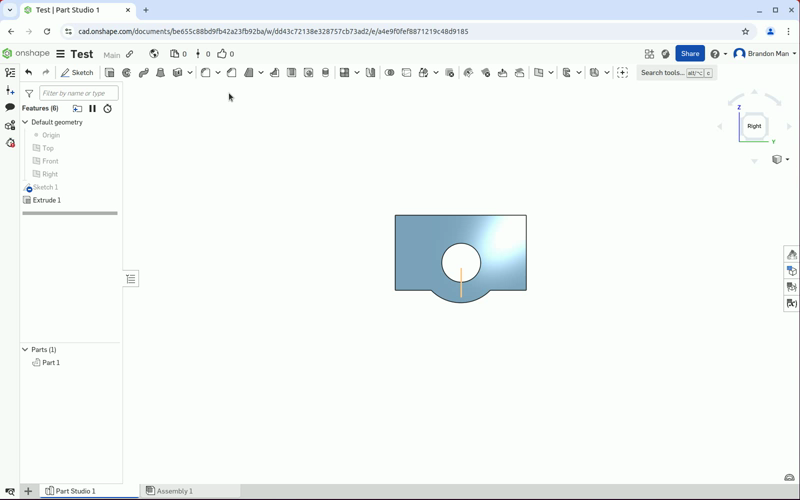
mouse_move(73, 352)
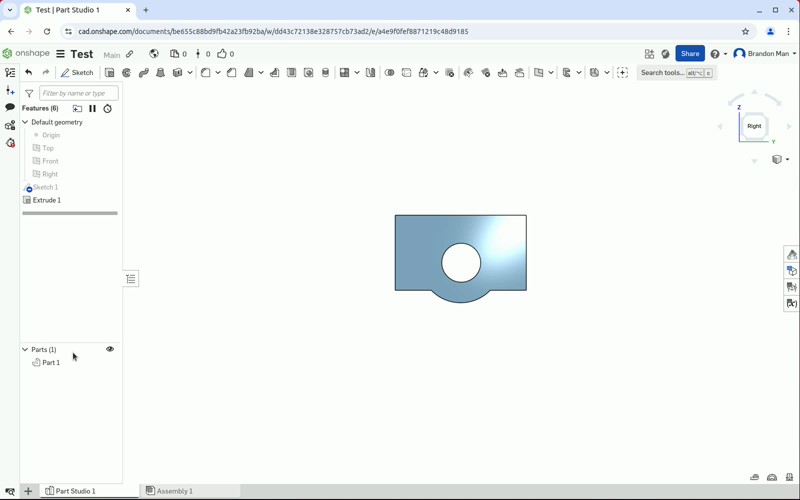
key(y)
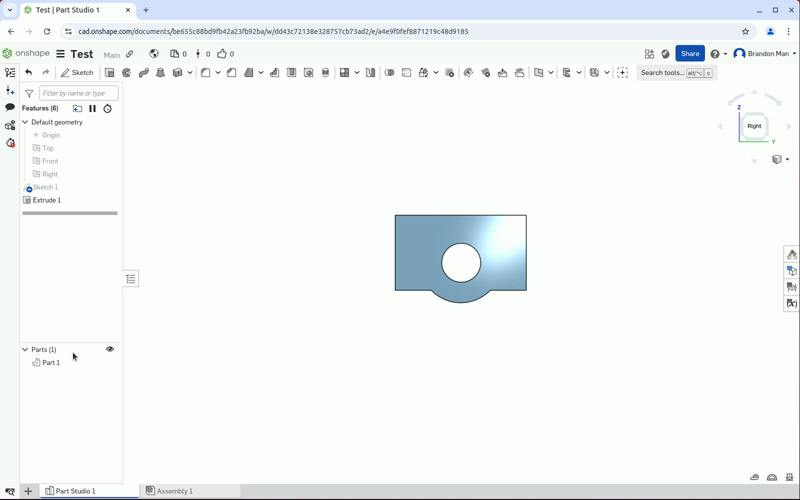
key(shift+p)
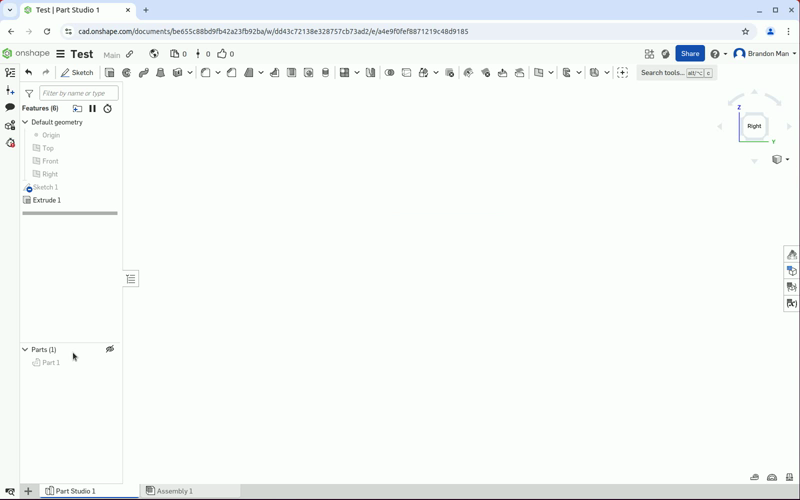
key(space)
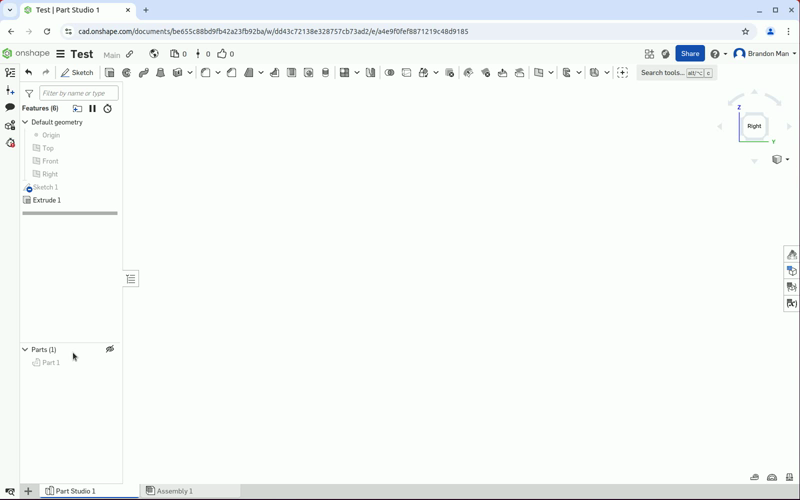
key_down(shift)
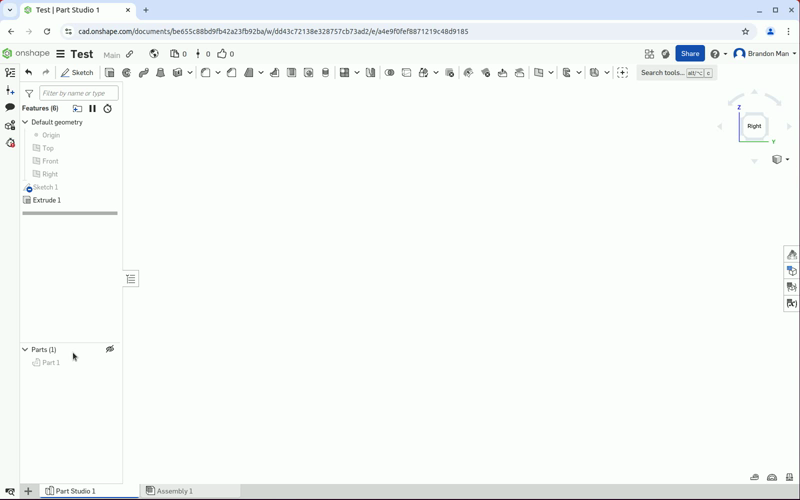
key(right)
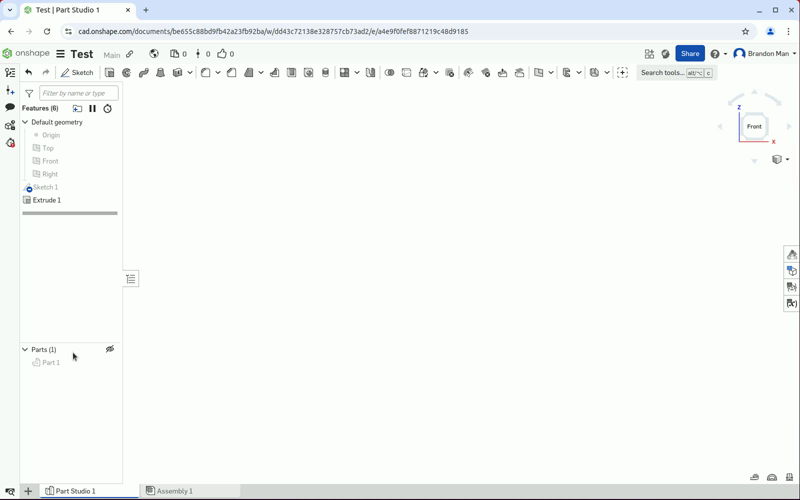
key_up(shift)
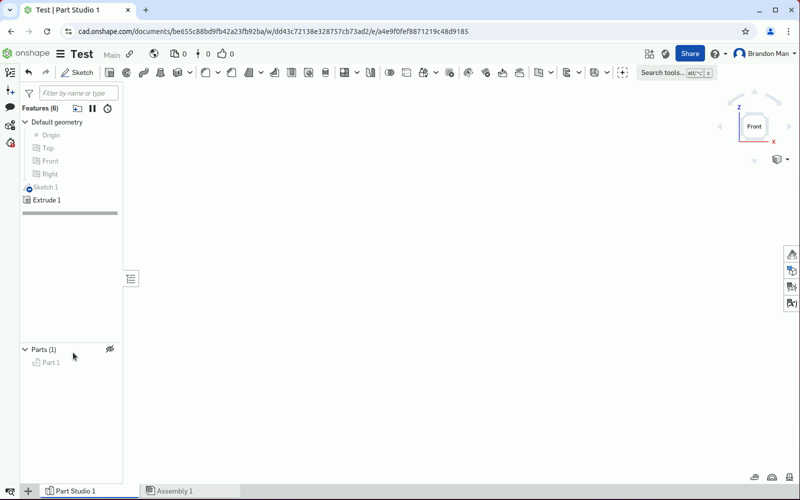
key(space)
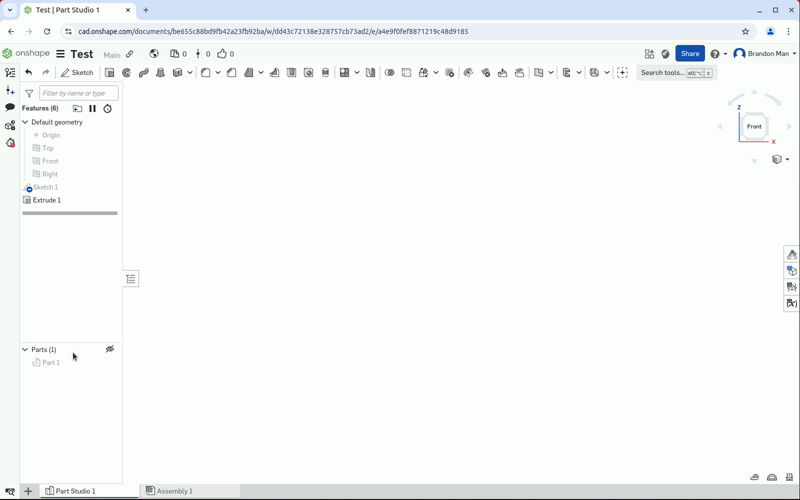
key_down(shift)
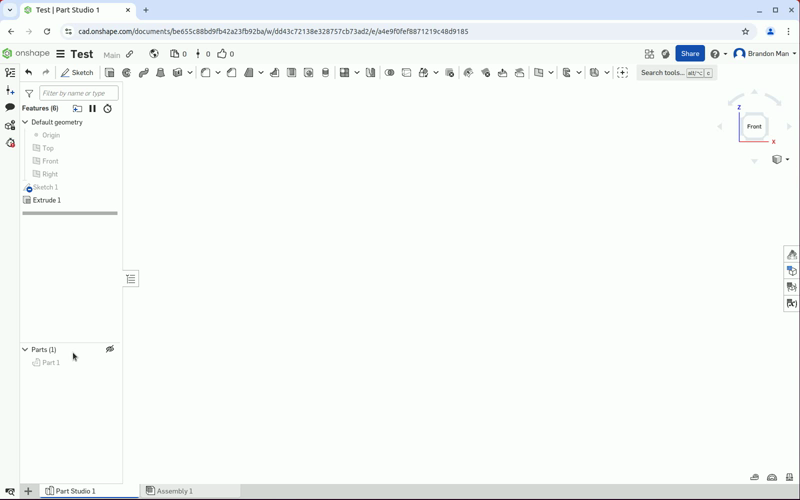
key(down)
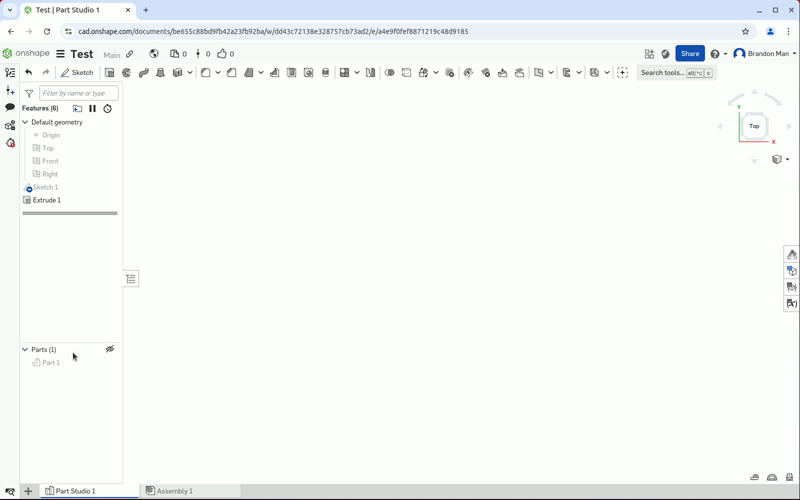
key_up(shift)
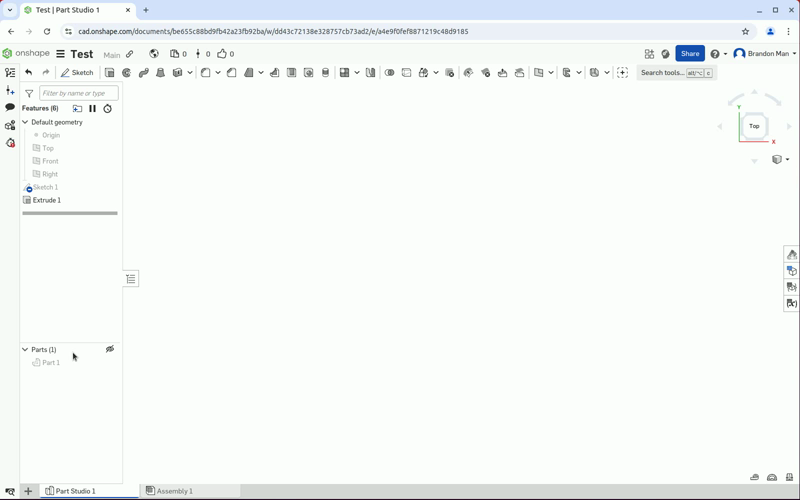
mouse_move(73, 352)
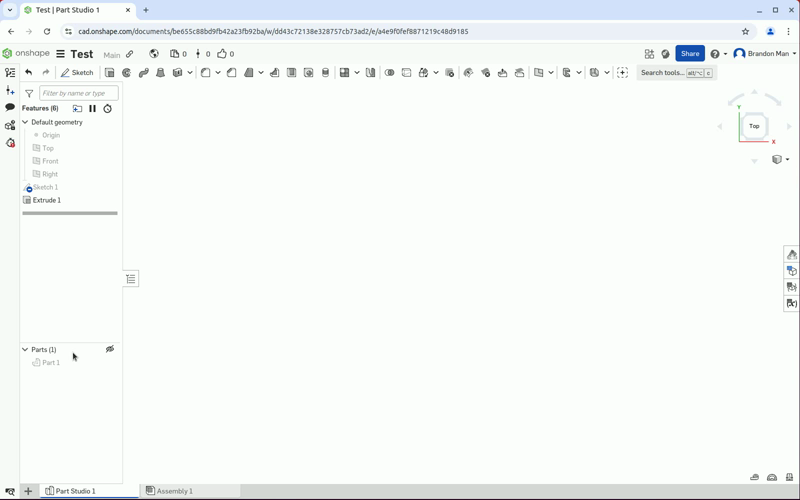
key(shift+y)
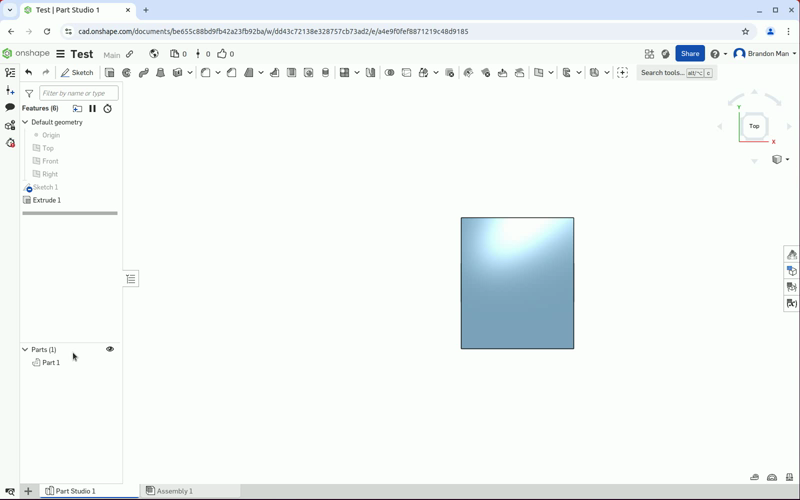
mouse_move(541, 75)
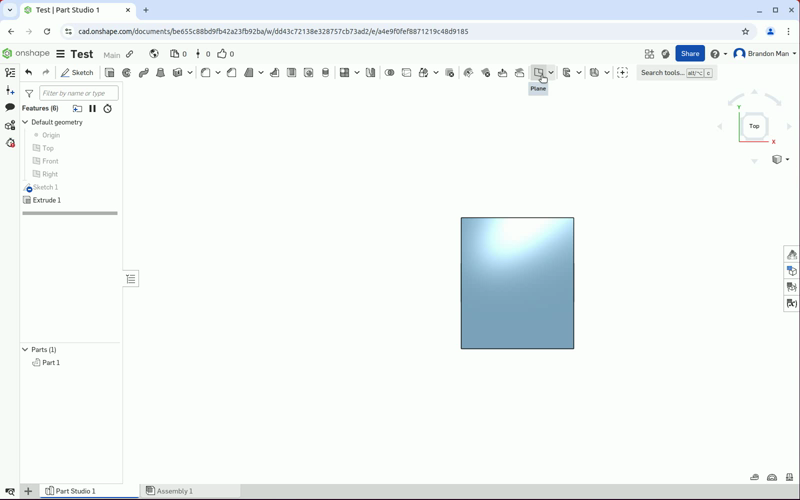
click(541, 75)
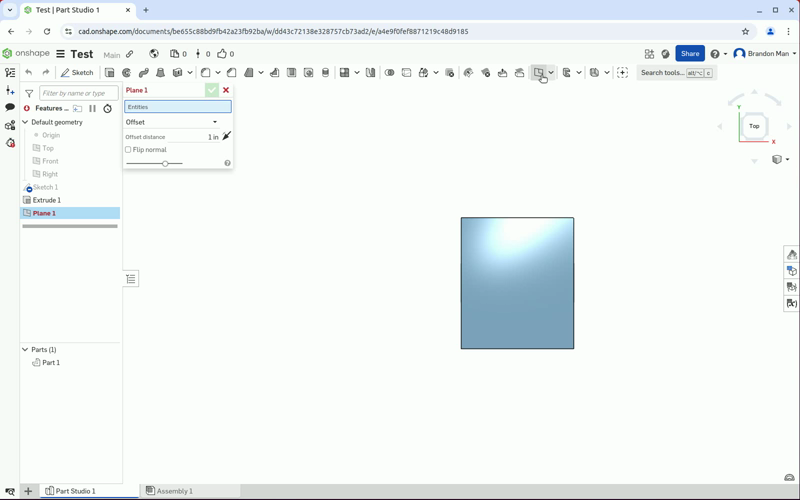
mouse_move(73, 150)
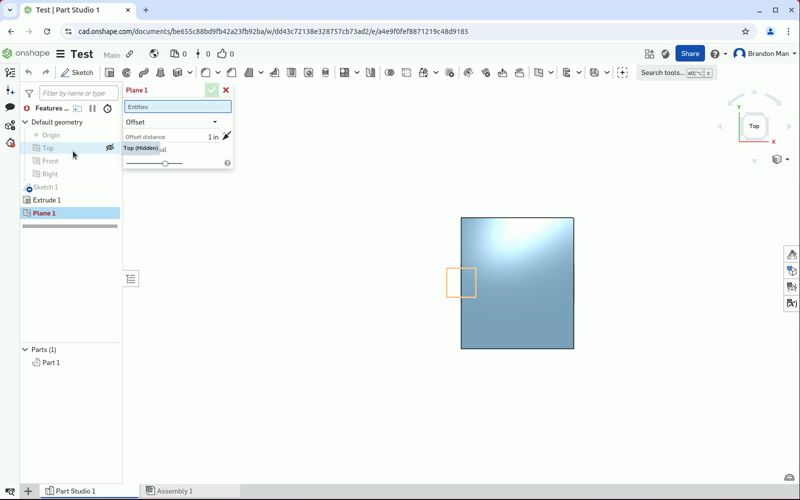
click(73, 150)
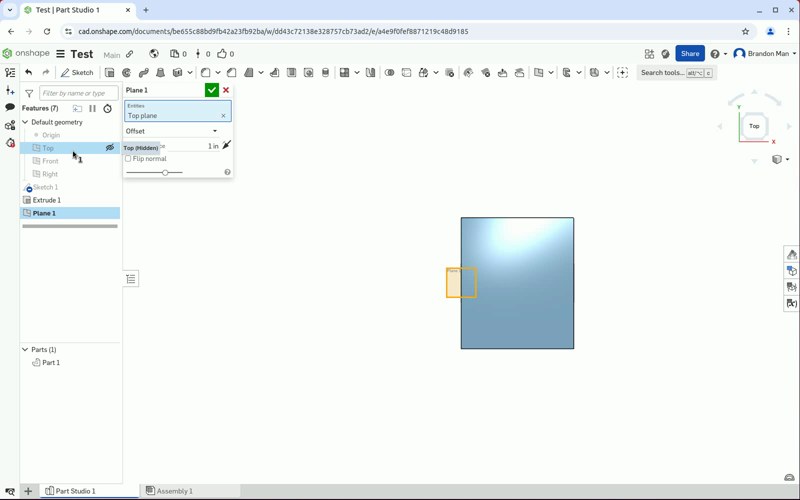
key(tab, 2)
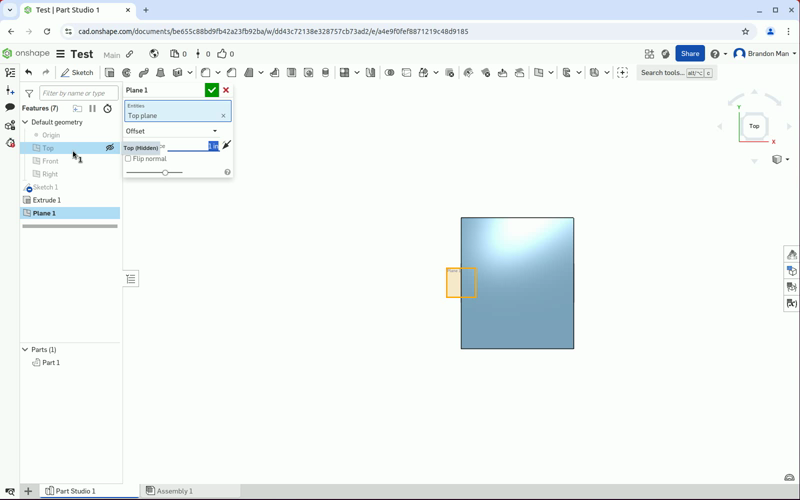
text(13.957)
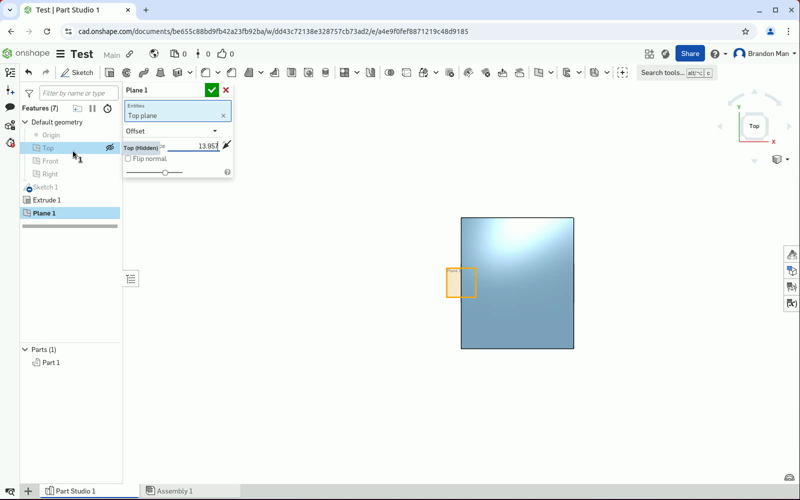
key(enter, 2)
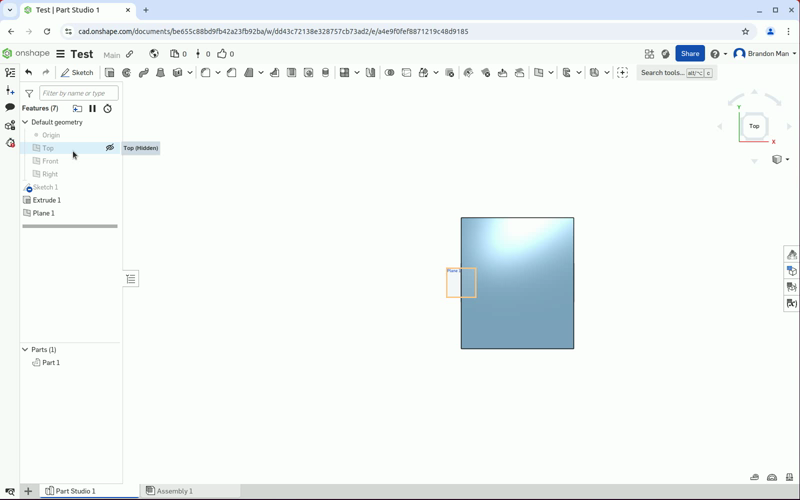
key(shift+s)
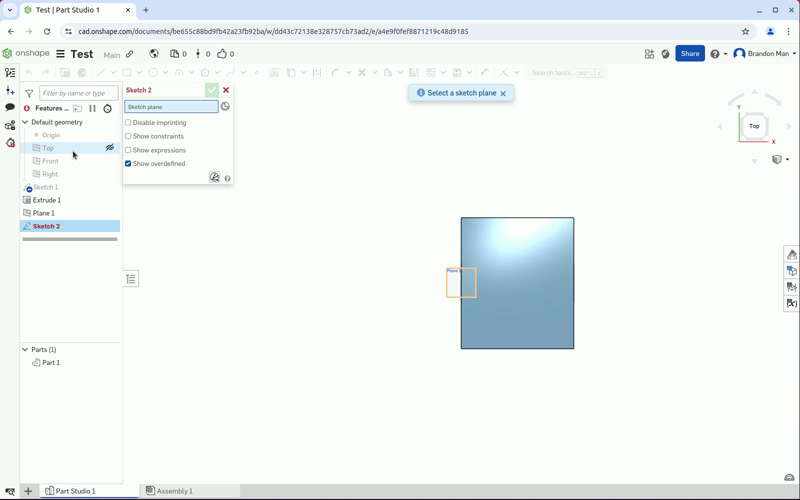
mouse_move(73, 215)
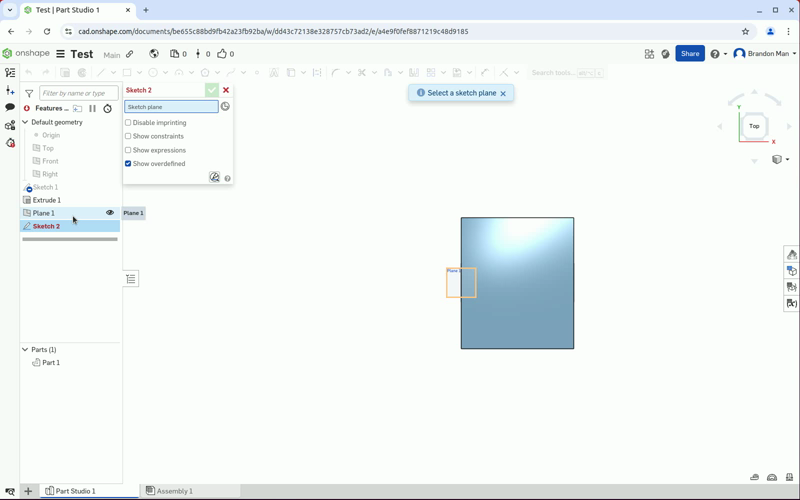
click(73, 215)
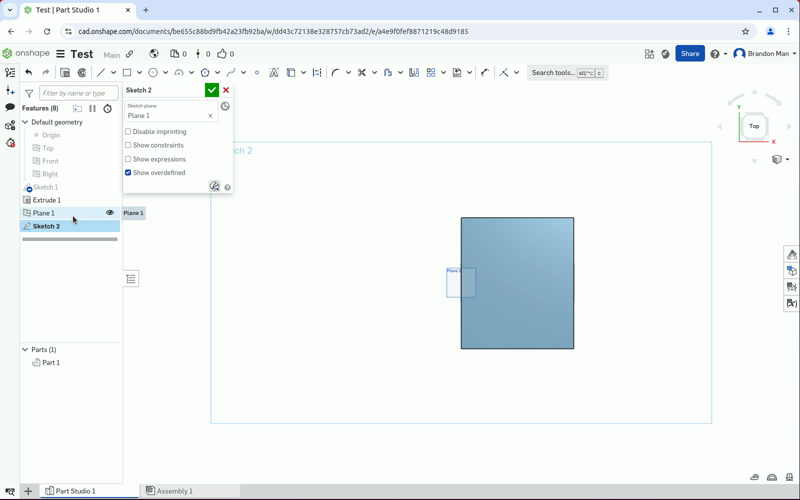
mouse_move(73, 352)
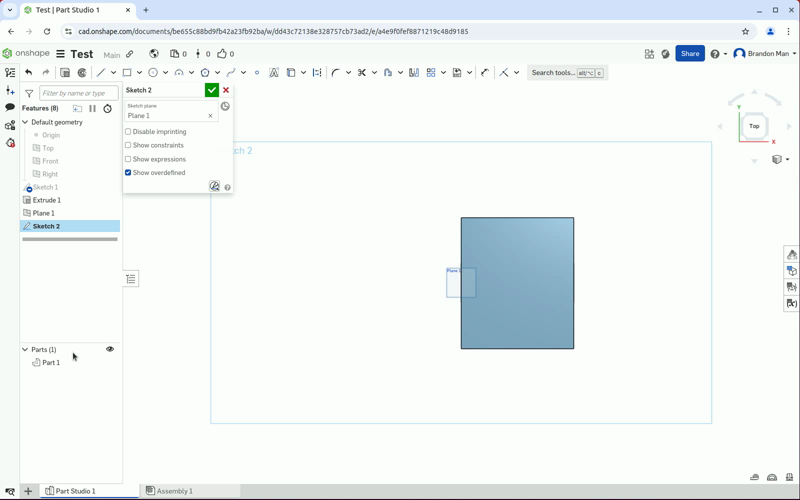
key(y)
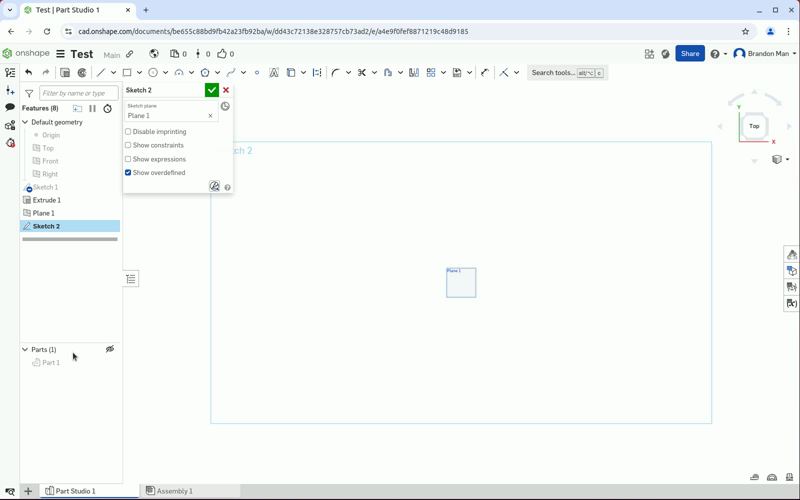
key(c)
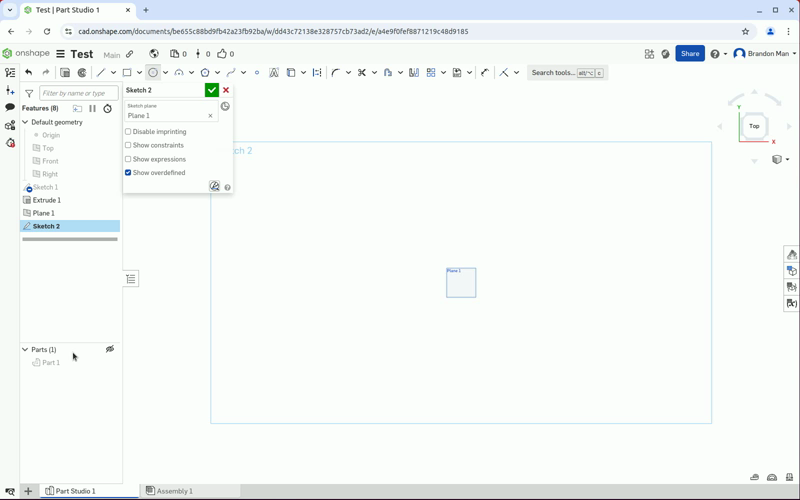
key_down(shift)
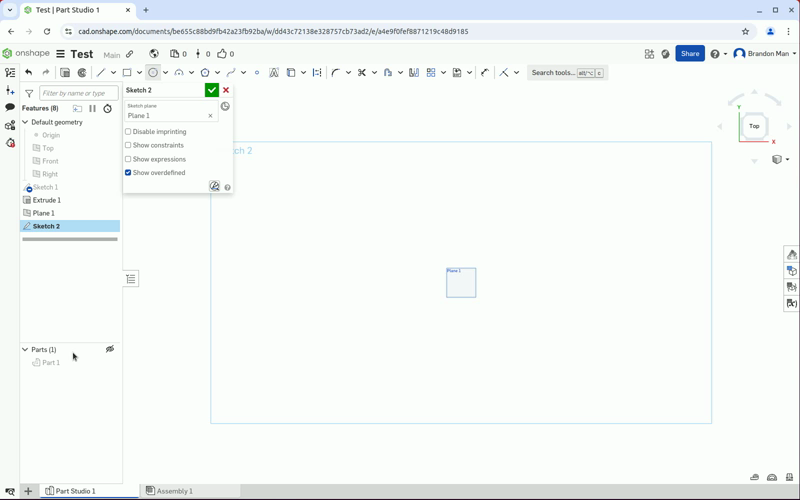
mouse_move(474, 234)
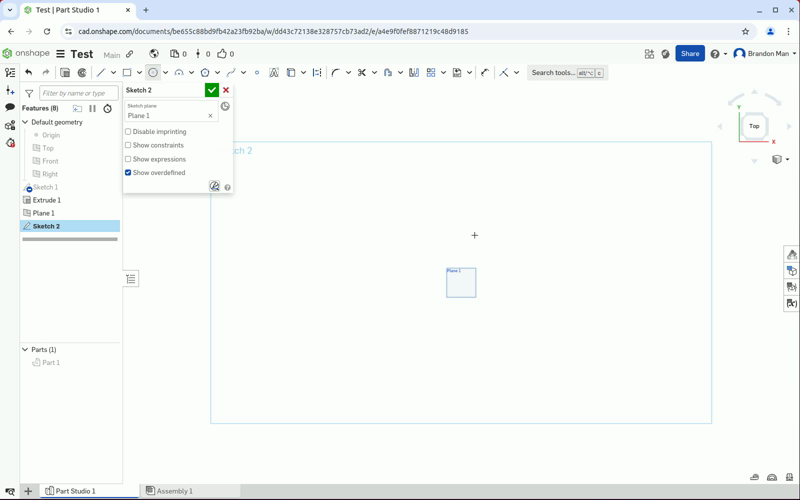
click(474, 234)
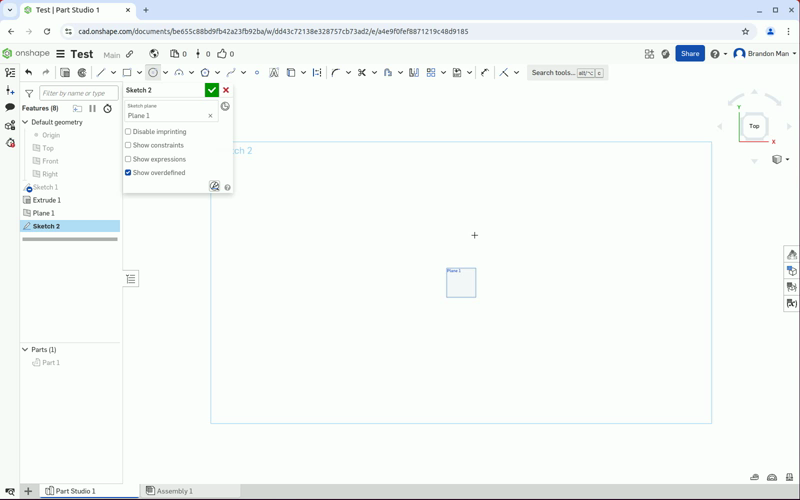
key_up(shift)
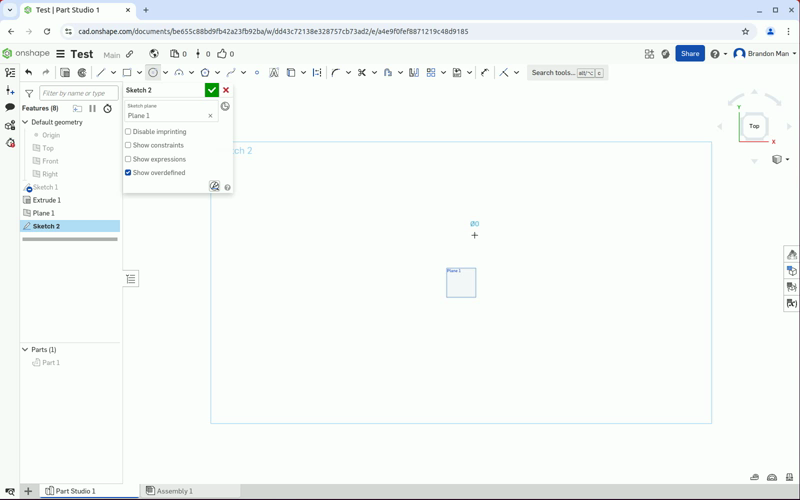
mouse_move(481, 234)
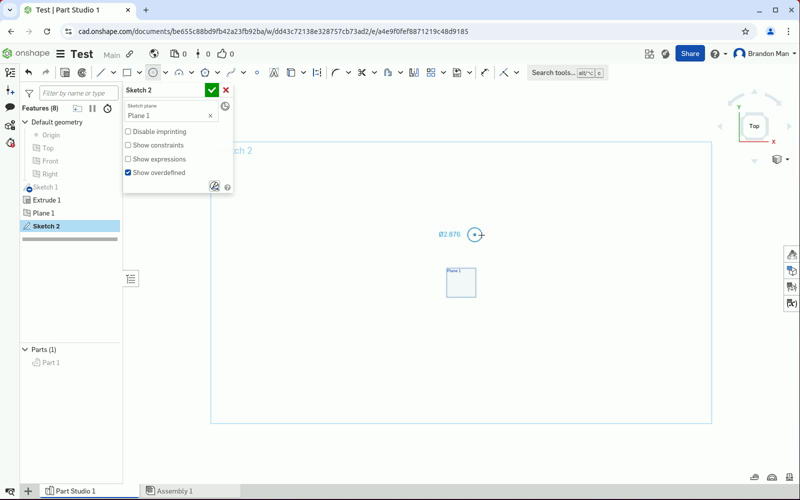
click(481, 234)
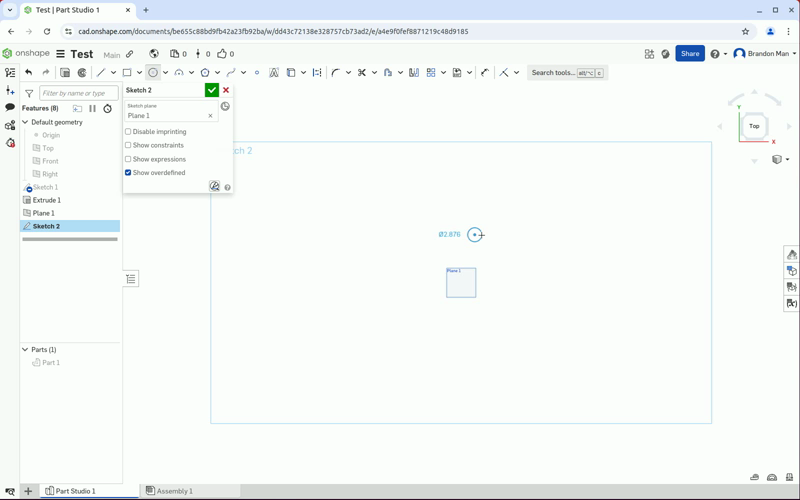
key(esc)
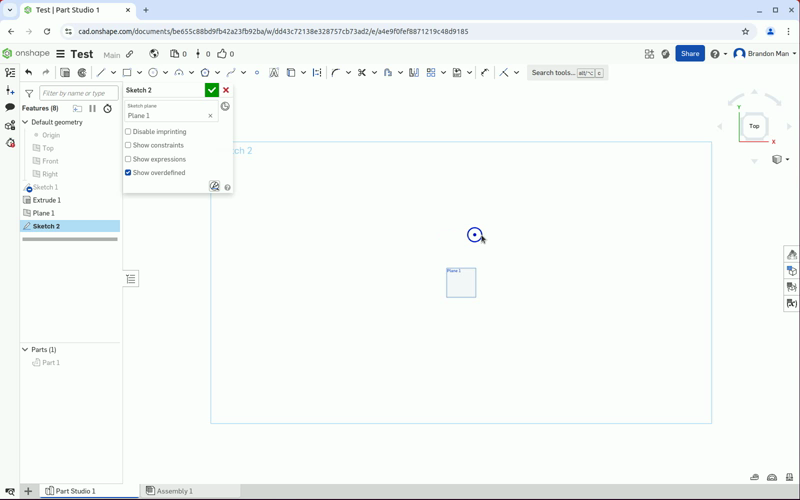
mouse_move(470, 235)
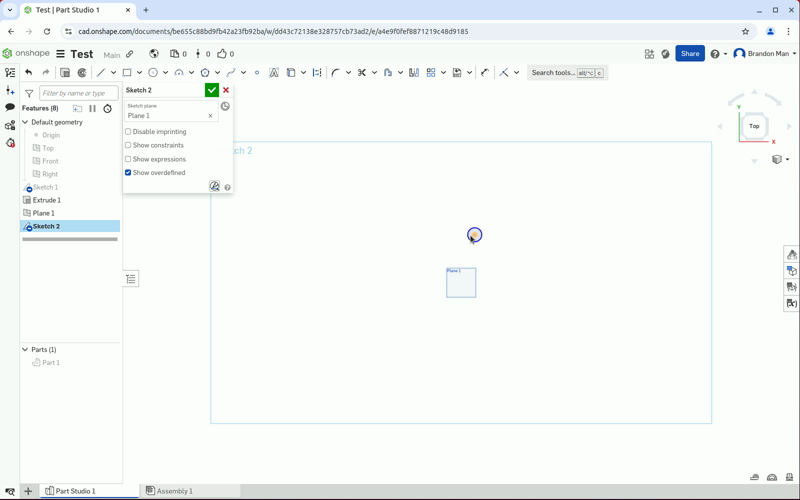
scroll(6)
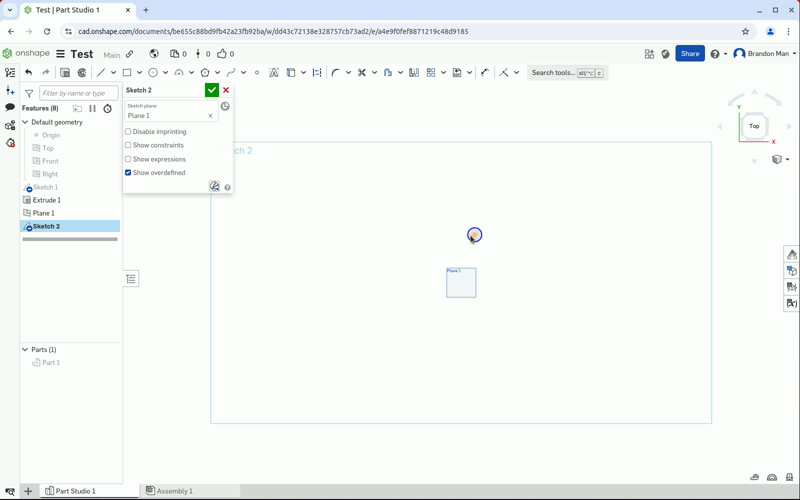
scroll(6)
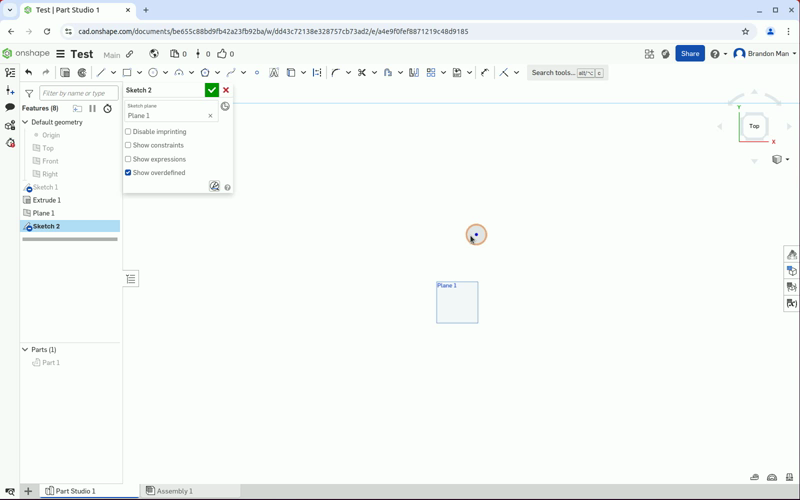
scroll(6)
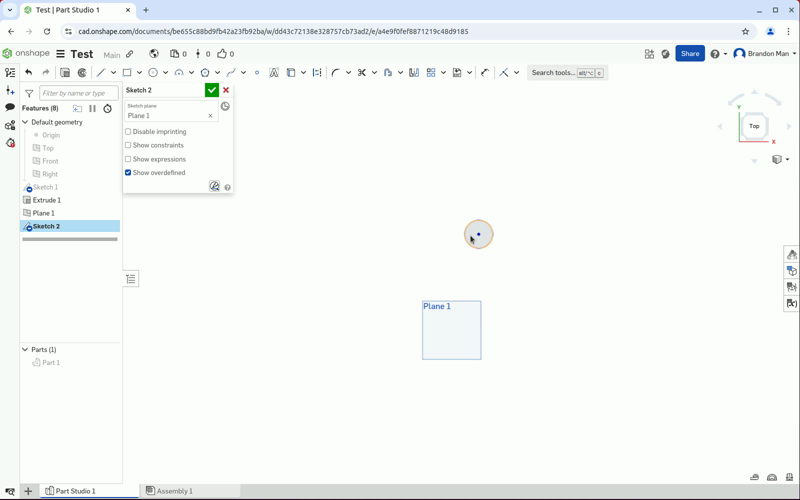
scroll(6)
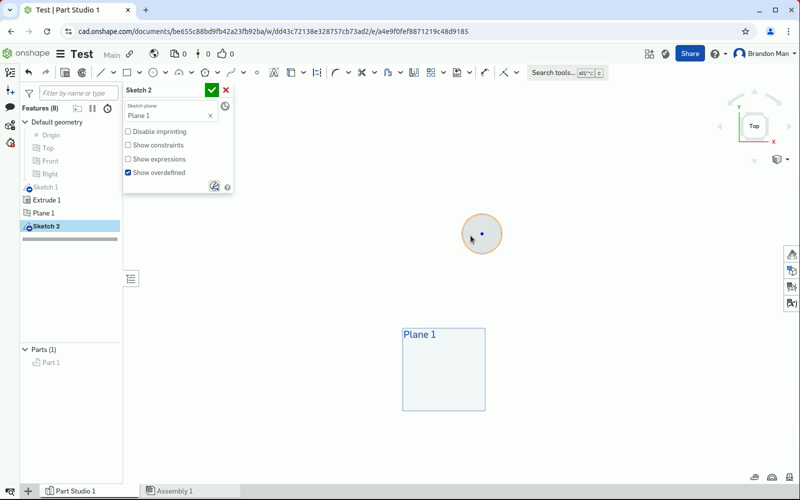
scroll(6)
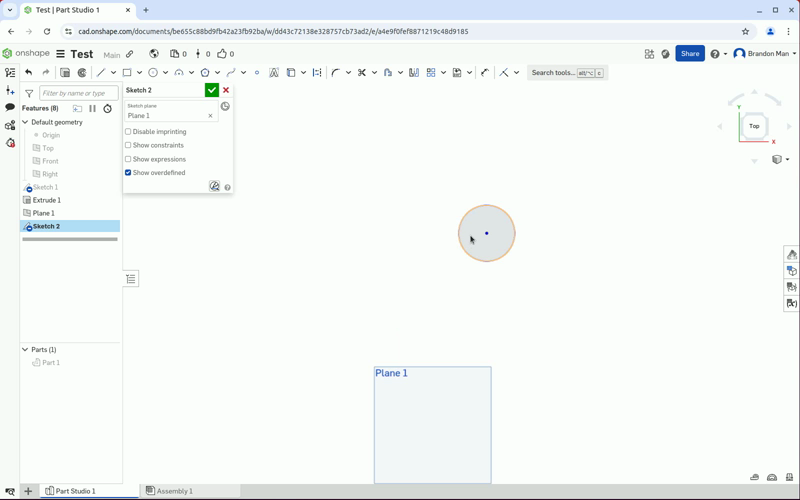
scroll(6)
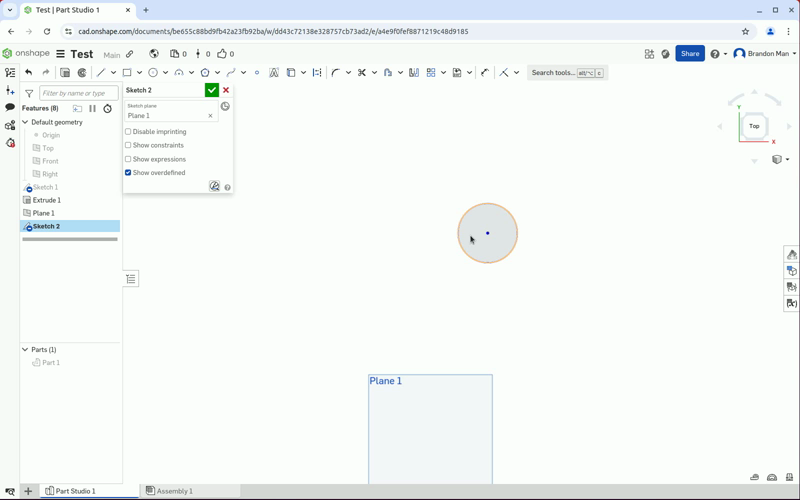
scroll(6)
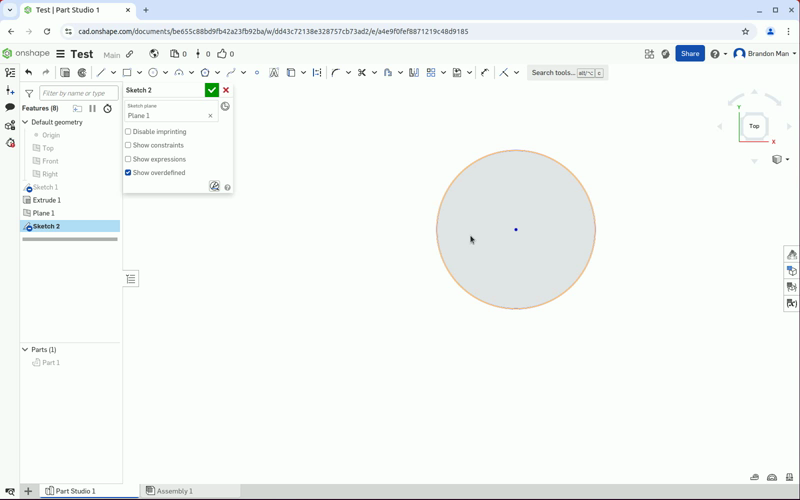
click(470, 235)
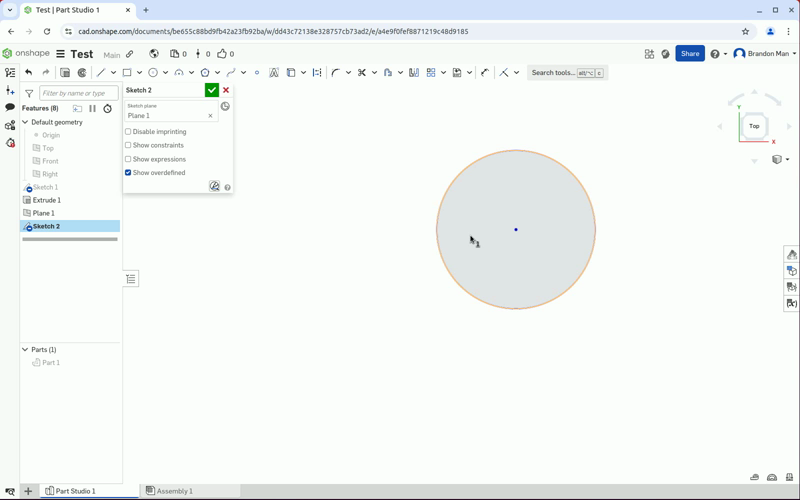
scroll(-6)
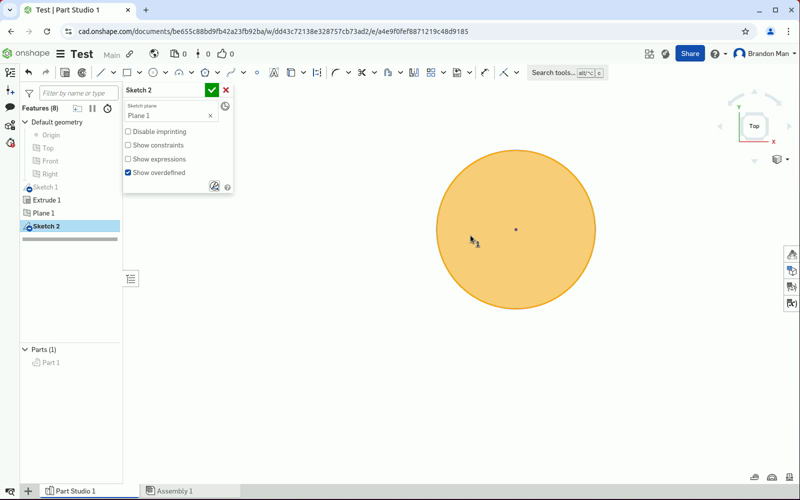
scroll(-6)
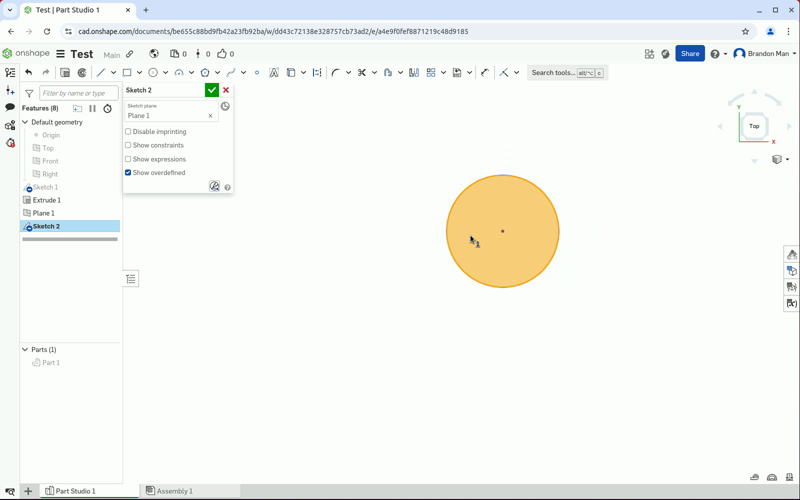
scroll(-6)
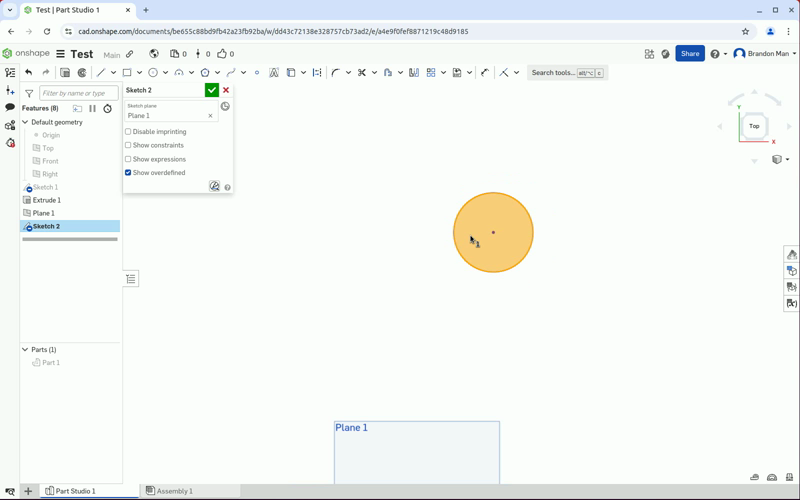
scroll(-6)
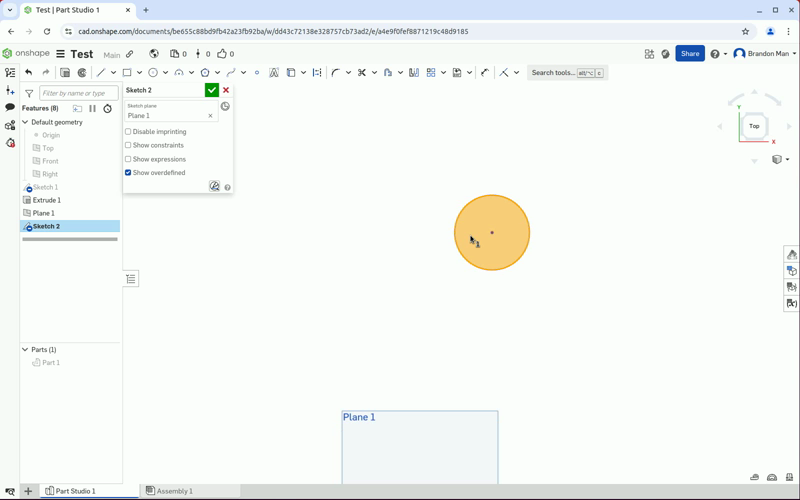
scroll(-6)
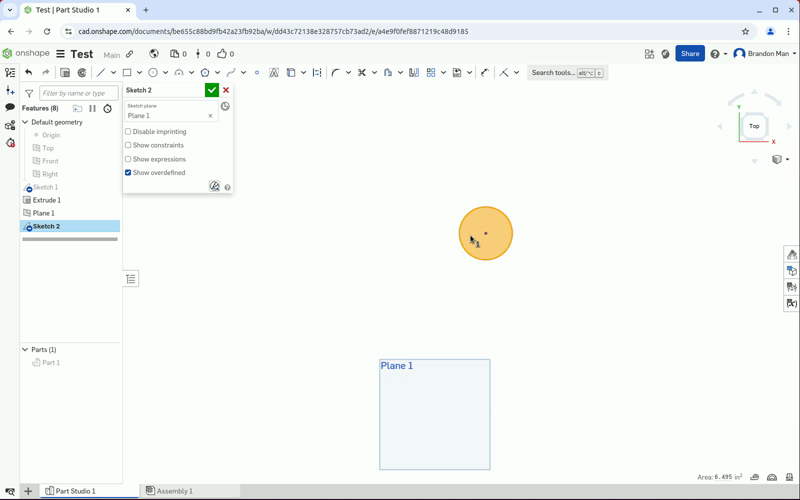
scroll(-6)
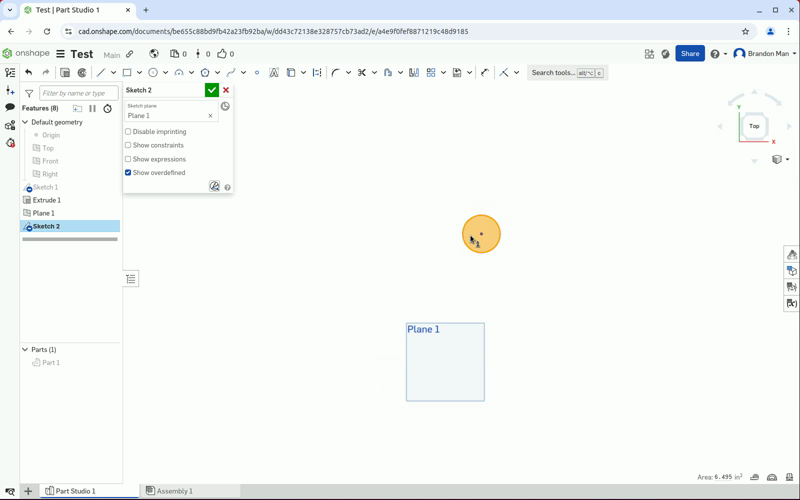
scroll(-6)
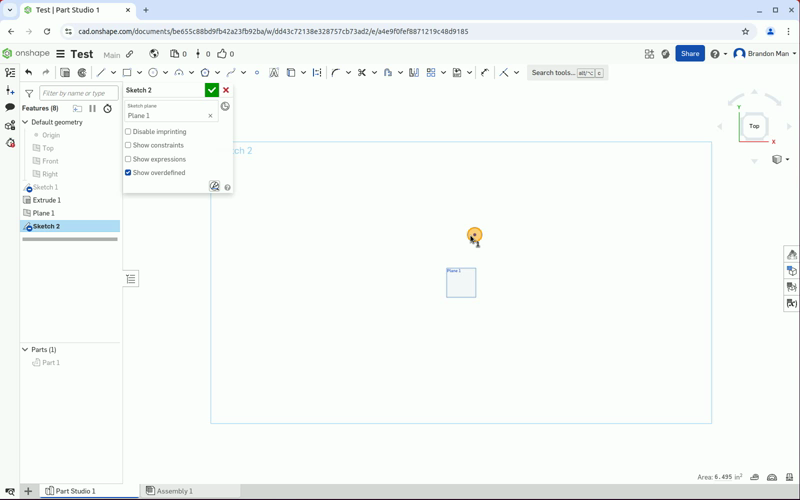
mouse_move(73, 352)
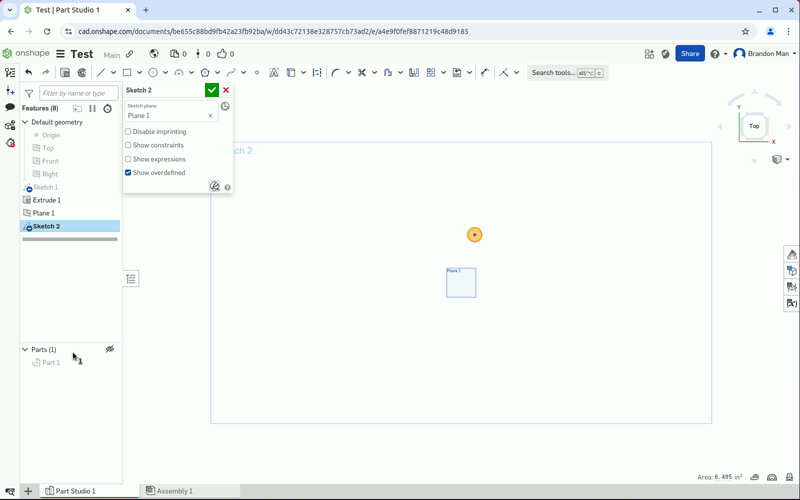
key(shift+y)
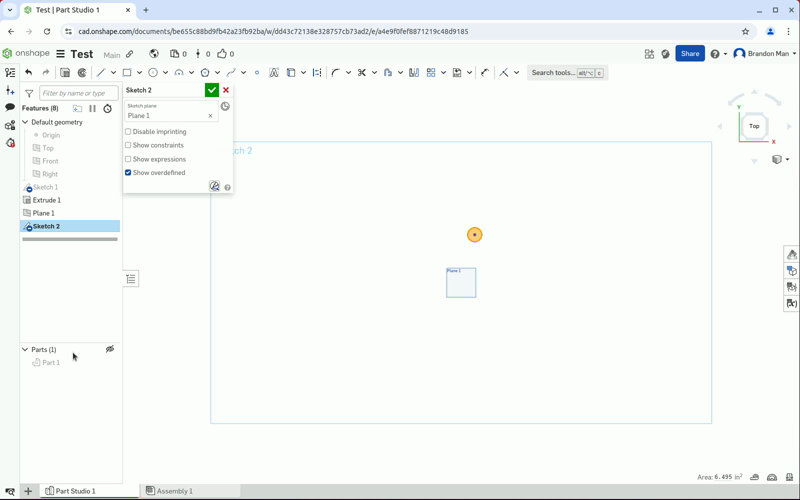
key(shift+e)
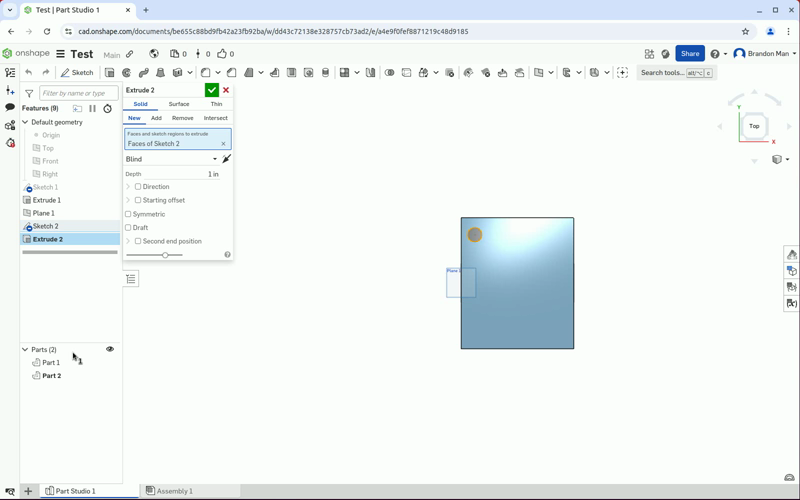
mouse_move(143, 106)
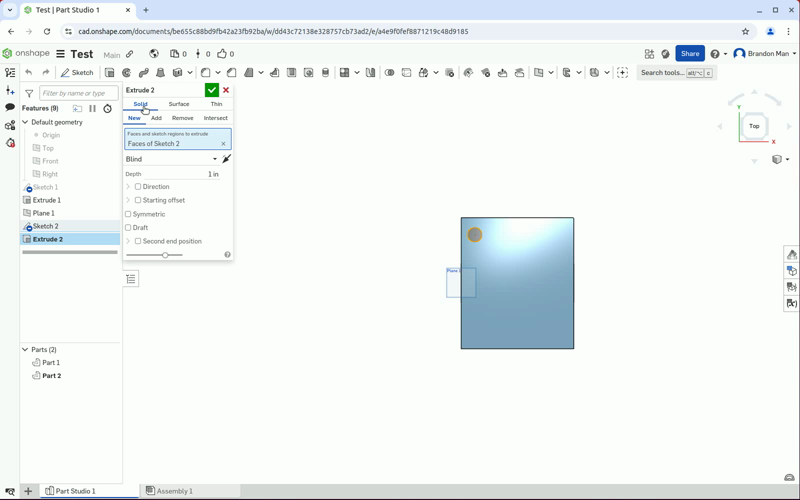
click(143, 106)
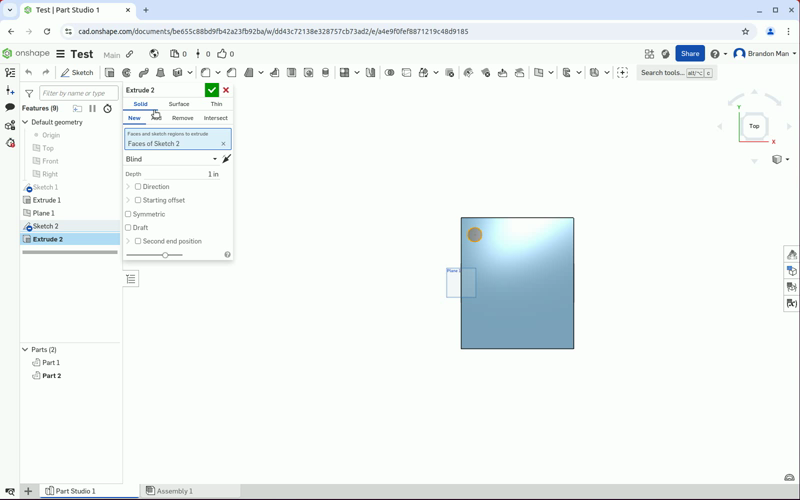
mouse_move(186, 120)
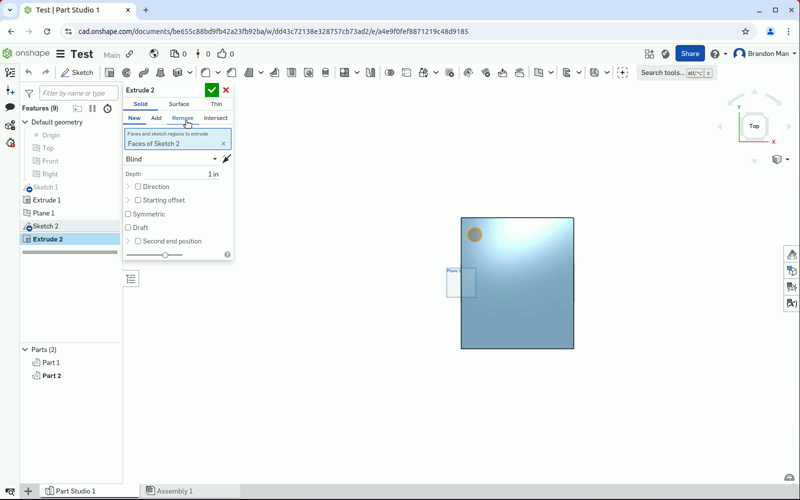
click(186, 120)
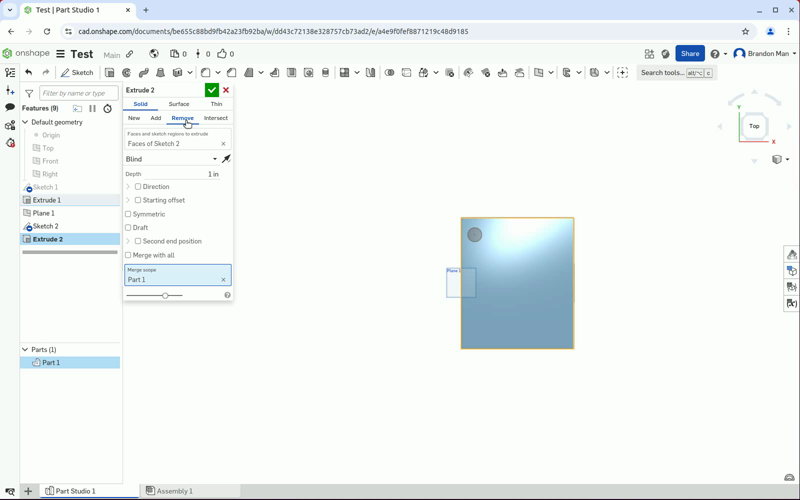
key(tab, 4)
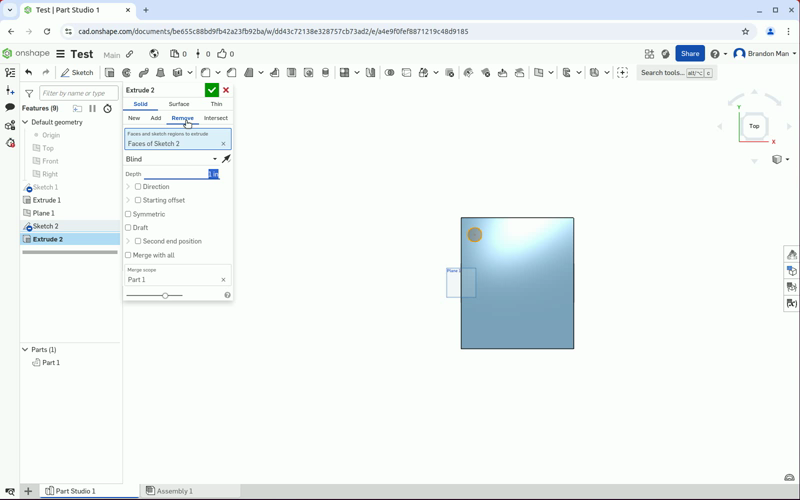
text(16.128)
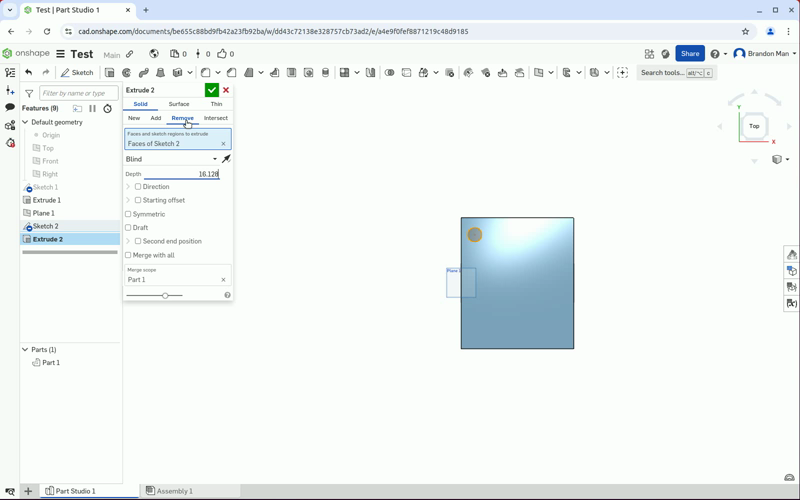
key(tab, 6)
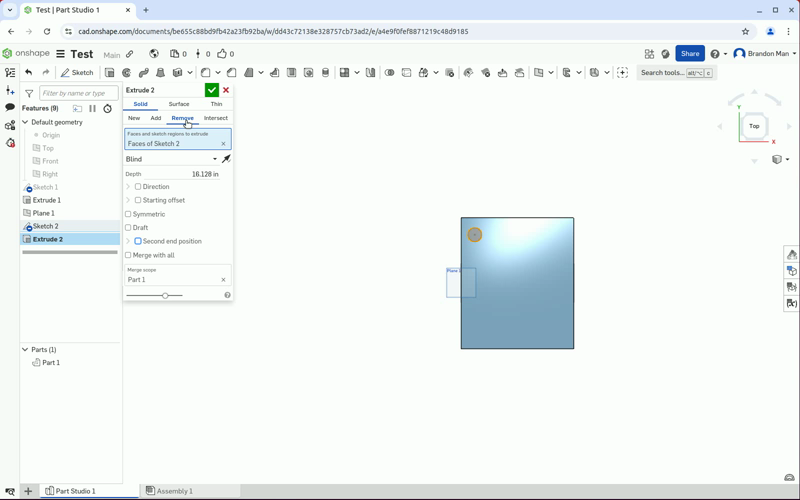
key(space)
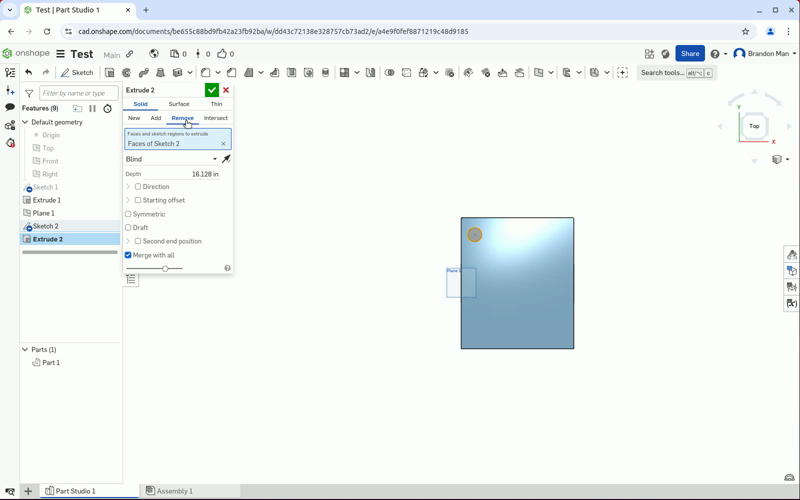
key(enter)
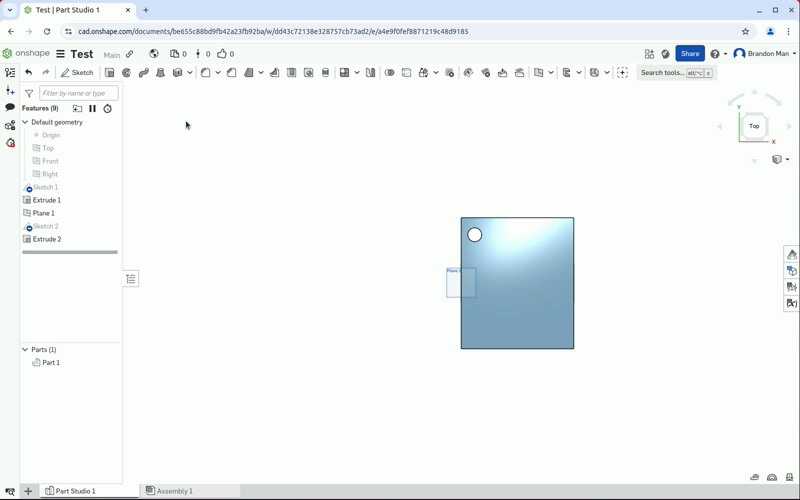
key(shift+h)
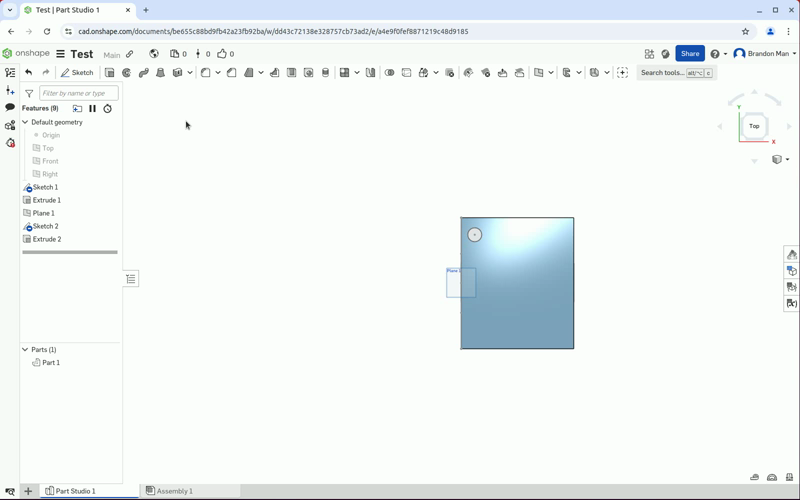
key(shift+h)
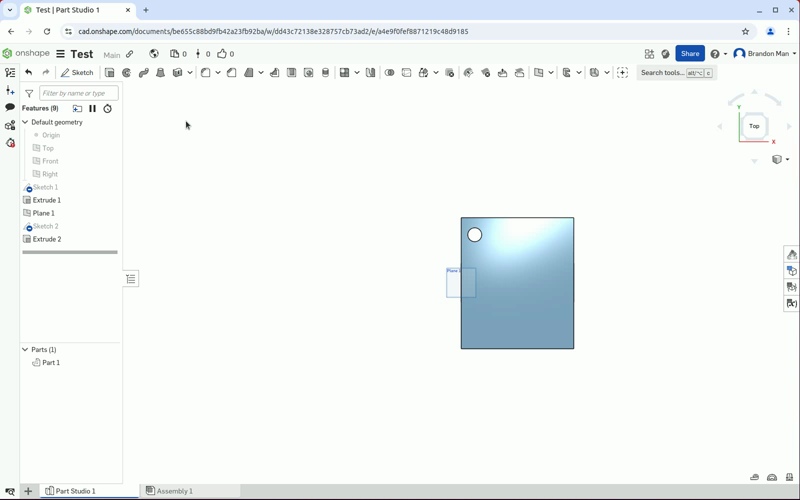
mouse_move(73, 189)
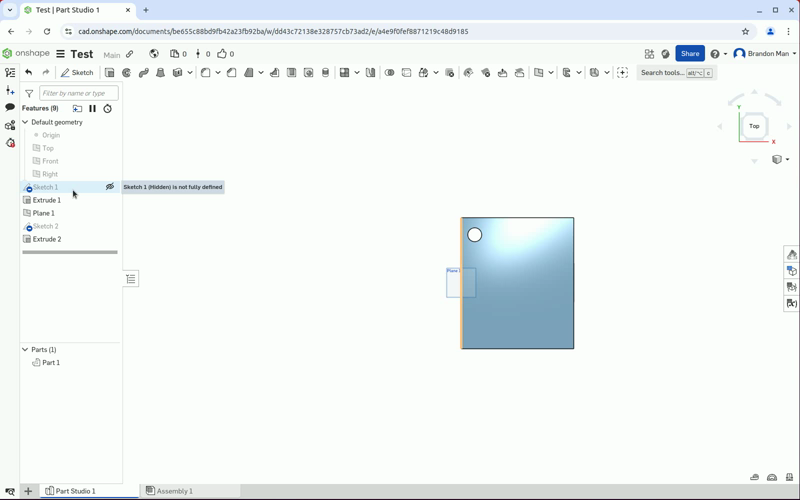
click(73, 189)
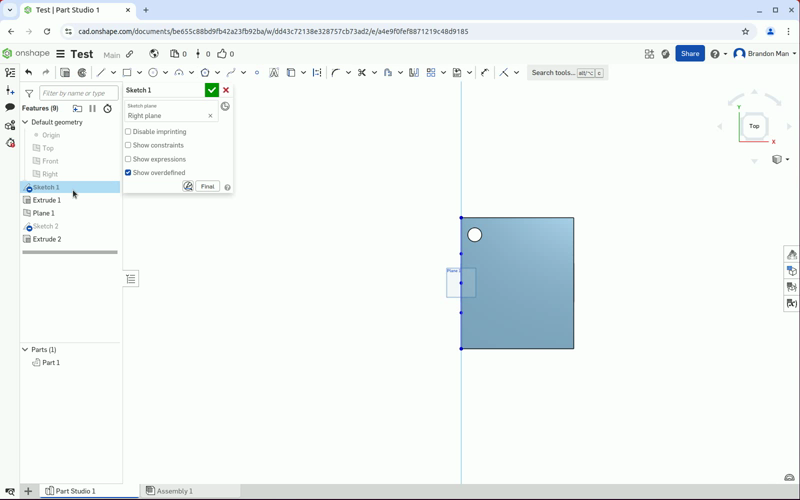
mouse_move(229, 92)
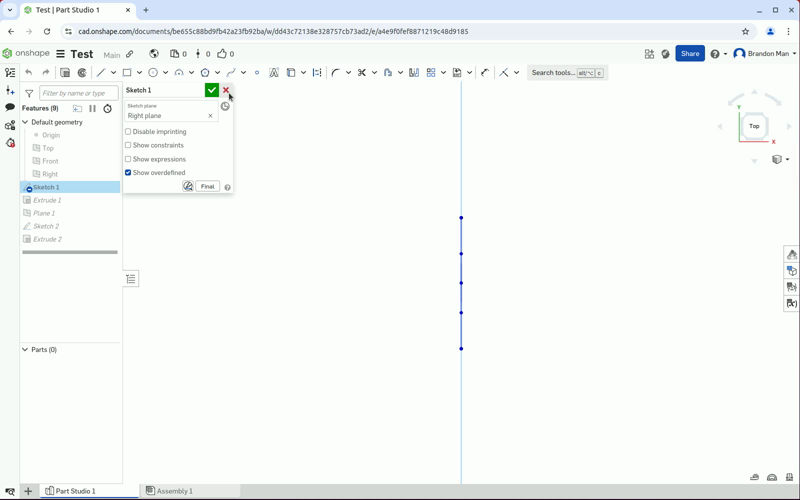
click(229, 92)
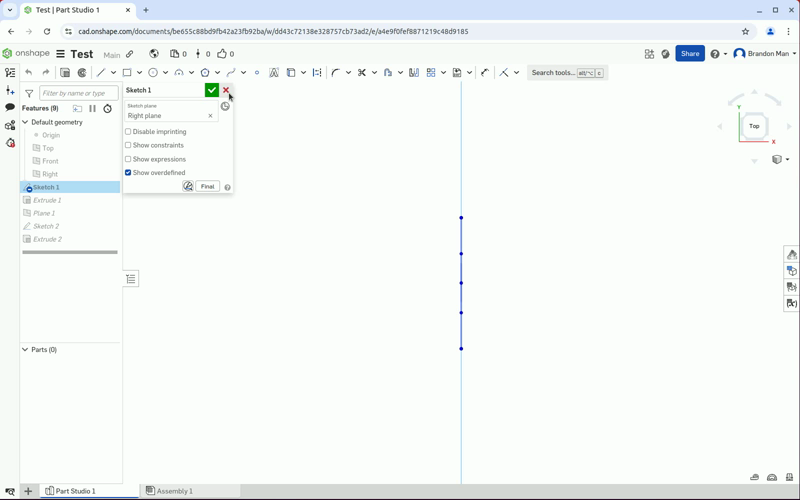
key(shift+s)
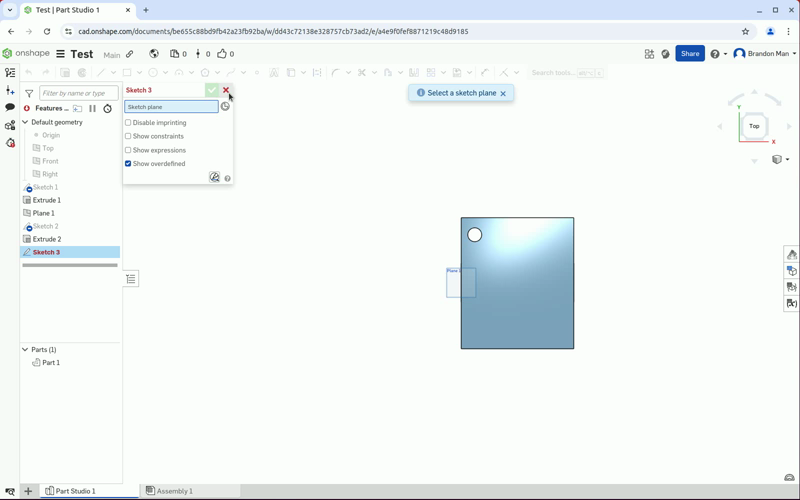
mouse_move(73, 215)
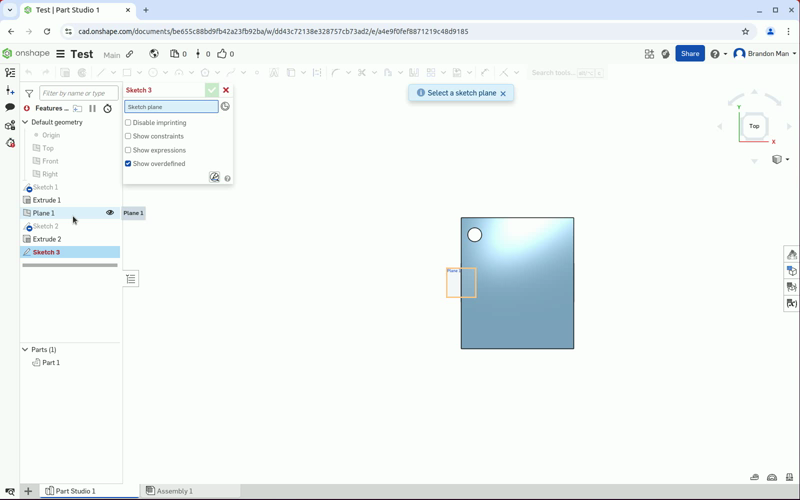
click(73, 215)
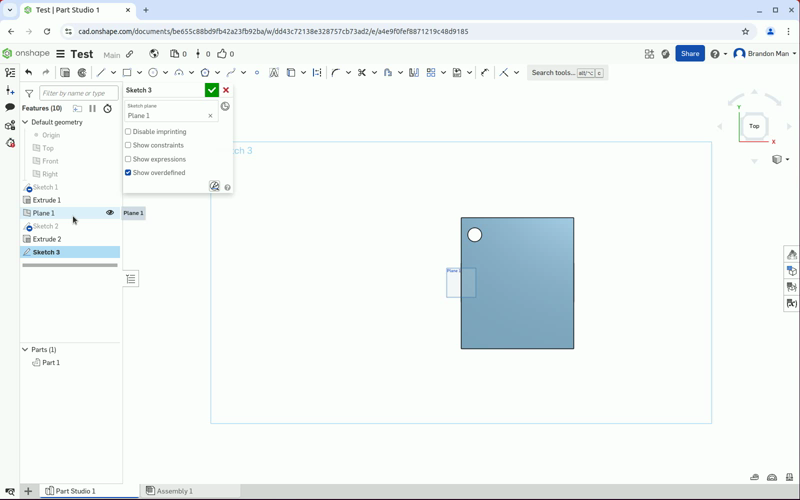
mouse_move(73, 352)
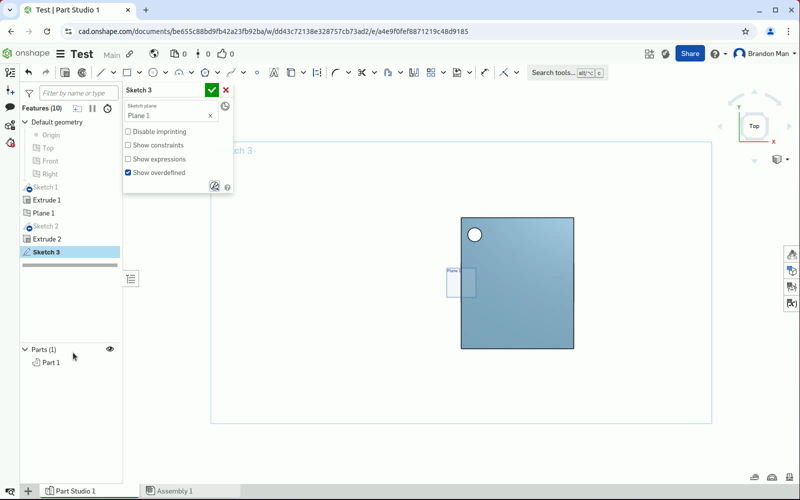
key(y)
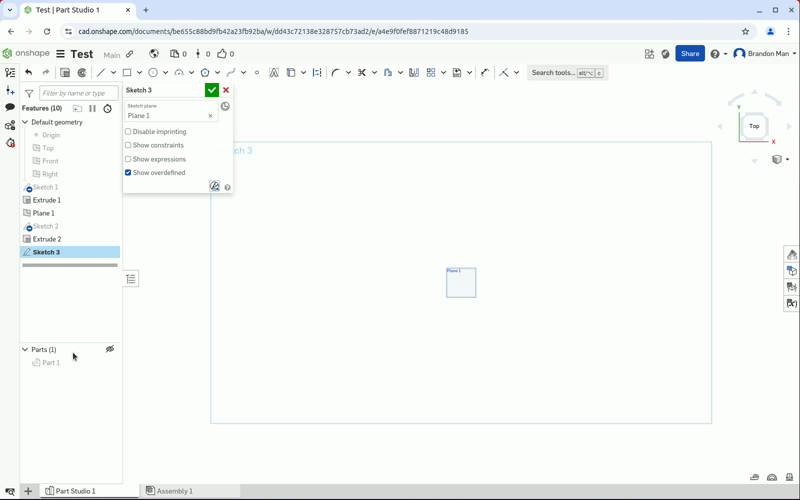
key(c)
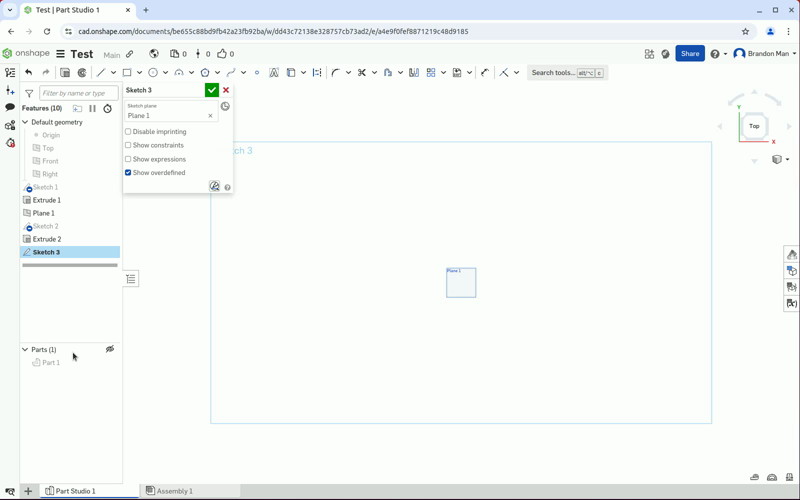
key_down(shift)
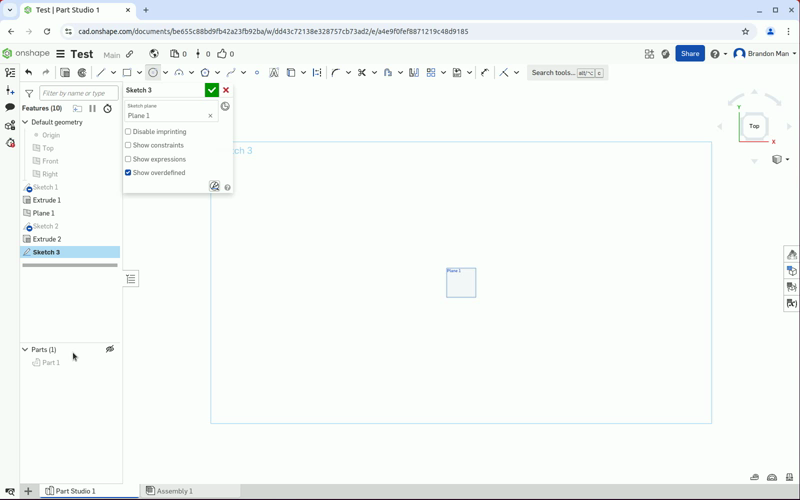
mouse_move(556, 234)
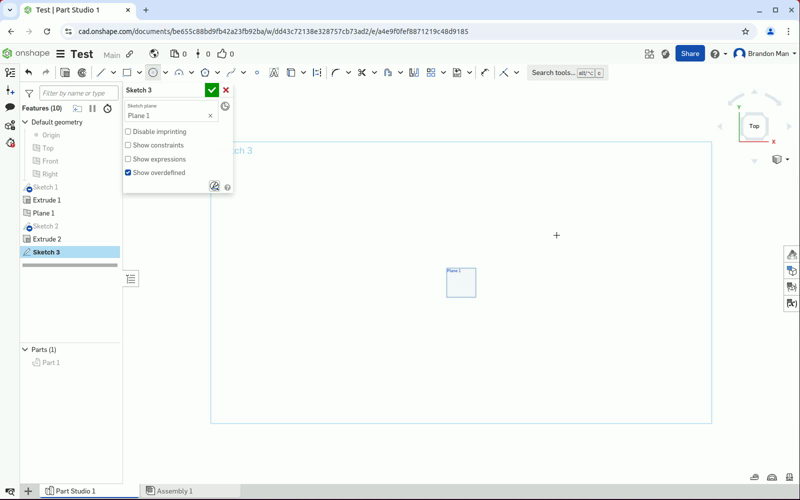
click(556, 234)
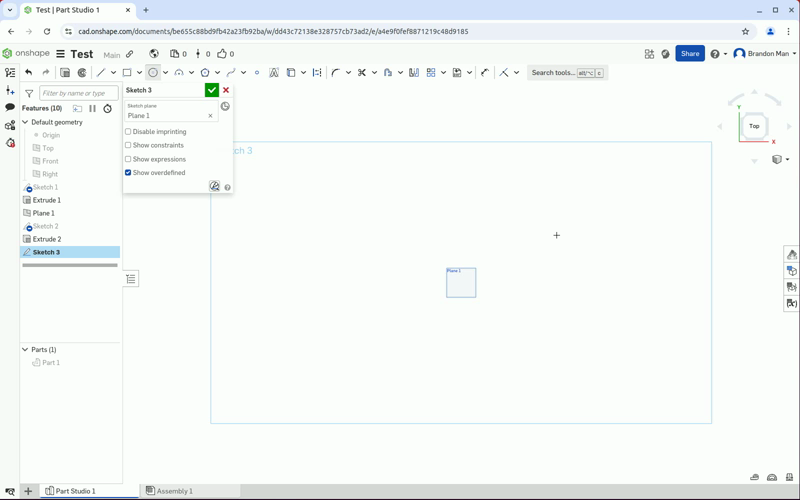
key_up(shift)
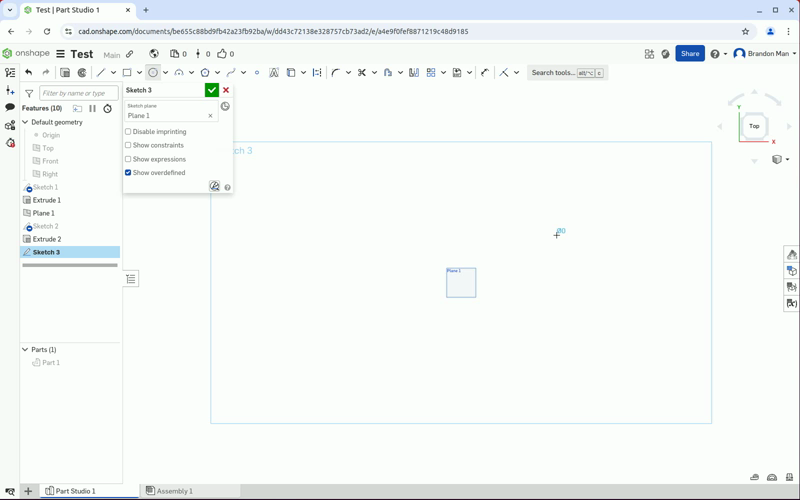
mouse_move(563, 234)
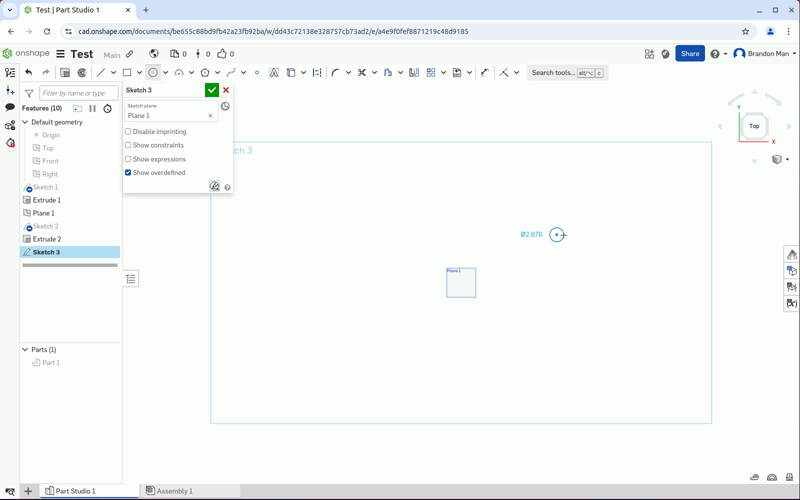
click(563, 234)
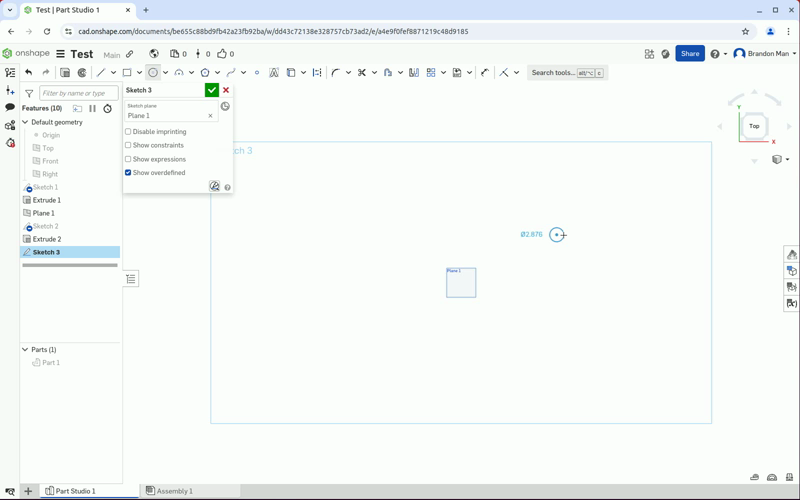
key(esc)
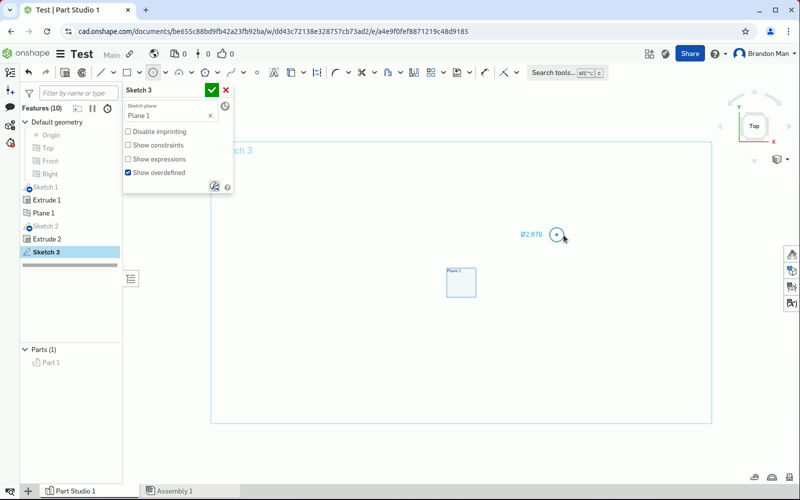
mouse_move(551, 238)
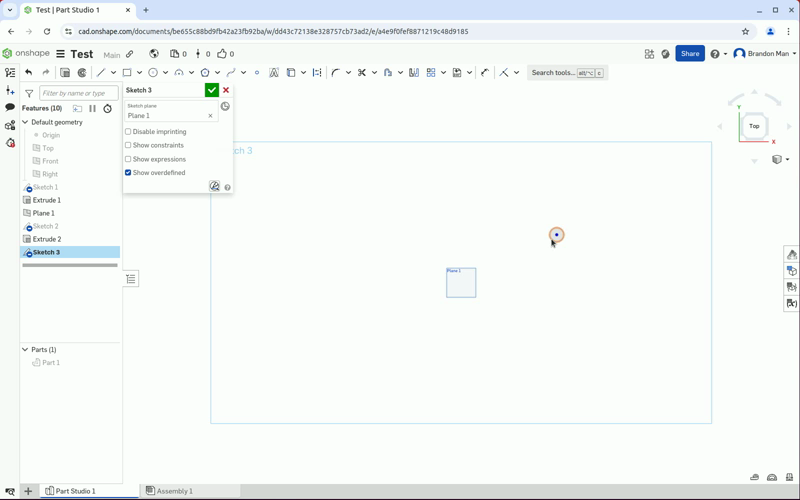
scroll(6)
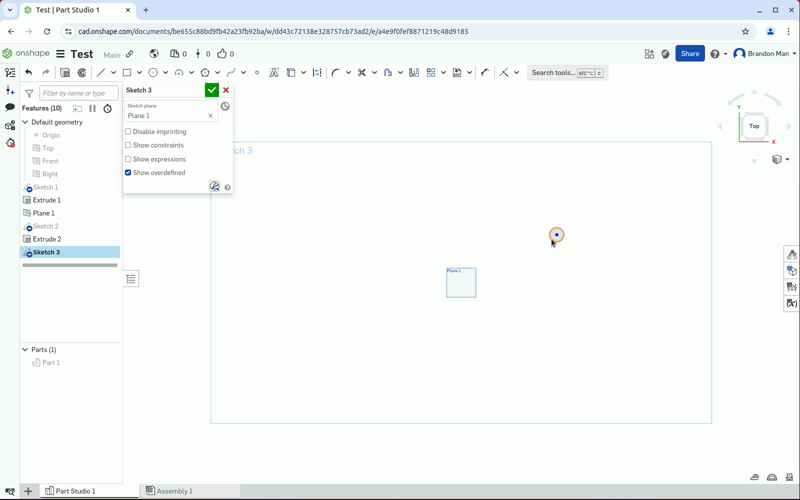
scroll(6)
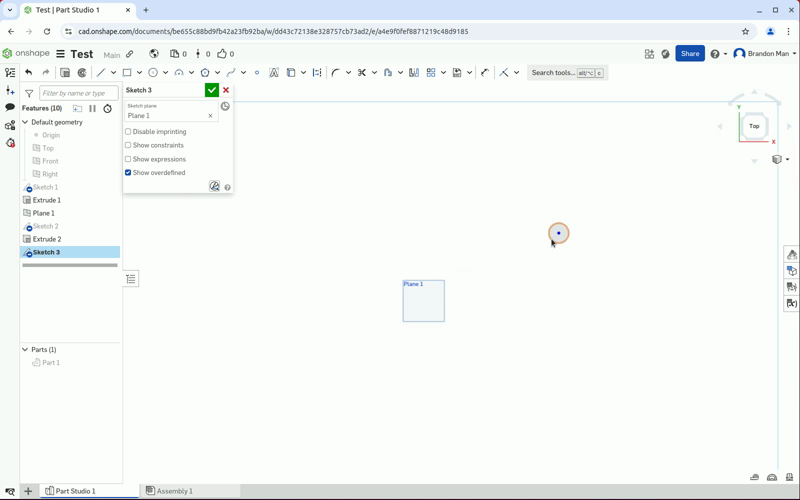
scroll(6)
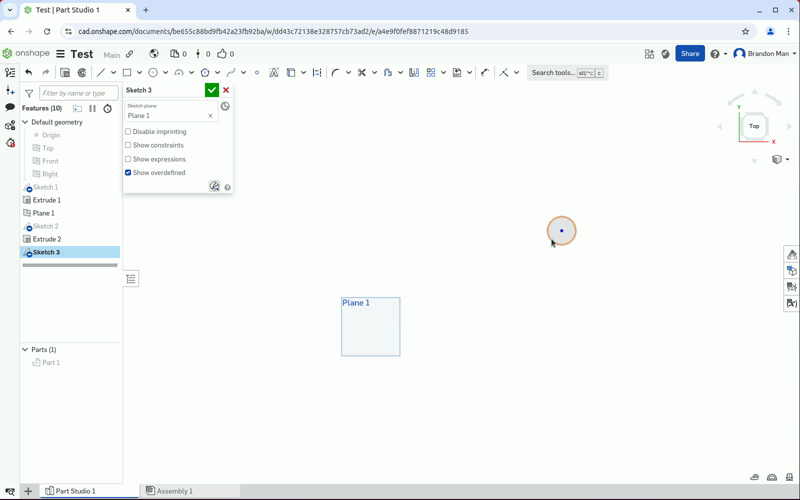
scroll(6)
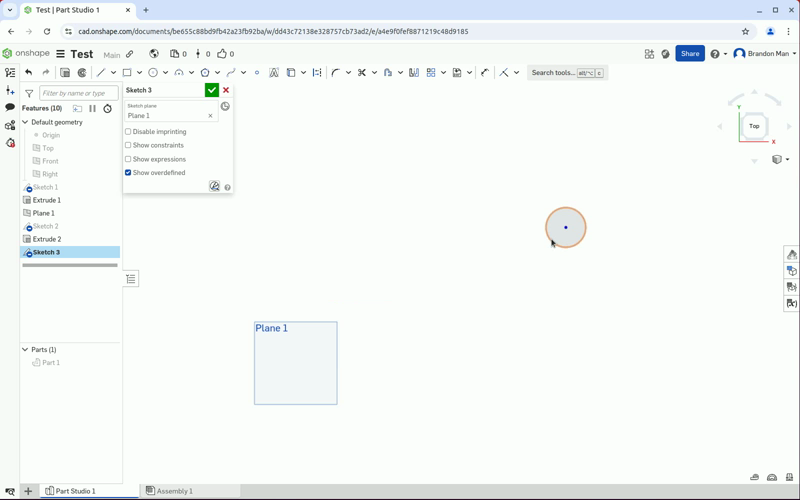
scroll(6)
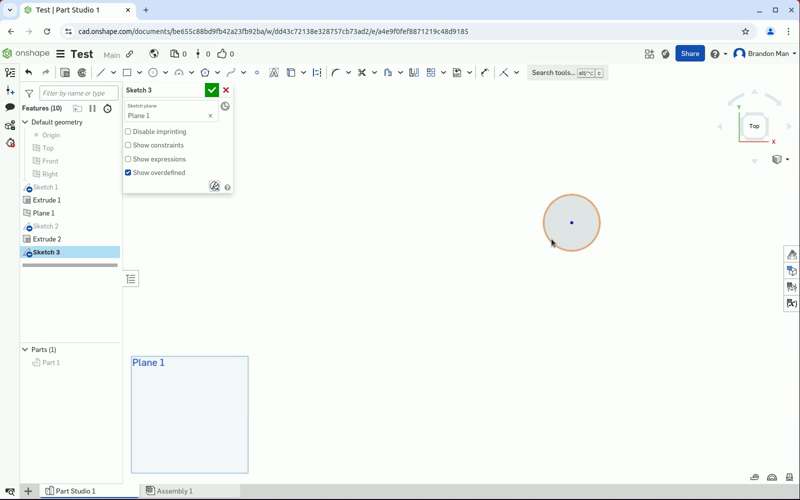
scroll(6)
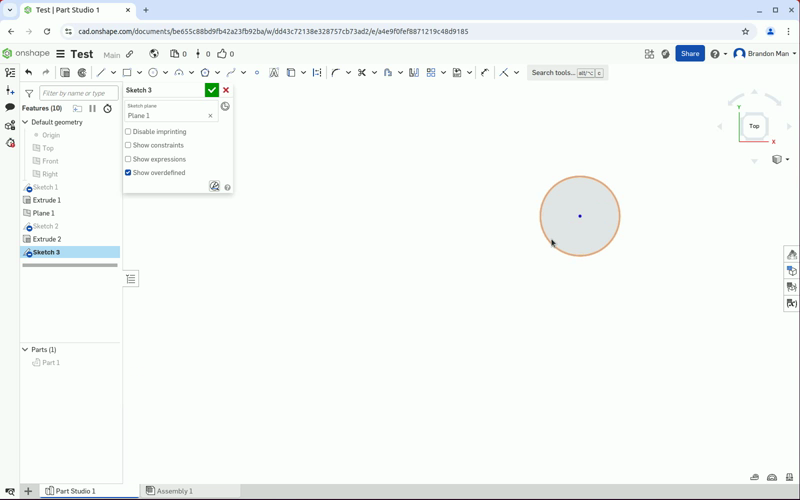
scroll(6)
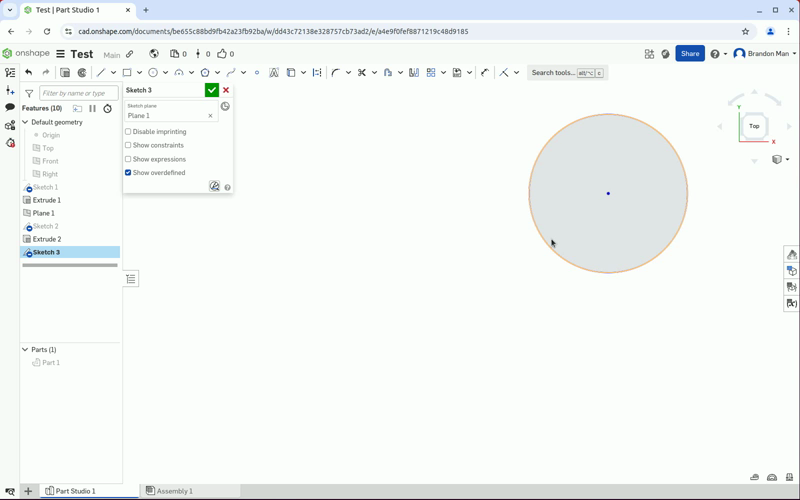
click(551, 238)
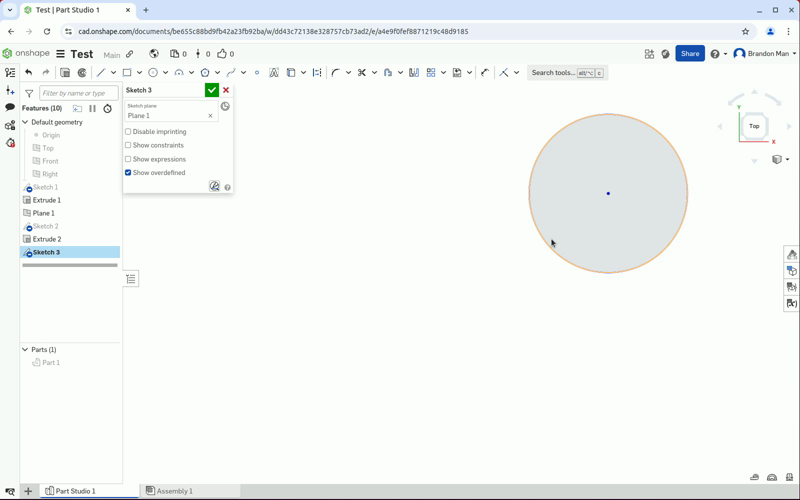
scroll(-6)
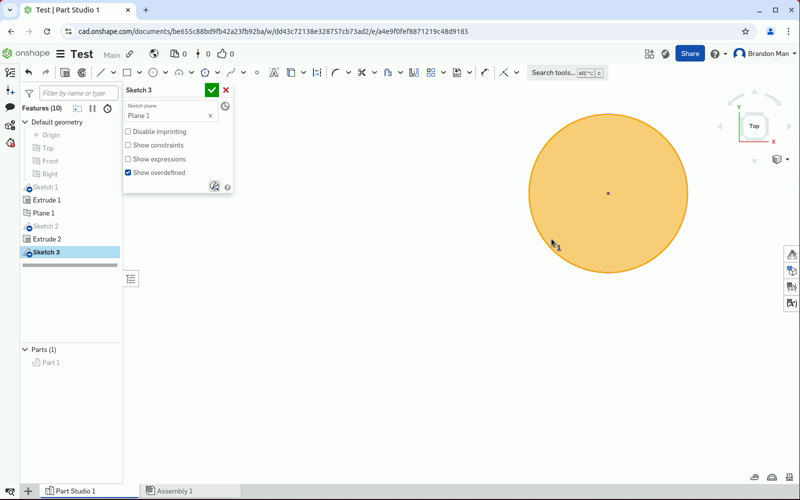
scroll(-6)
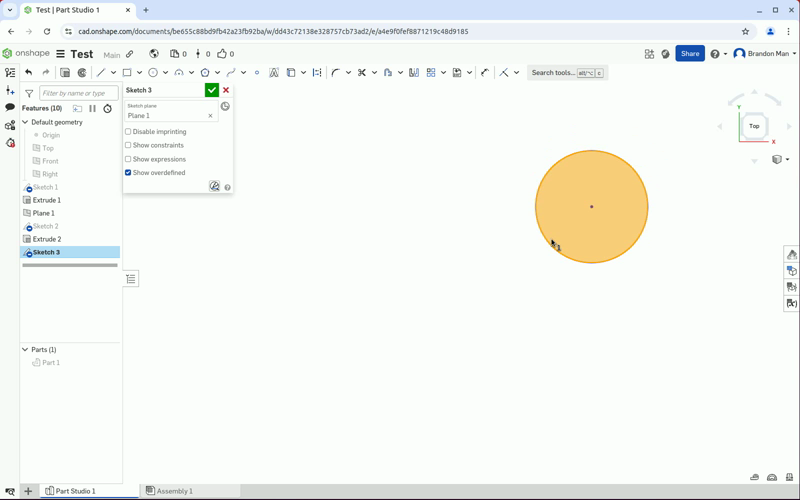
scroll(-6)
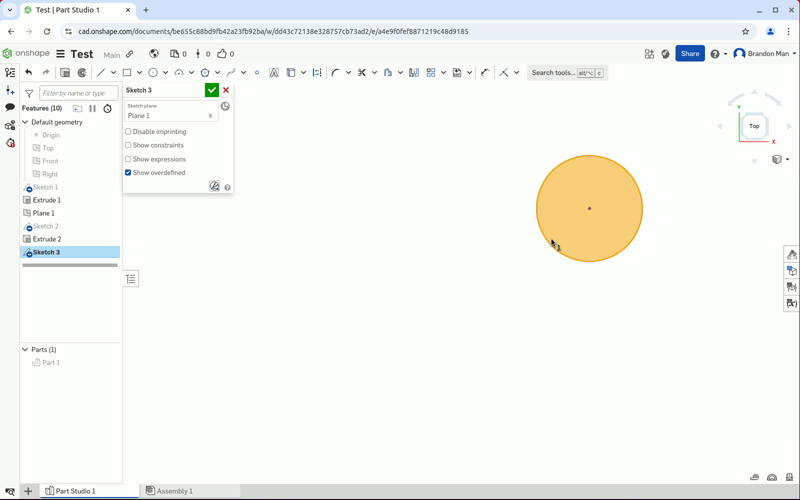
scroll(-6)
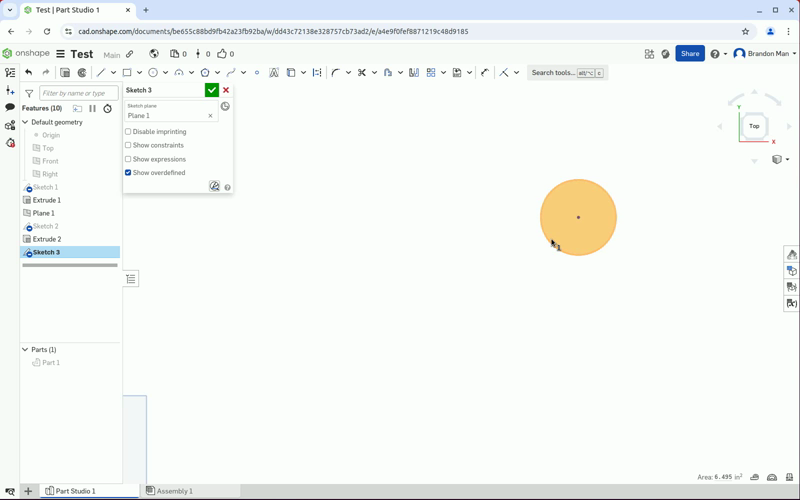
scroll(-6)
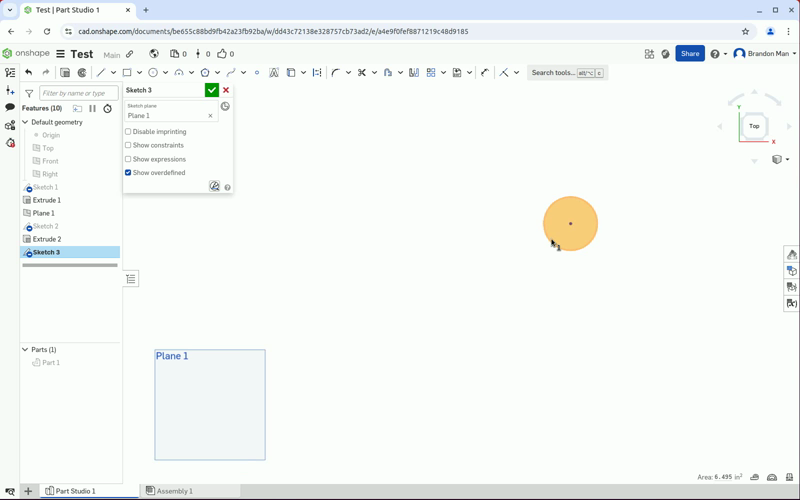
scroll(-6)
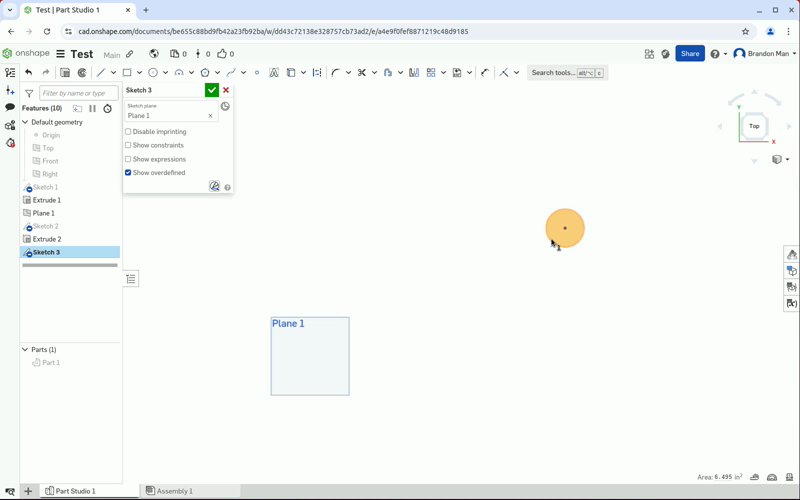
scroll(-6)
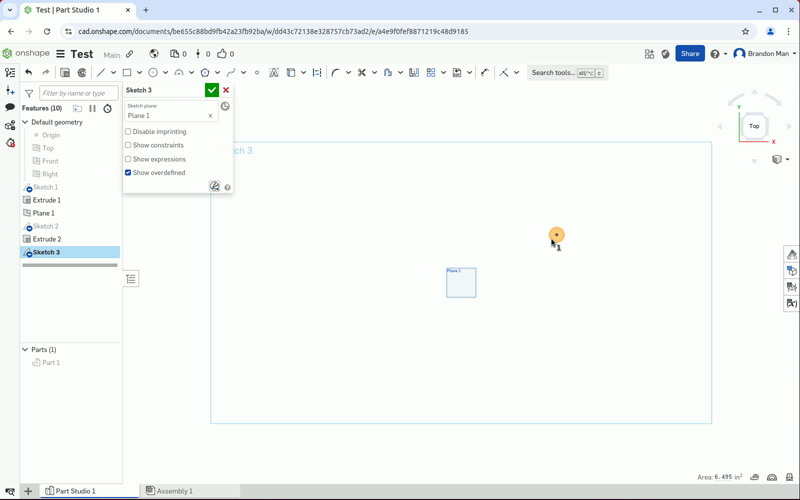
mouse_move(73, 352)
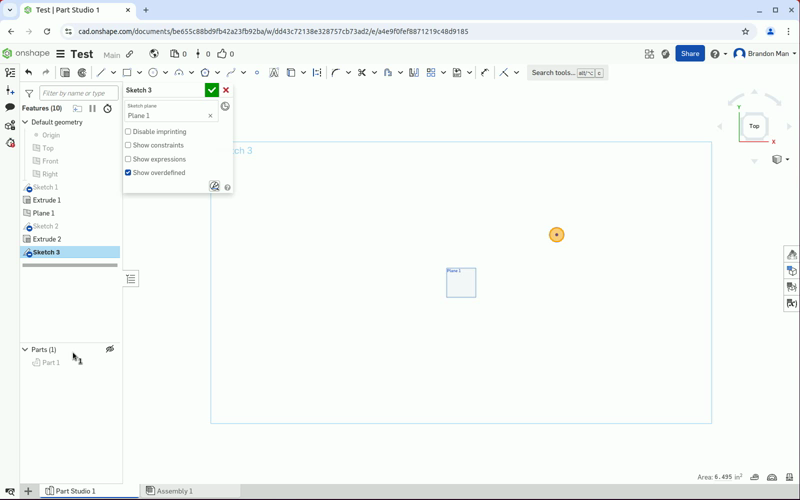
key(shift+y)
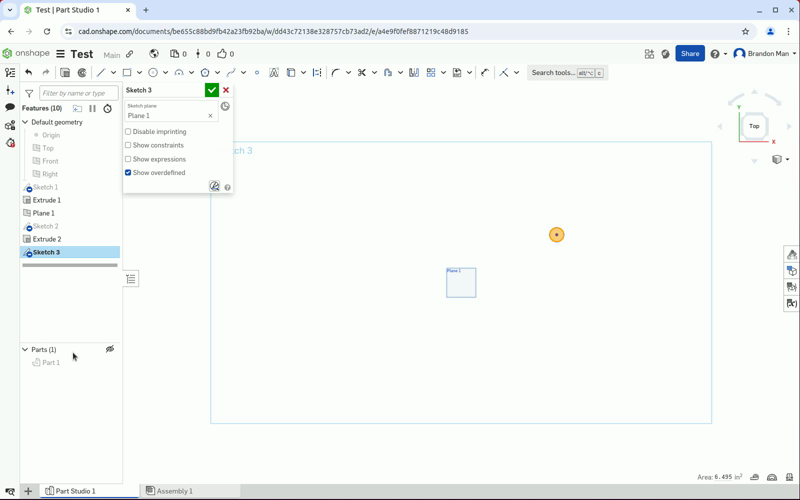
key(shift+e)
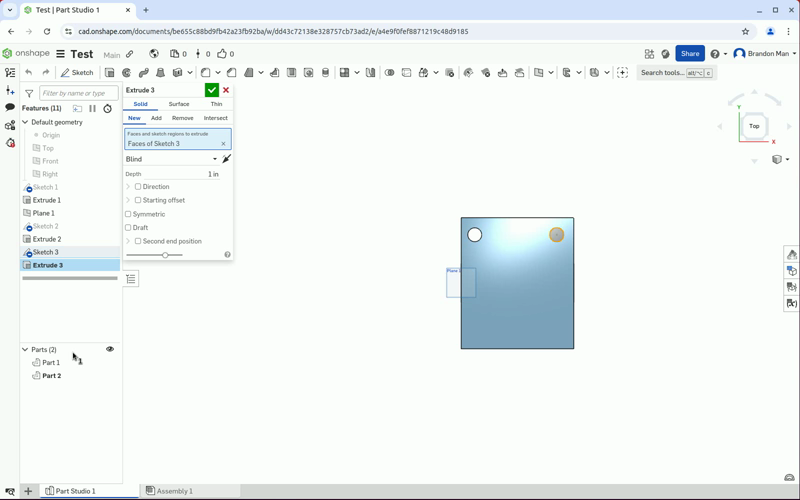
mouse_move(143, 106)
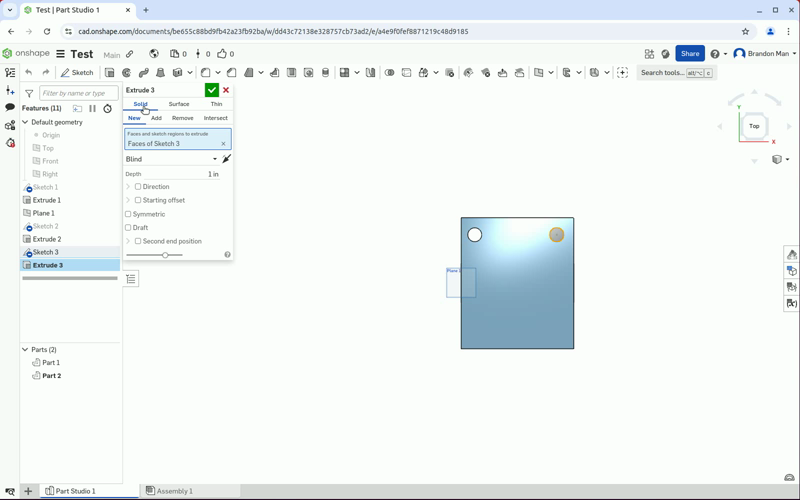
click(143, 106)
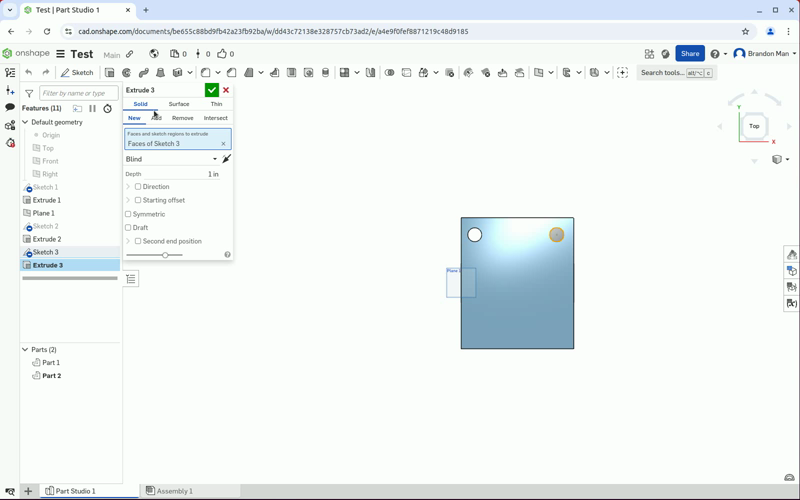
mouse_move(186, 120)
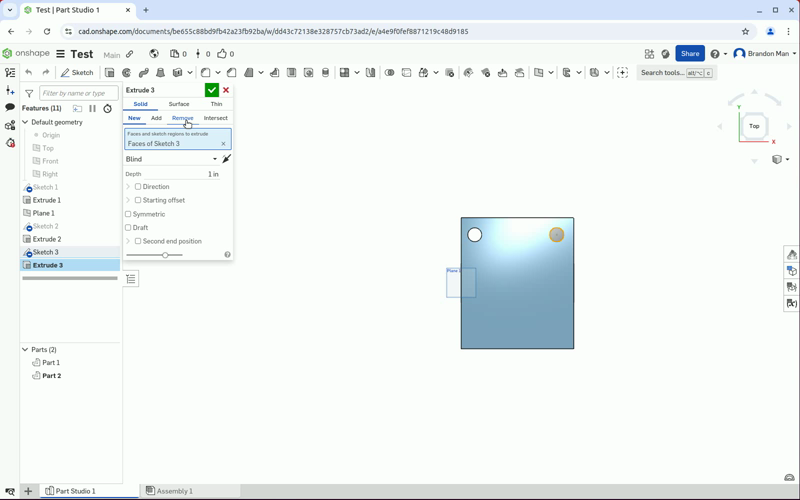
click(186, 120)
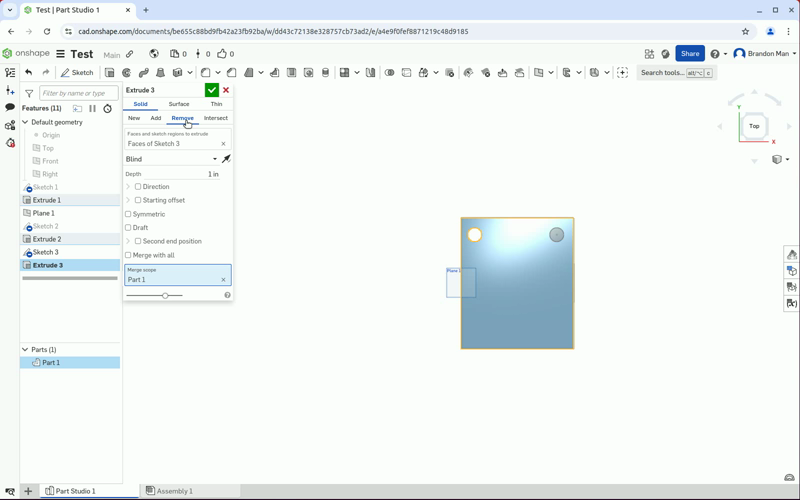
key(tab, 4)
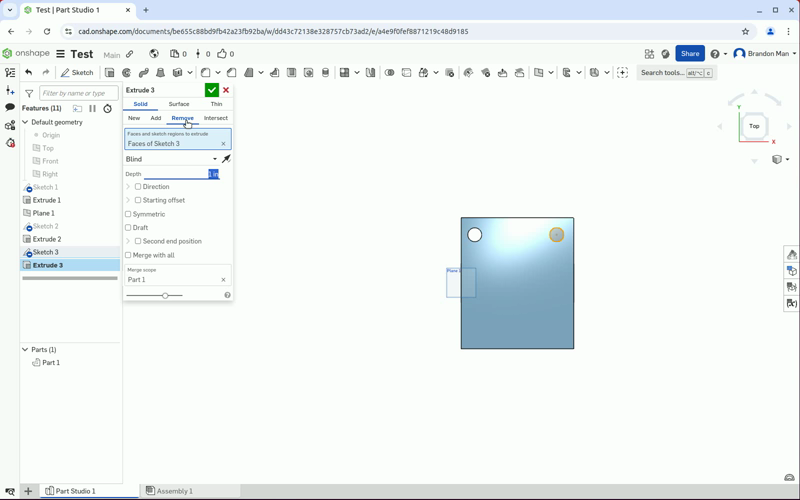
text(16.128)
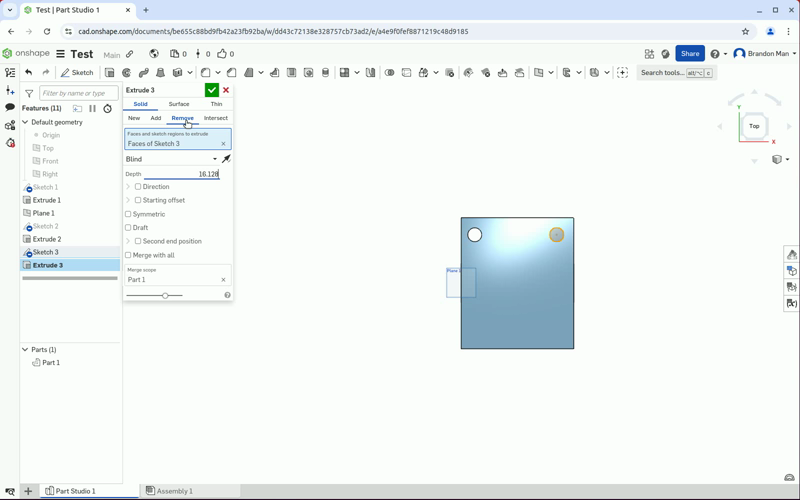
key(tab, 6)
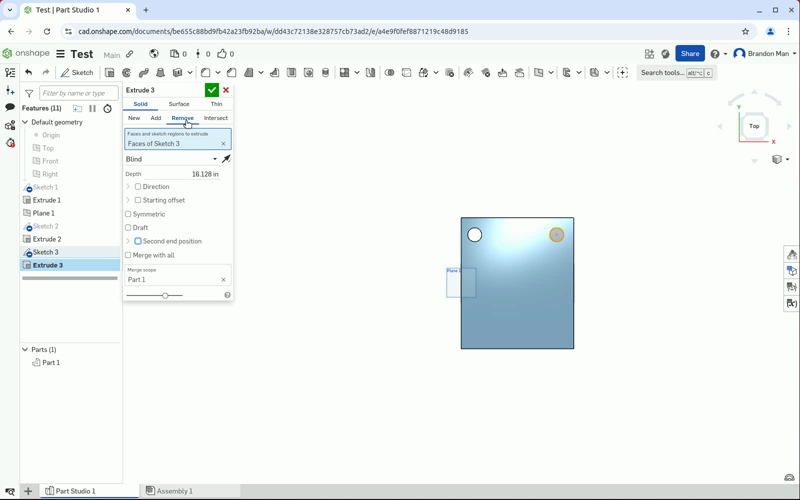
key(space)
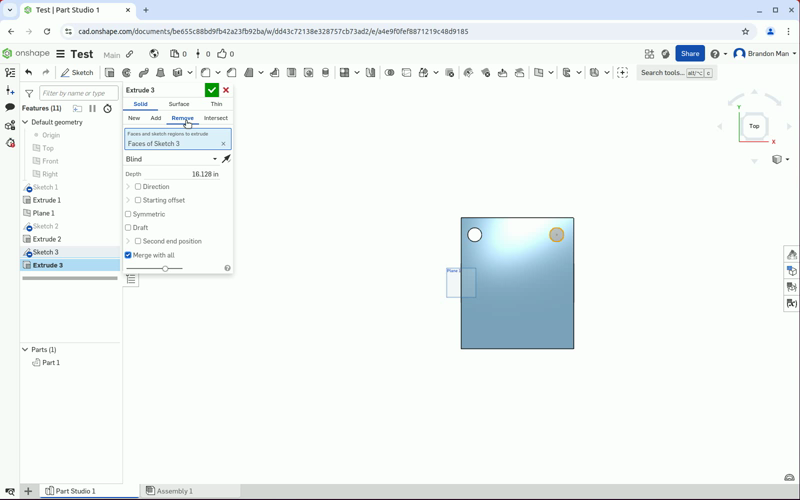
key(enter)
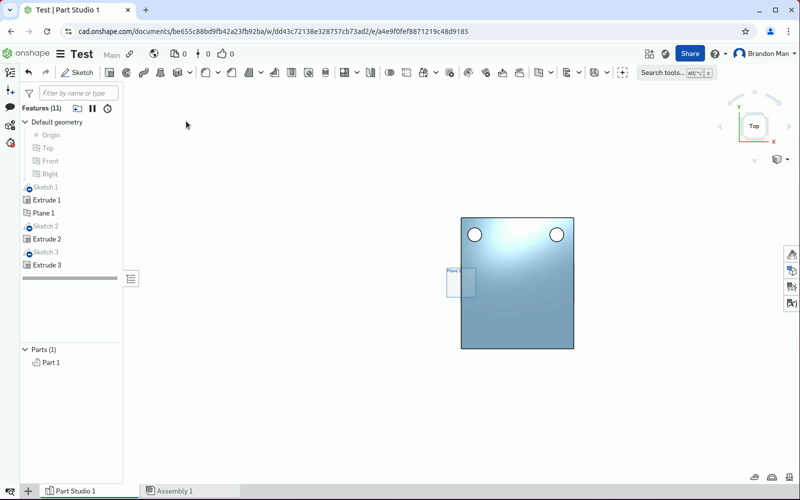
key(shift+h)
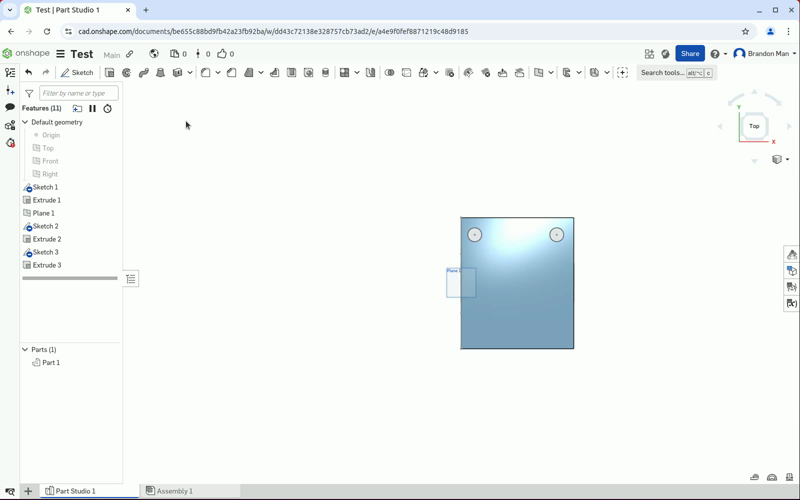
key(shift+h)
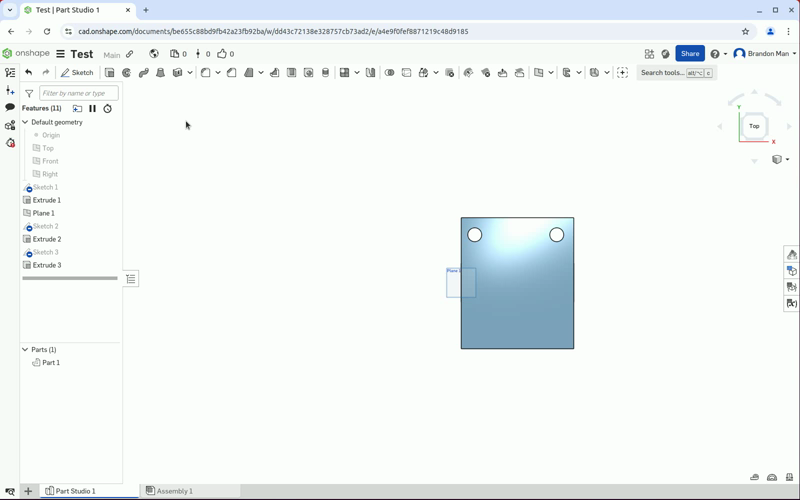
mouse_move(73, 189)
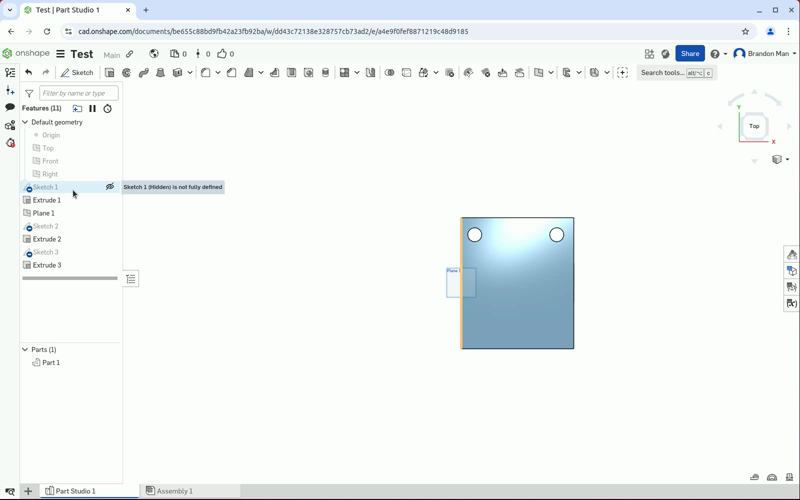
click(73, 189)
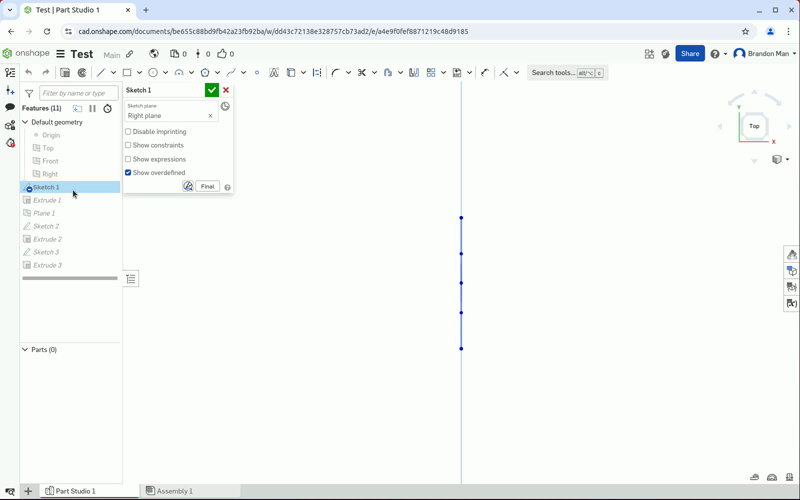
mouse_move(229, 92)
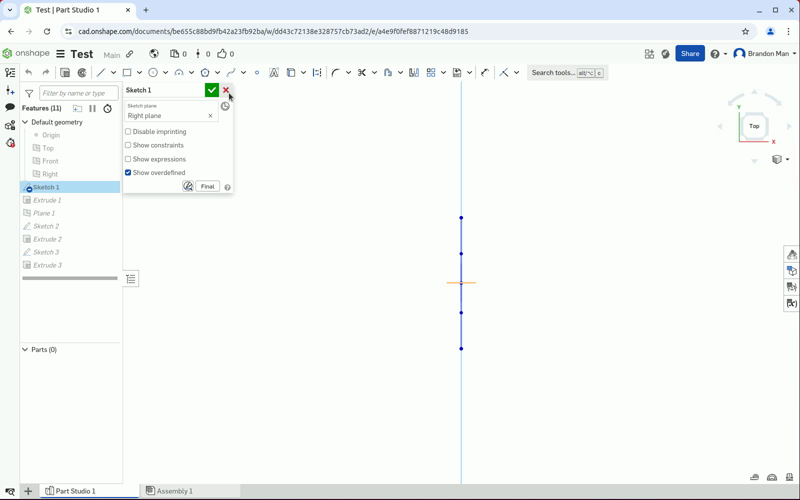
click(229, 92)
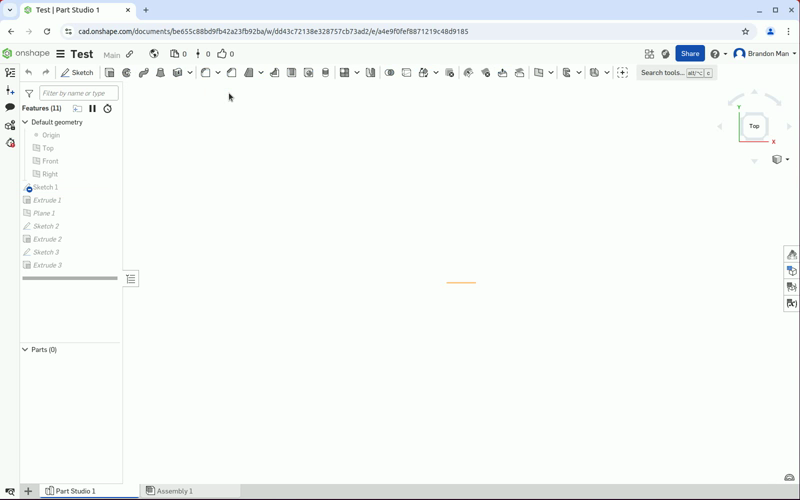
key(shift+s)
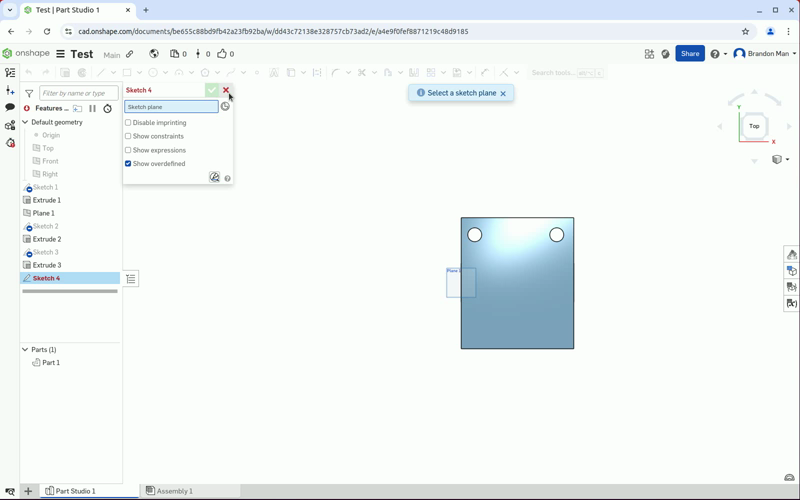
mouse_move(73, 215)
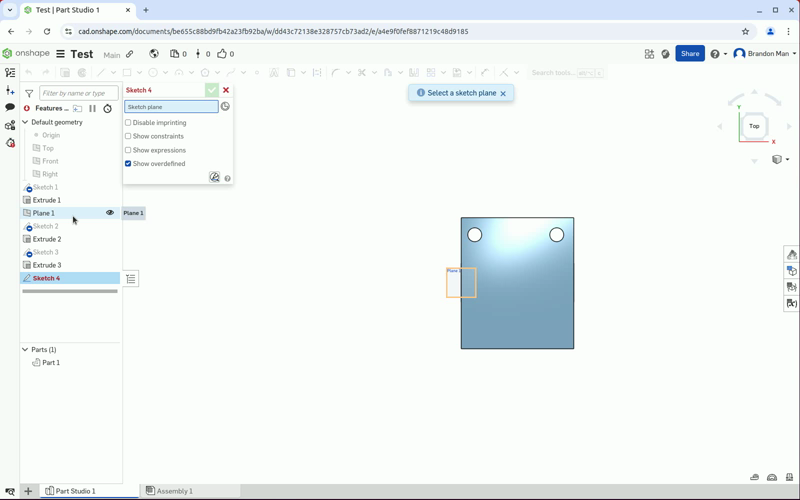
click(73, 215)
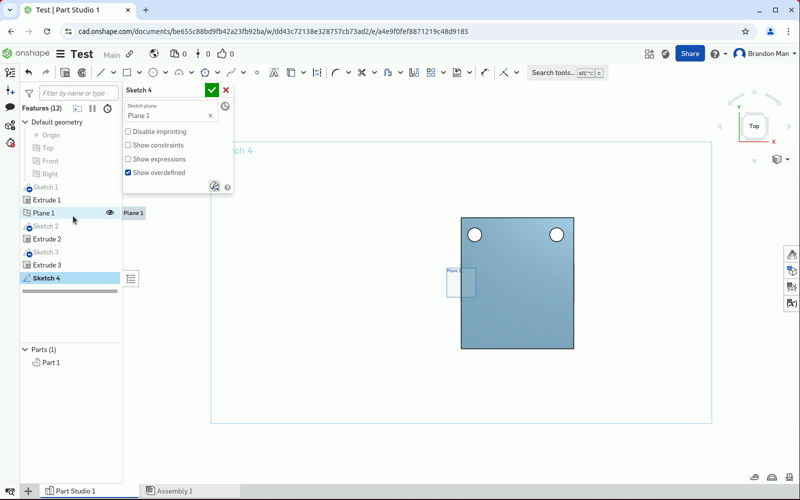
mouse_move(73, 352)
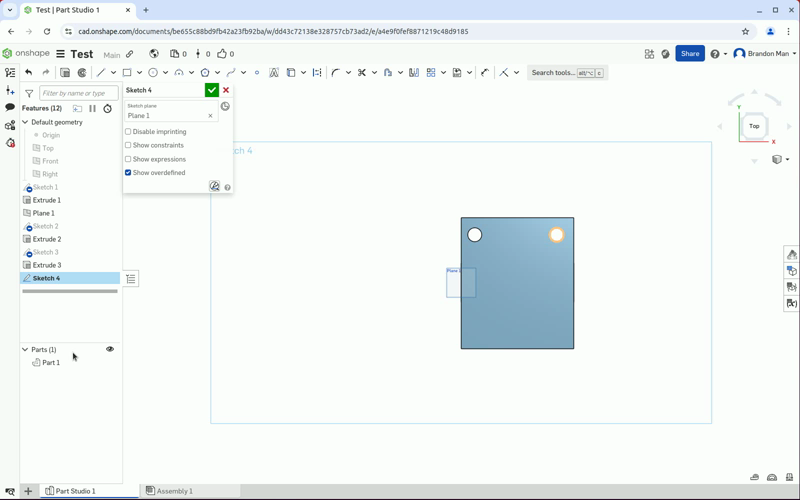
key(y)
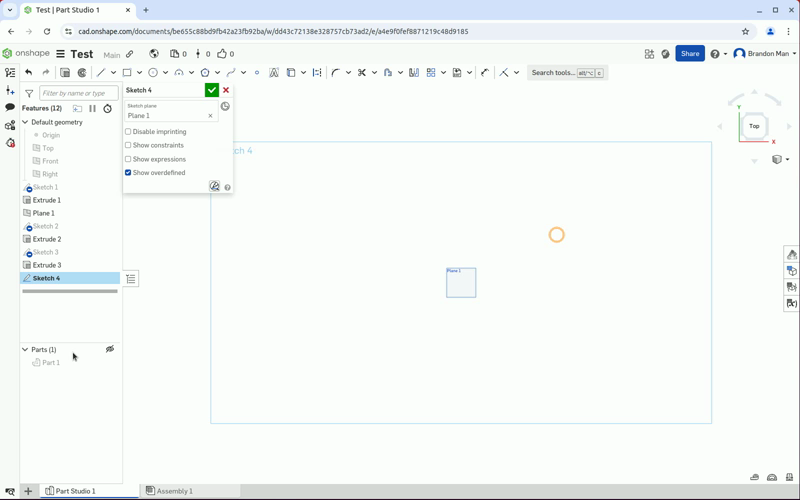
key(c)
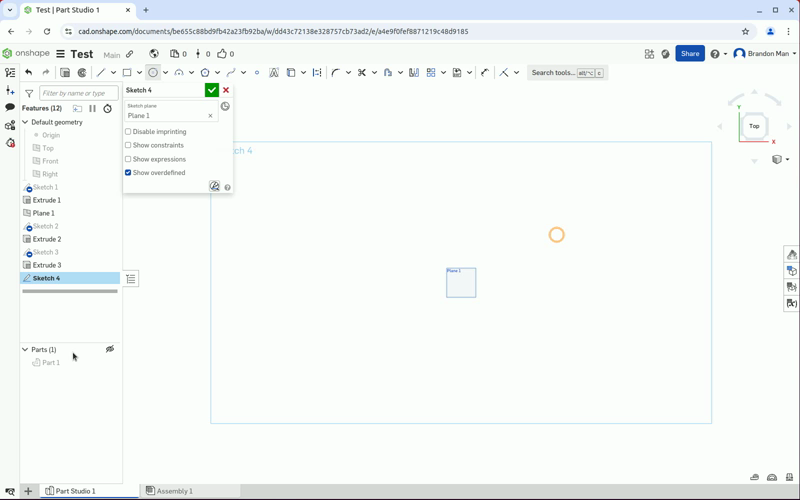
key_down(shift)
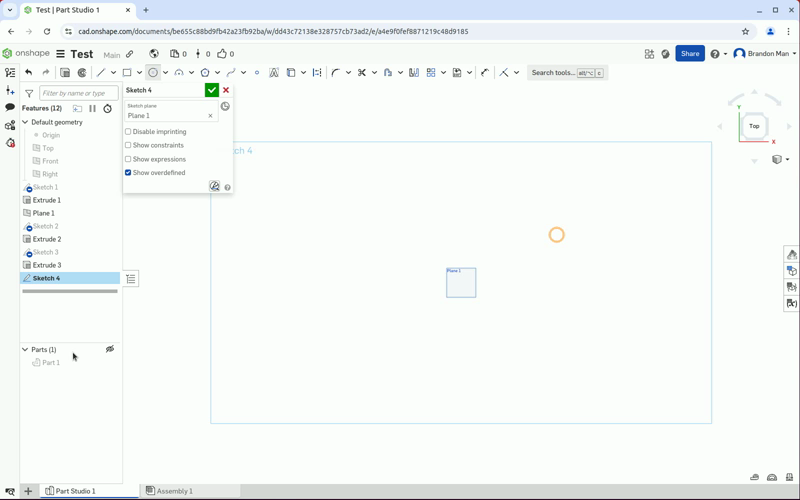
mouse_move(556, 330)
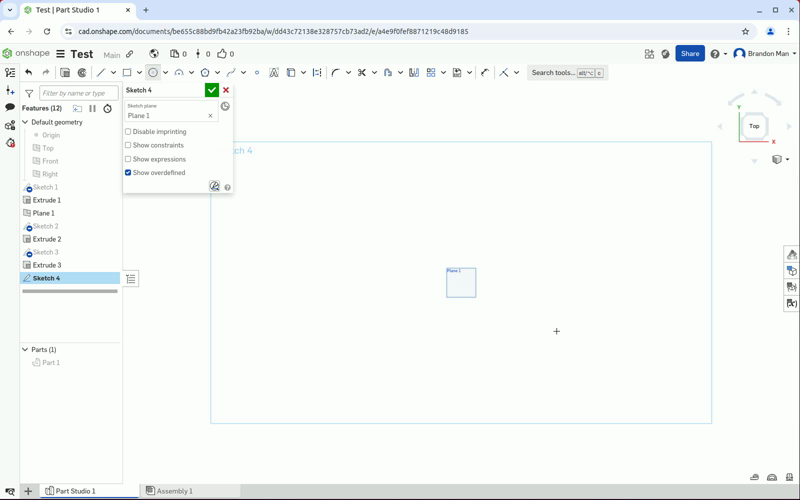
click(556, 330)
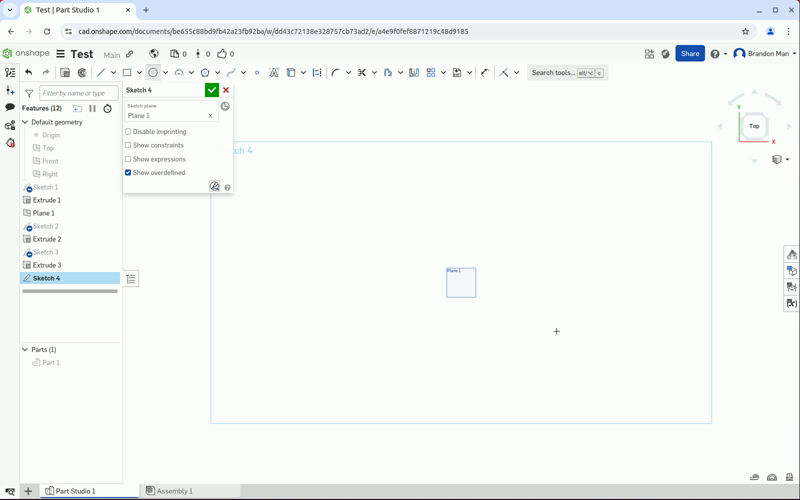
key_up(shift)
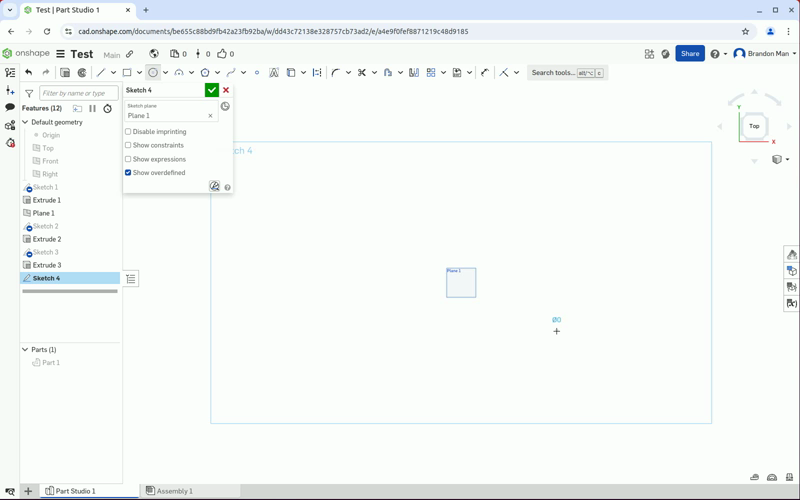
mouse_move(563, 330)
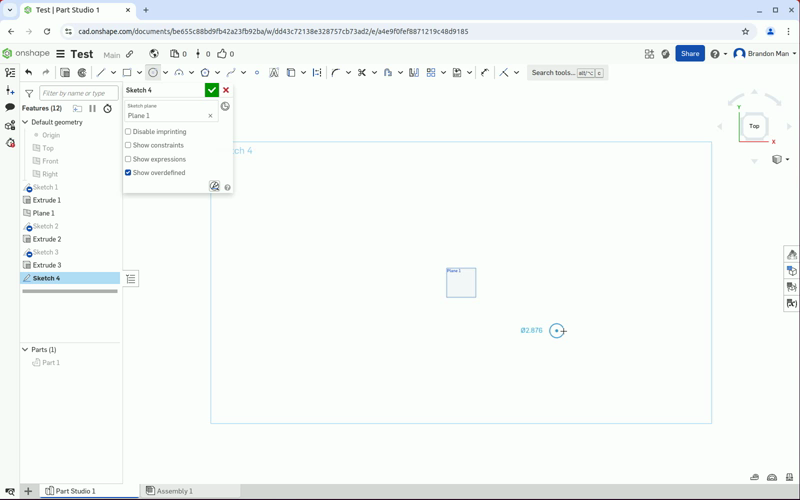
click(563, 330)
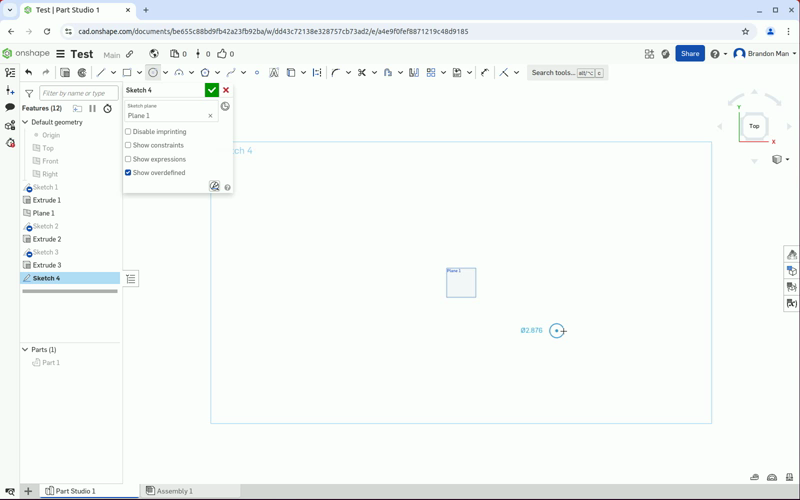
key(esc)
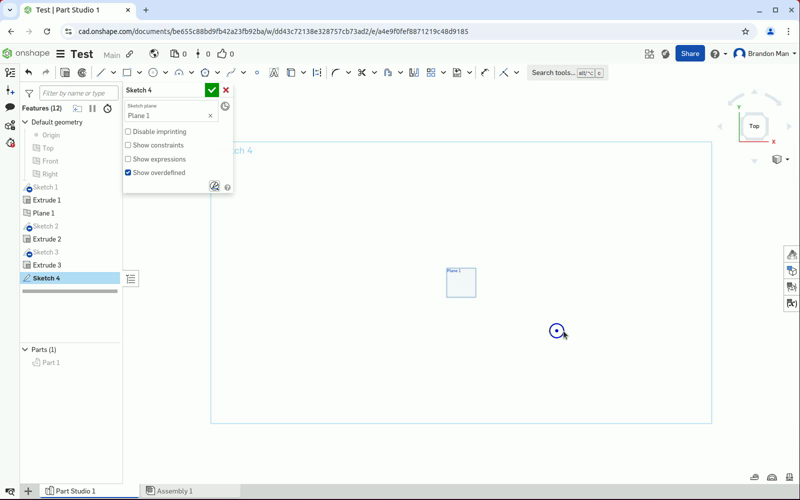
mouse_move(555, 332)
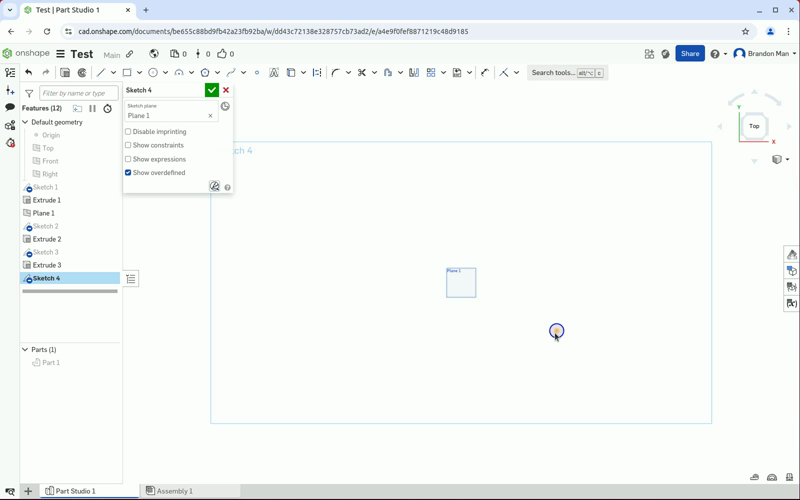
scroll(6)
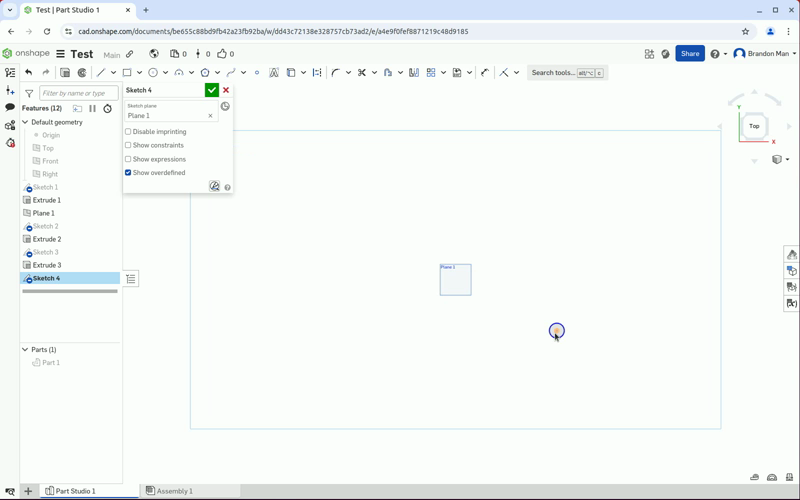
scroll(6)
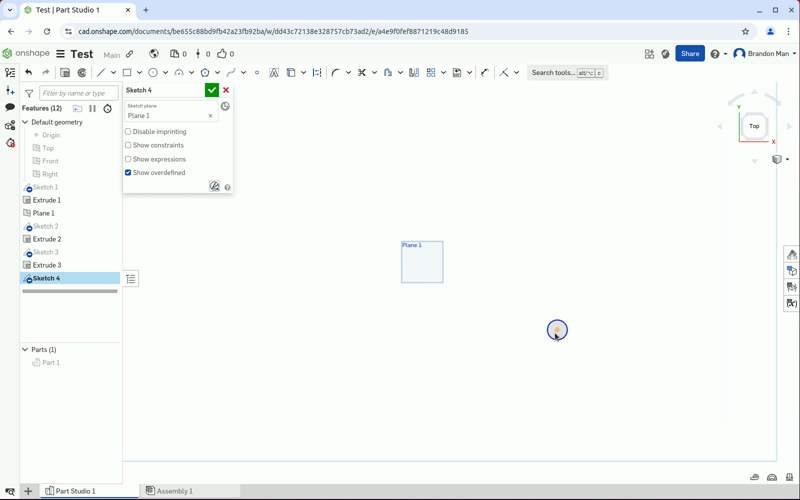
scroll(6)
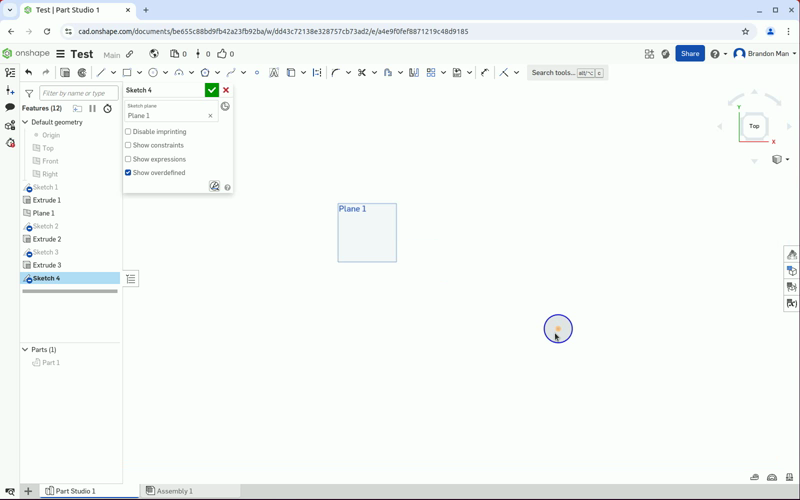
scroll(6)
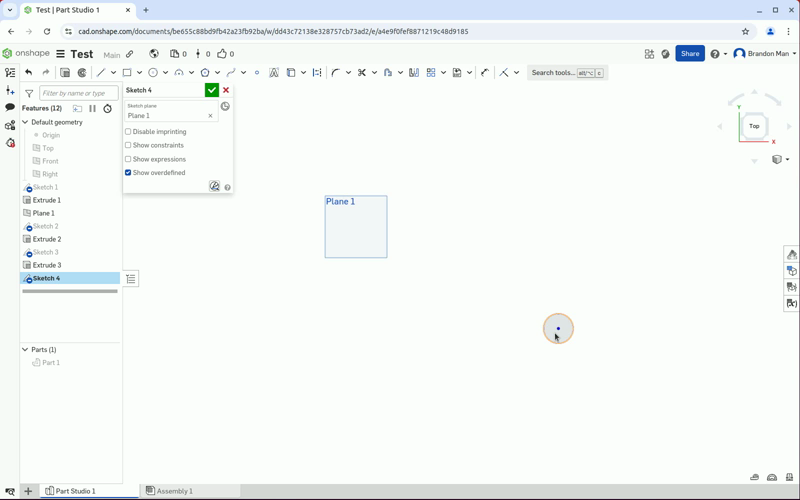
scroll(6)
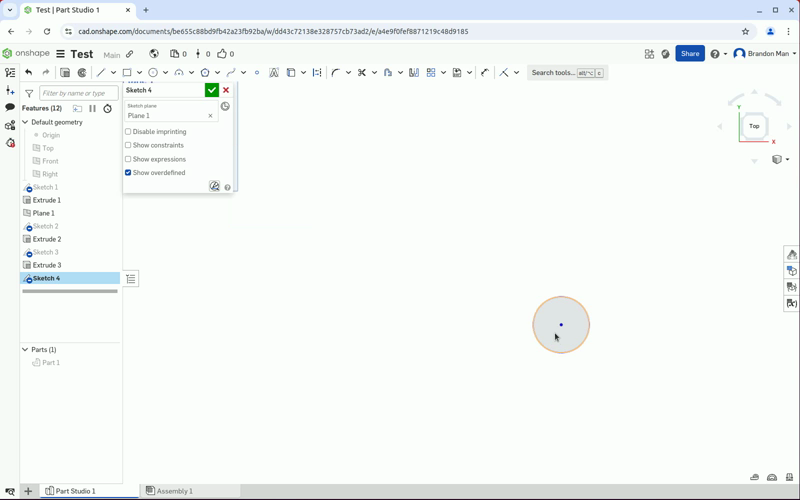
scroll(6)
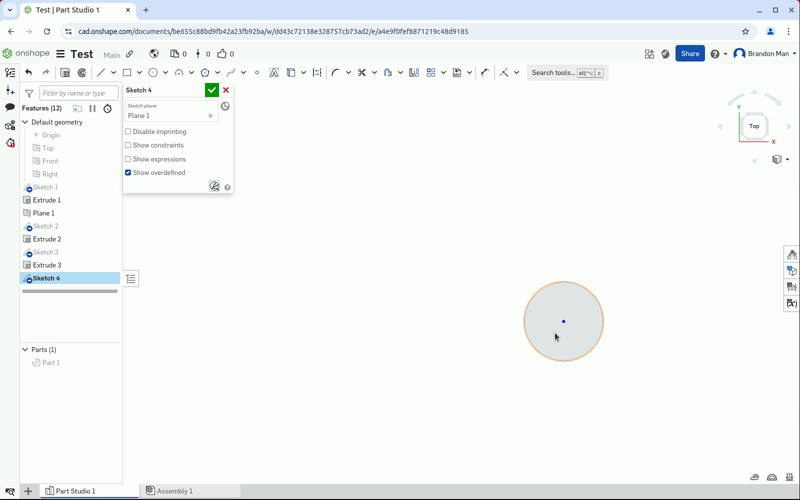
scroll(6)
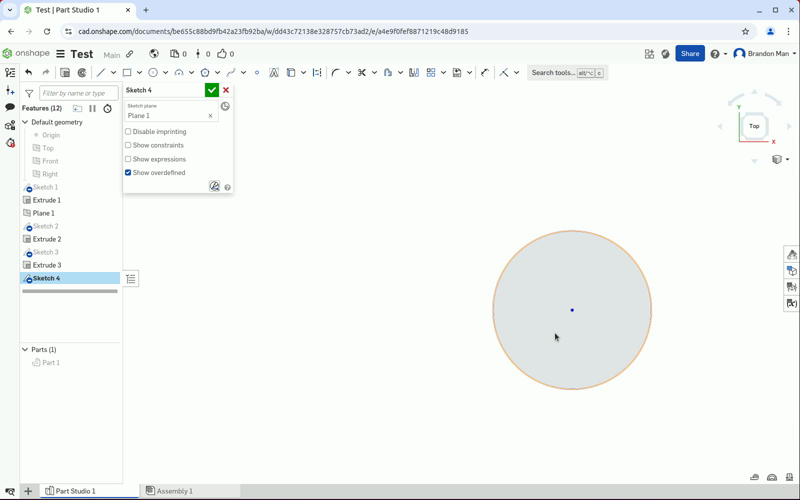
click(555, 332)
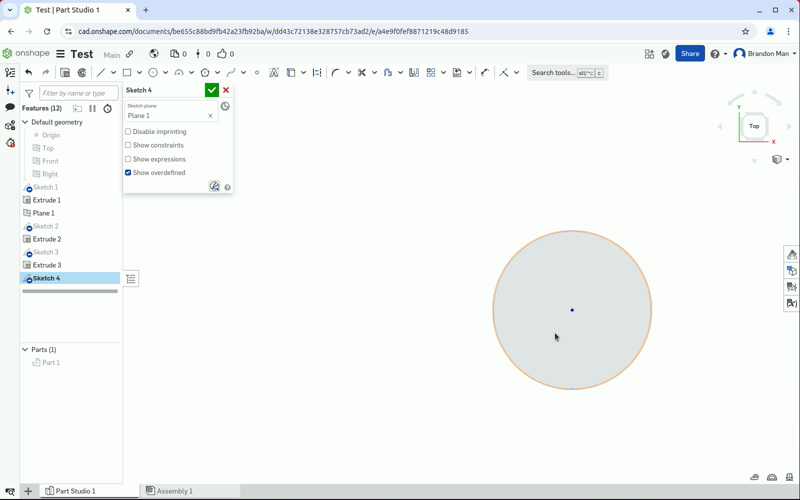
scroll(-6)
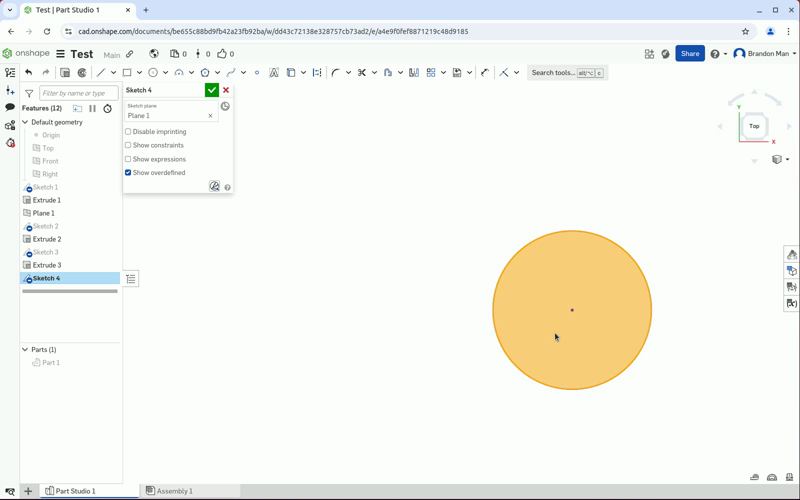
scroll(-6)
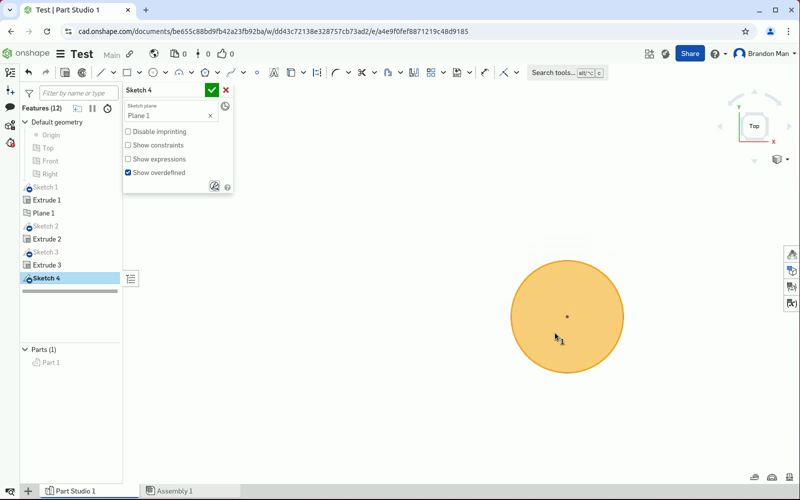
scroll(-6)
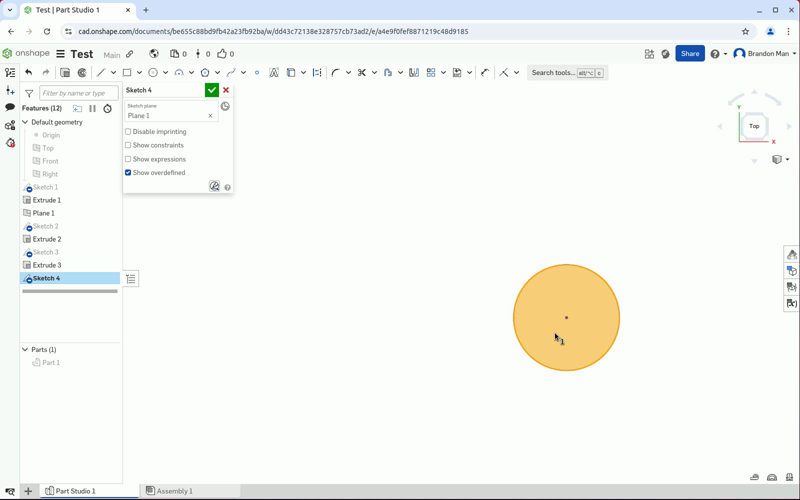
scroll(-6)
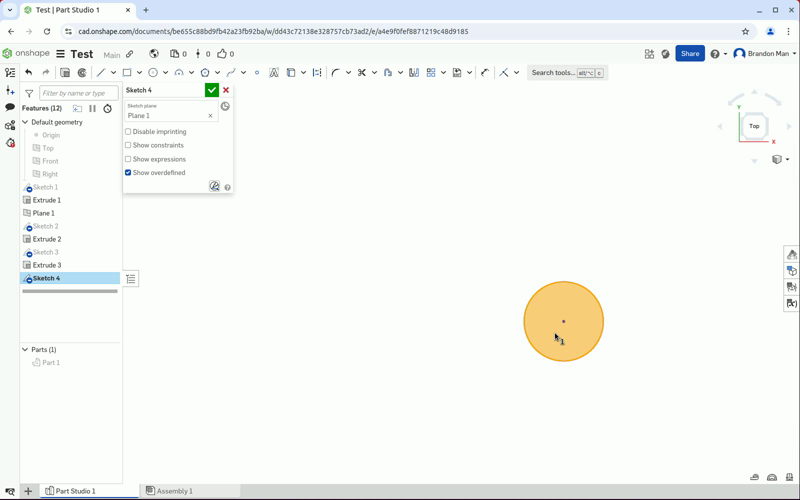
scroll(-6)
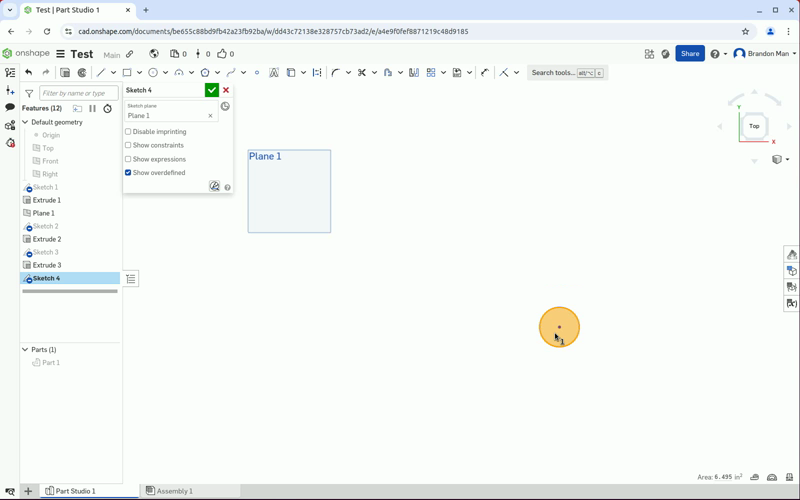
scroll(-6)
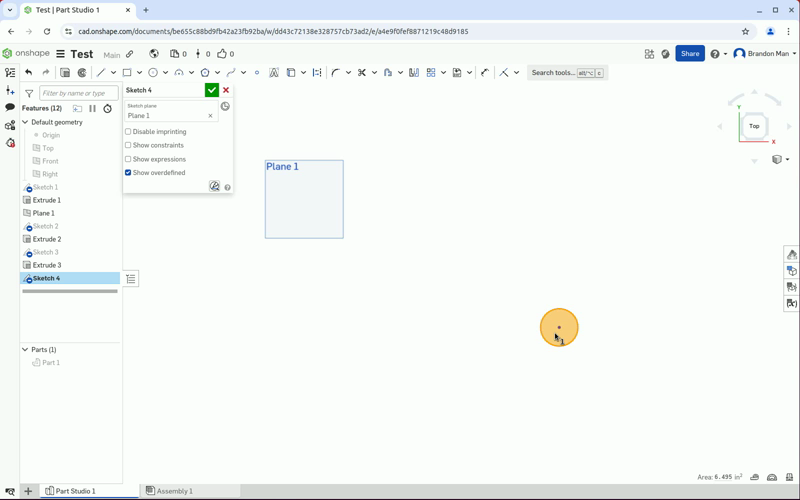
scroll(-6)
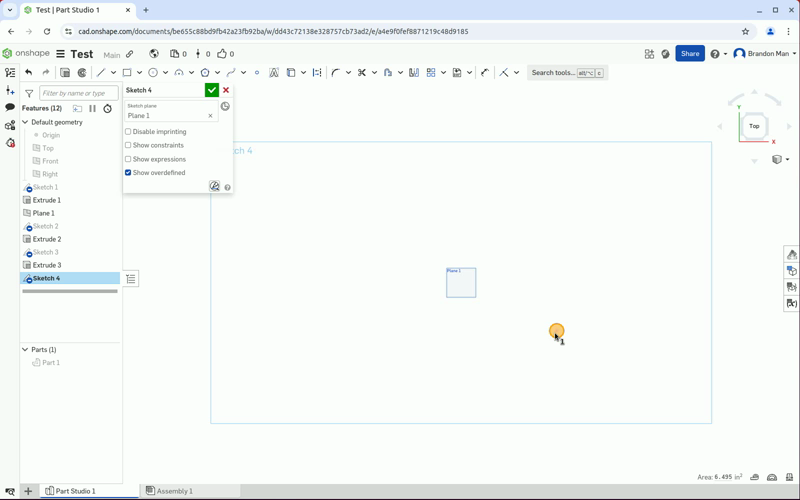
mouse_move(73, 352)
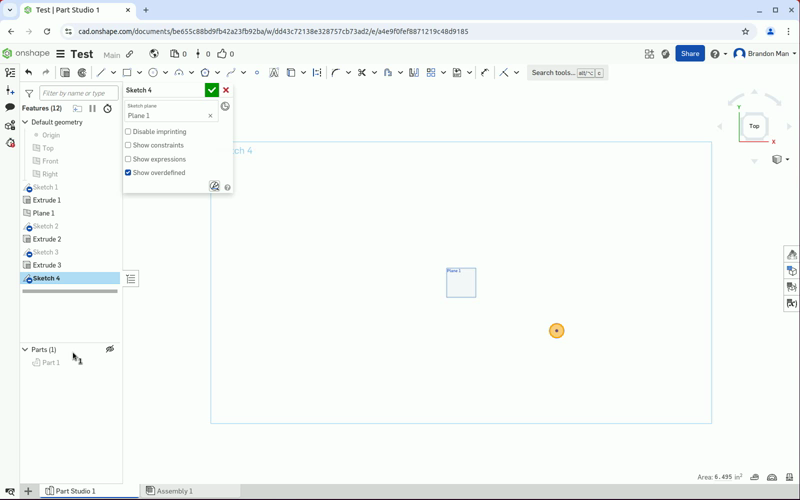
key(shift+y)
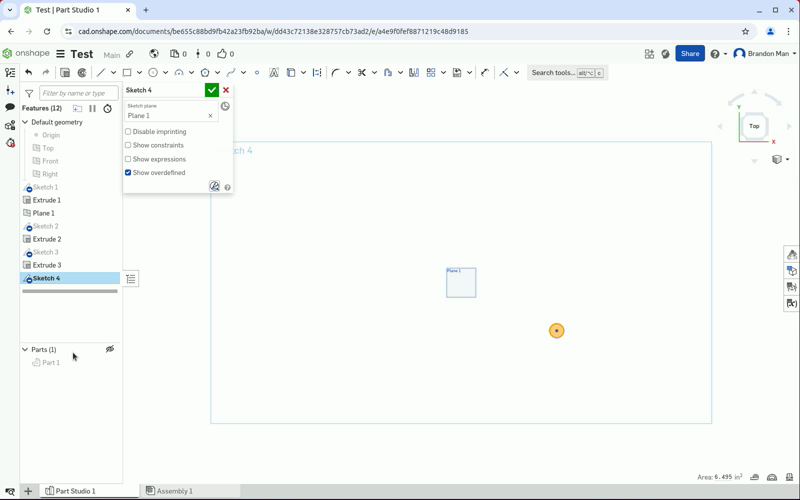
key(shift+e)
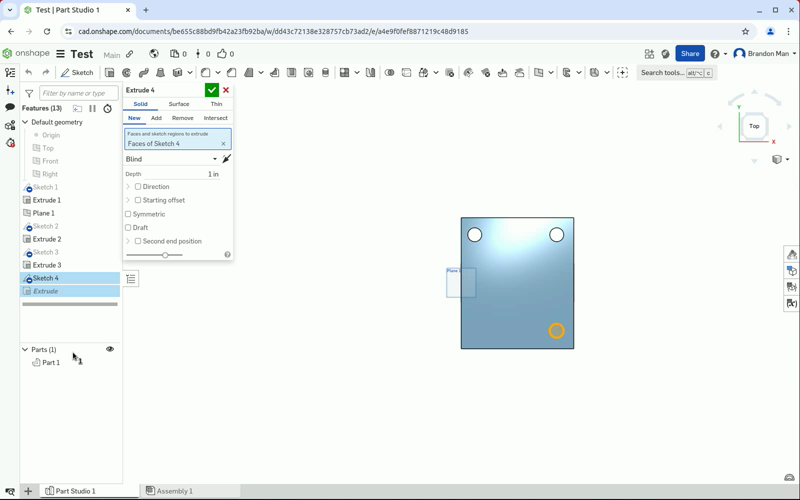
mouse_move(143, 106)
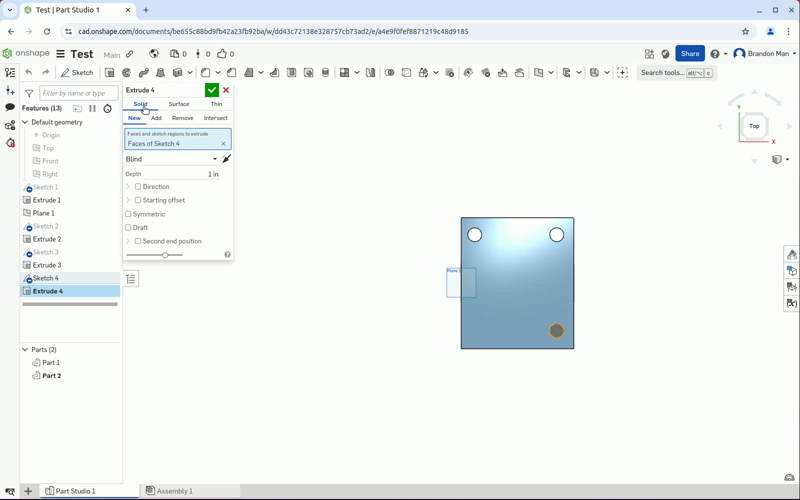
click(143, 106)
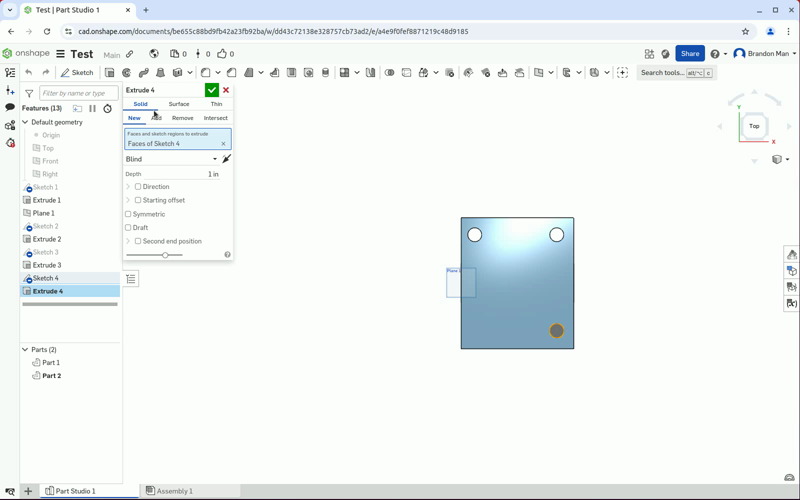
mouse_move(186, 120)
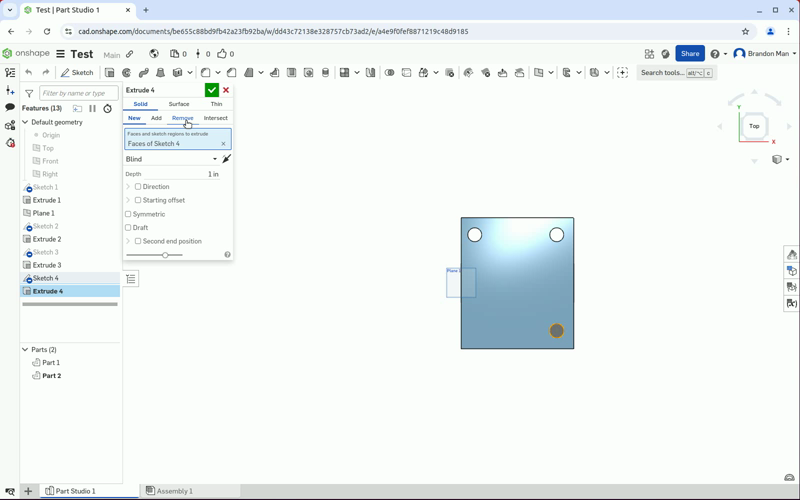
click(186, 120)
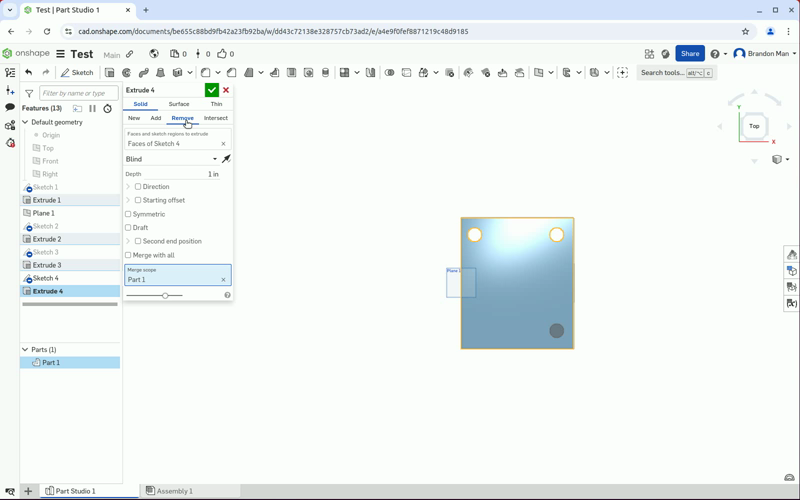
key(tab, 4)
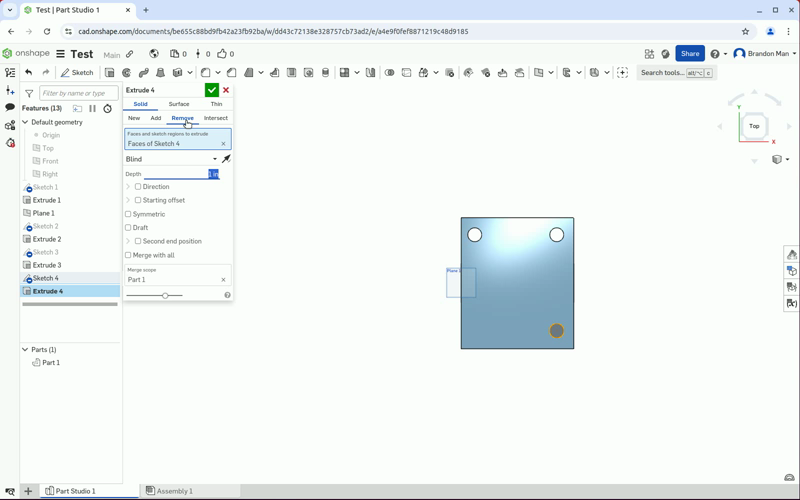
text(16.128)
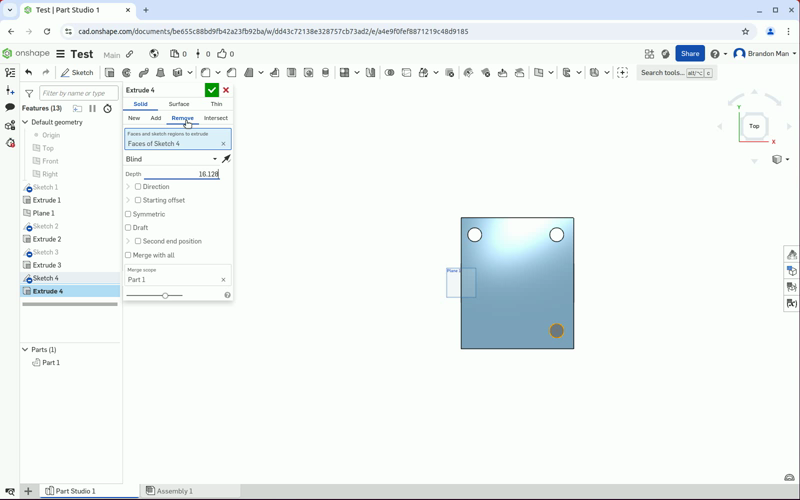
key(tab, 6)
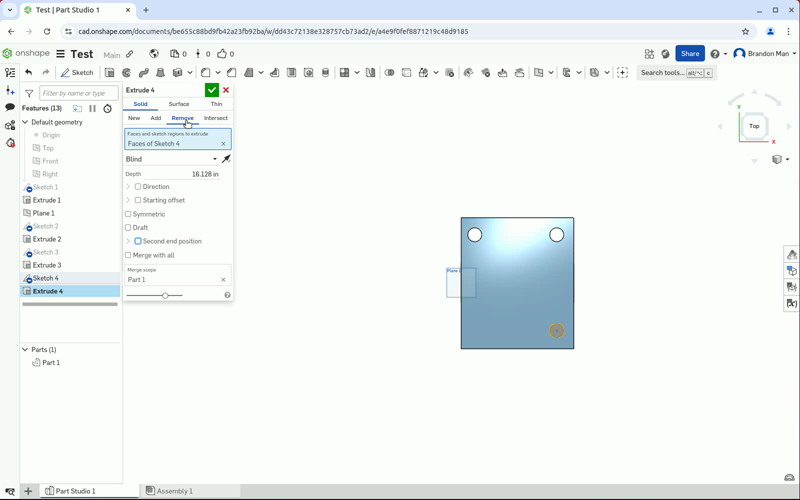
key(space)
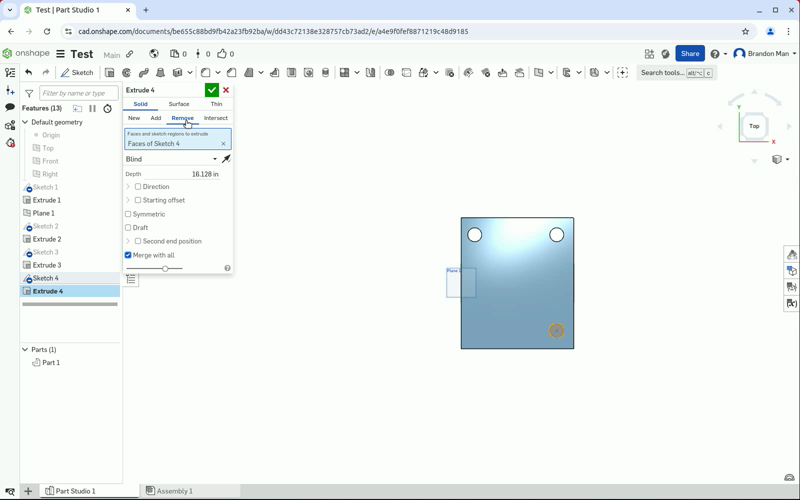
key(enter)
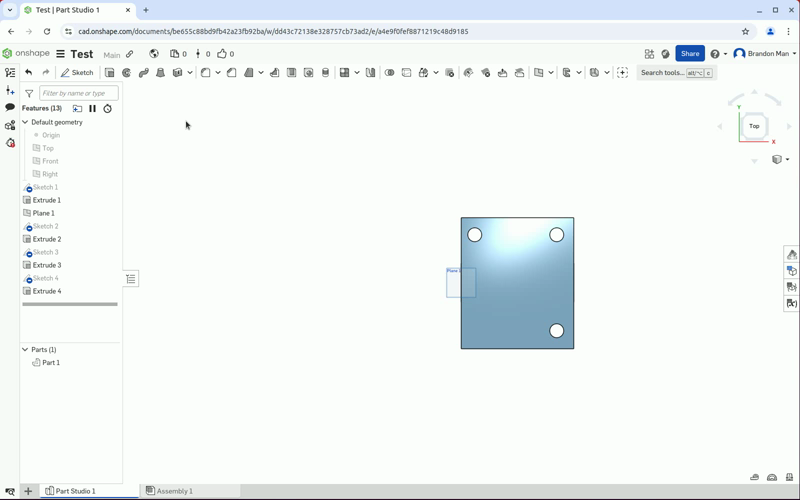
key(shift+h)
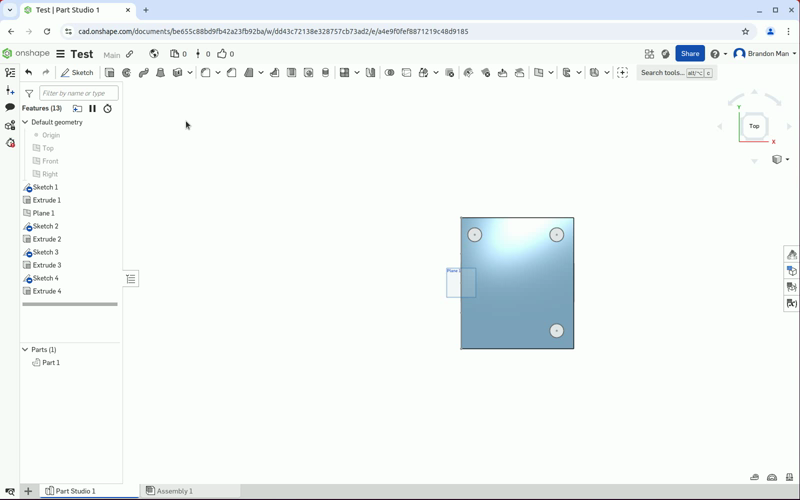
key(shift+h)
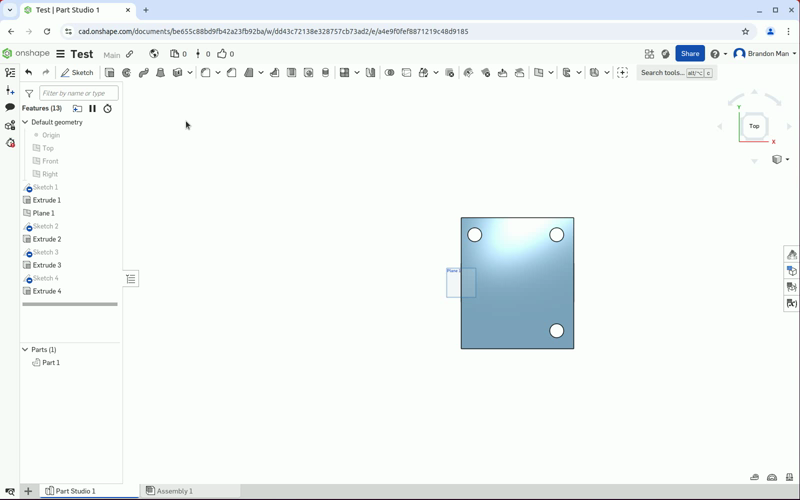
mouse_move(73, 189)
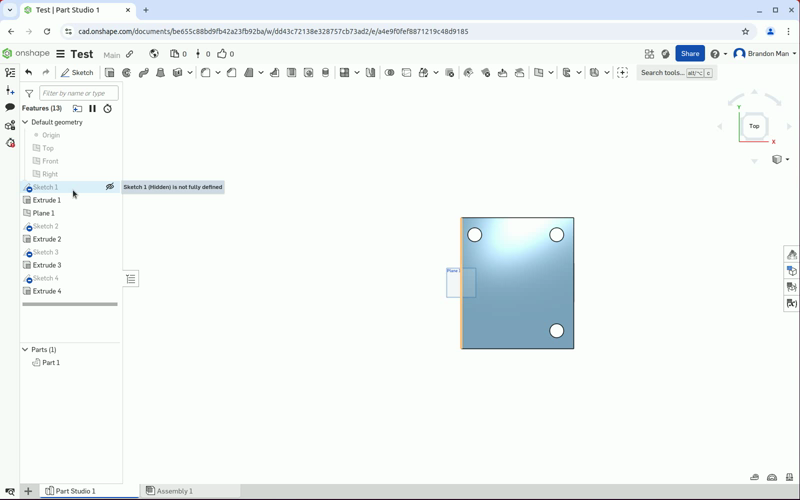
click(73, 189)
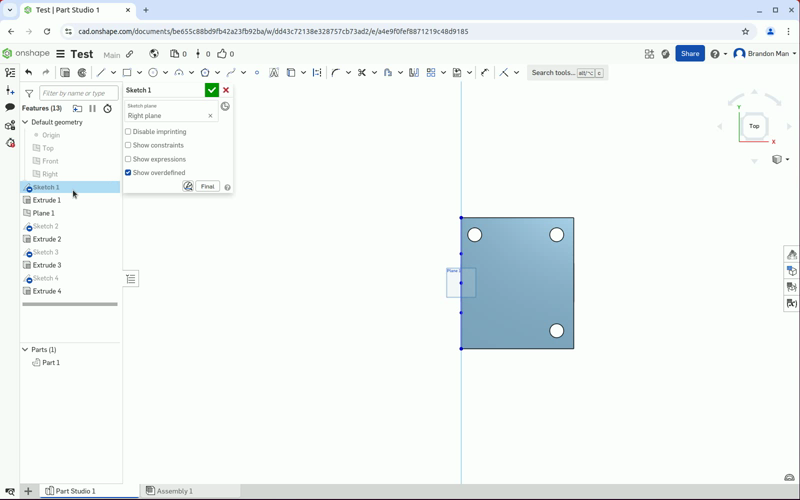
mouse_move(229, 92)
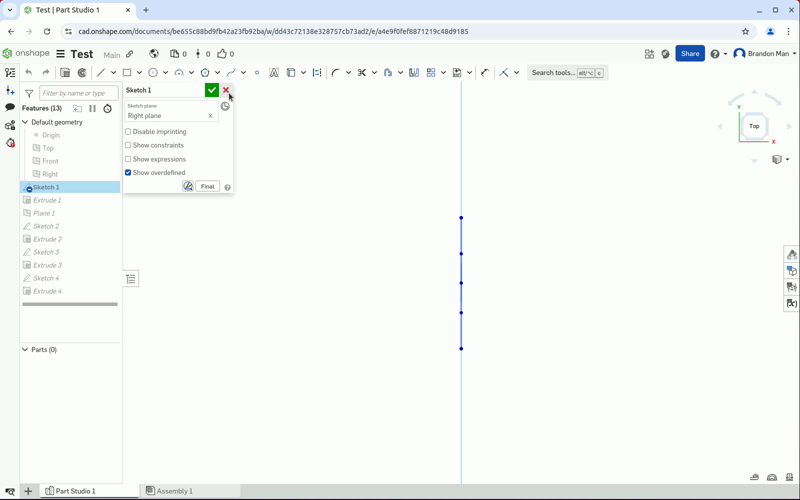
click(229, 92)
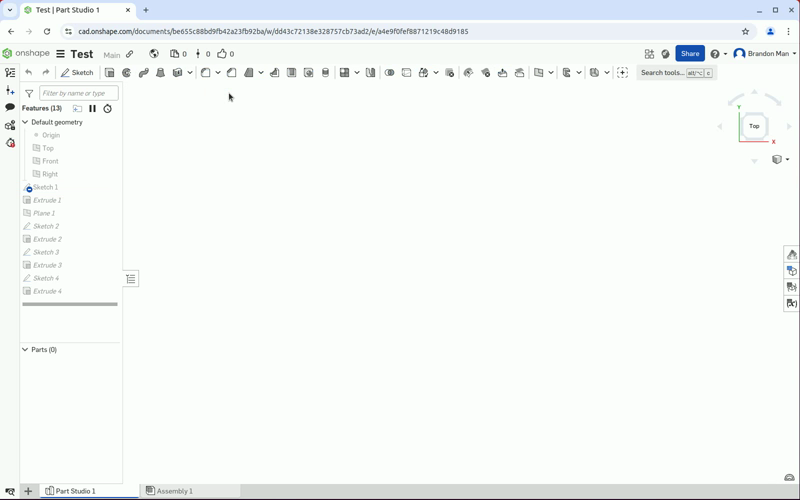
key(shift+s)
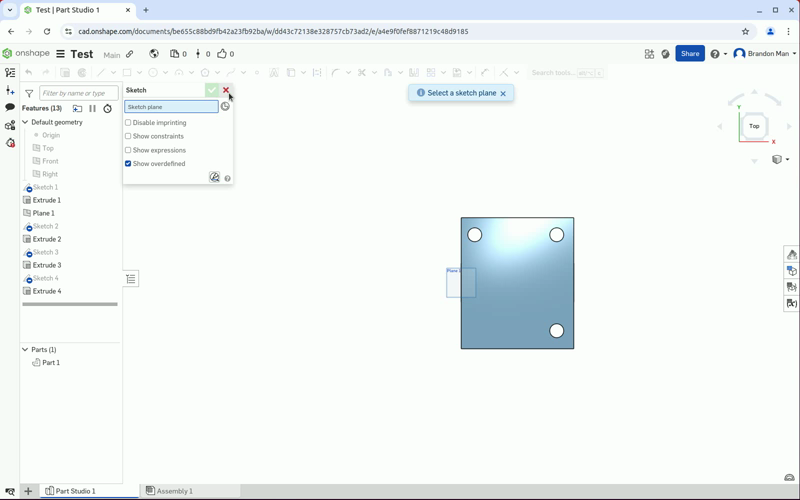
mouse_move(73, 215)
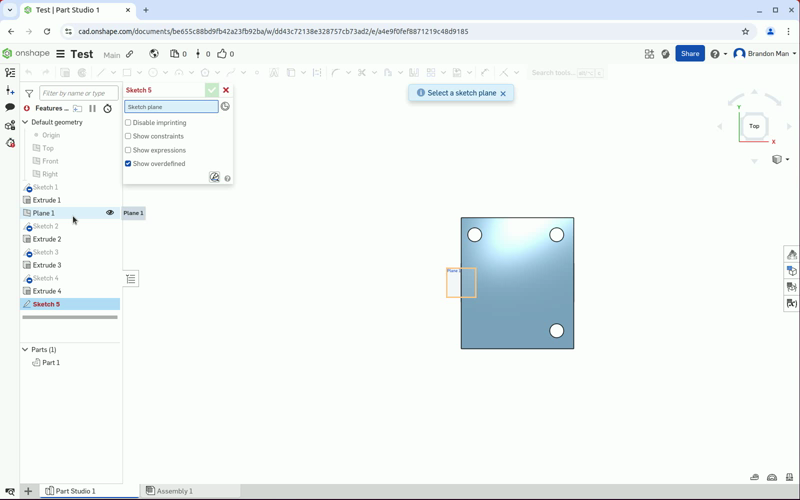
click(73, 215)
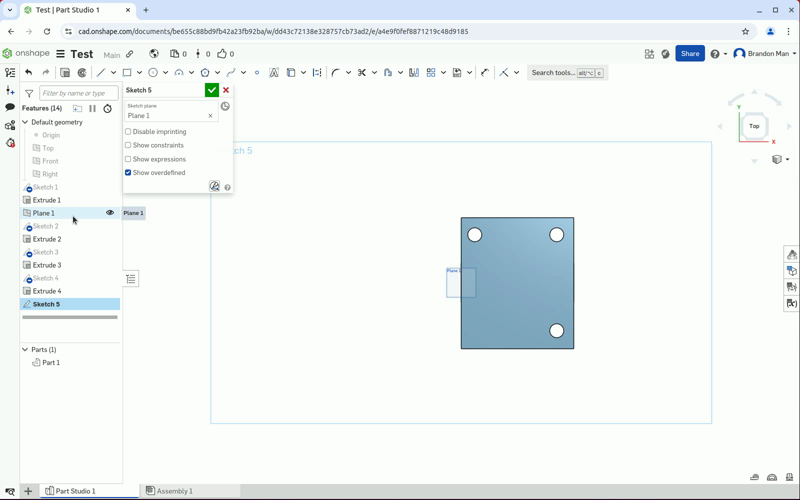
mouse_move(73, 352)
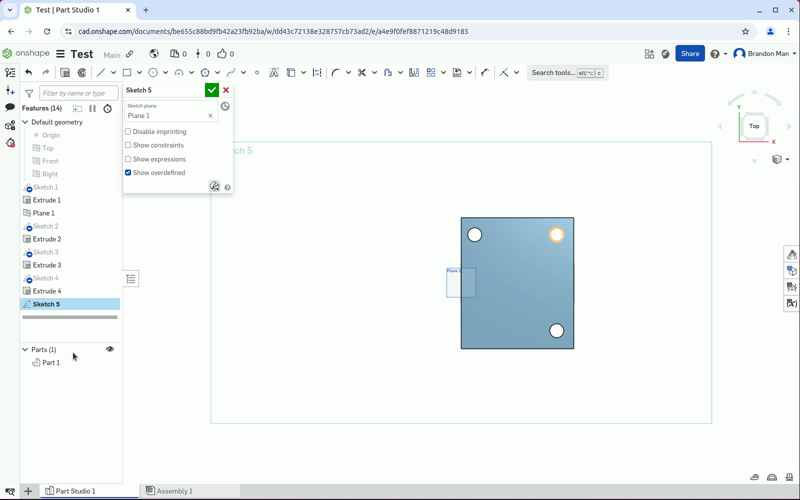
key(y)
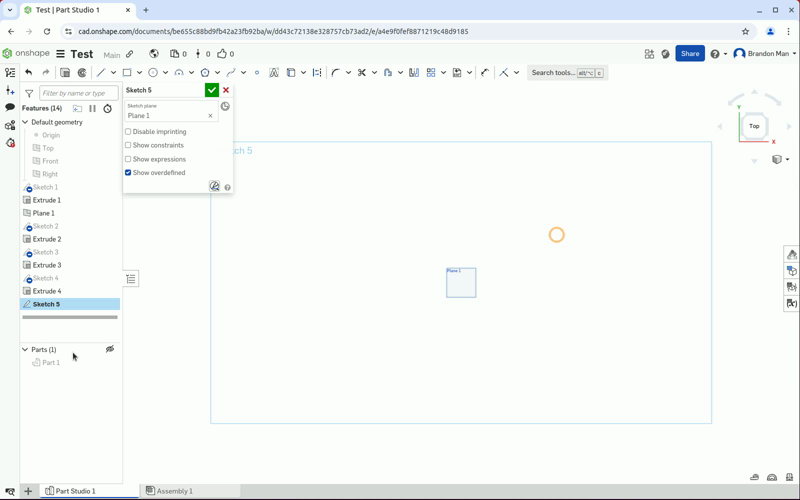
key(c)
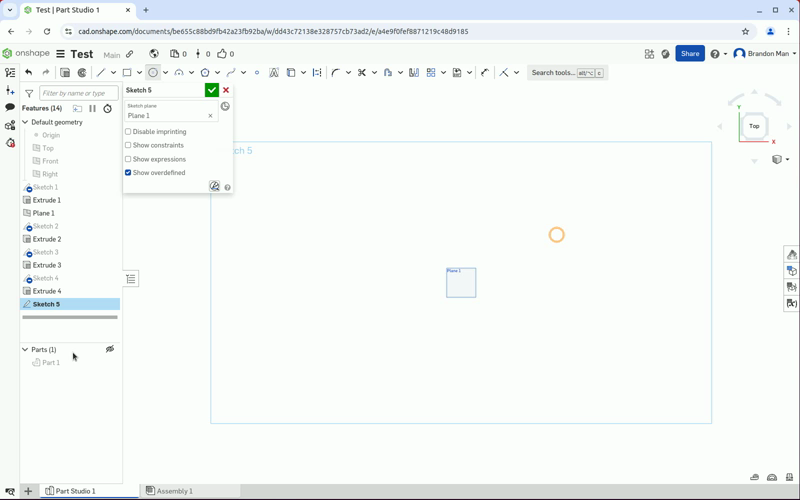
key_down(shift)
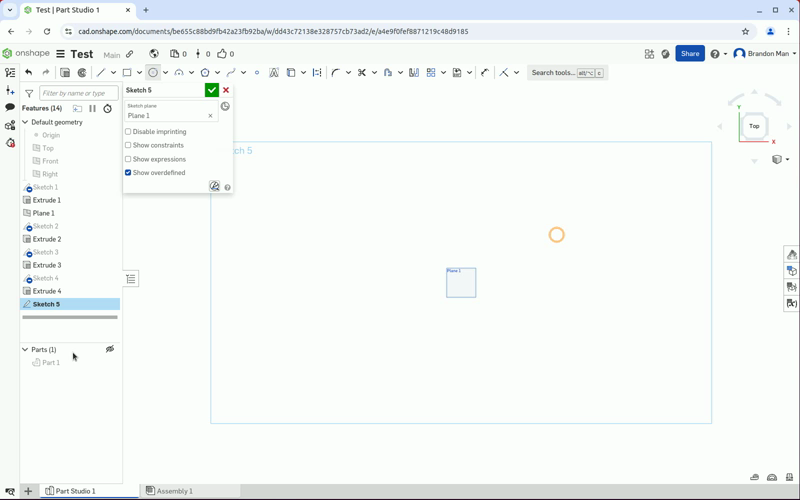
mouse_move(474, 330)
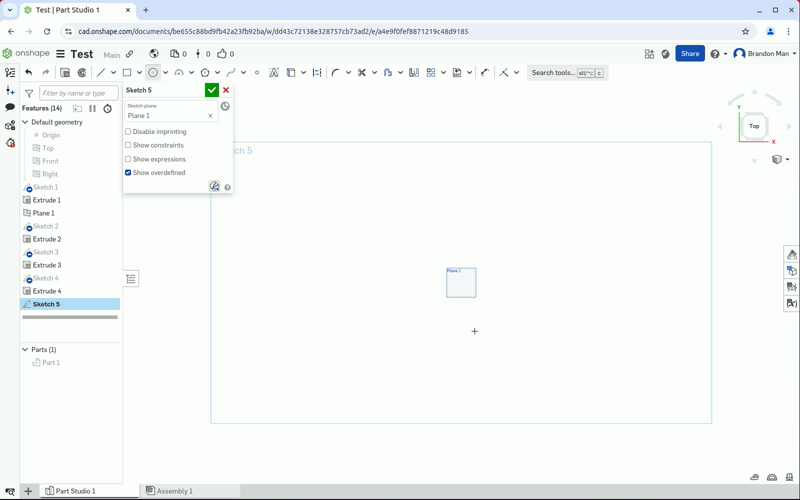
click(474, 330)
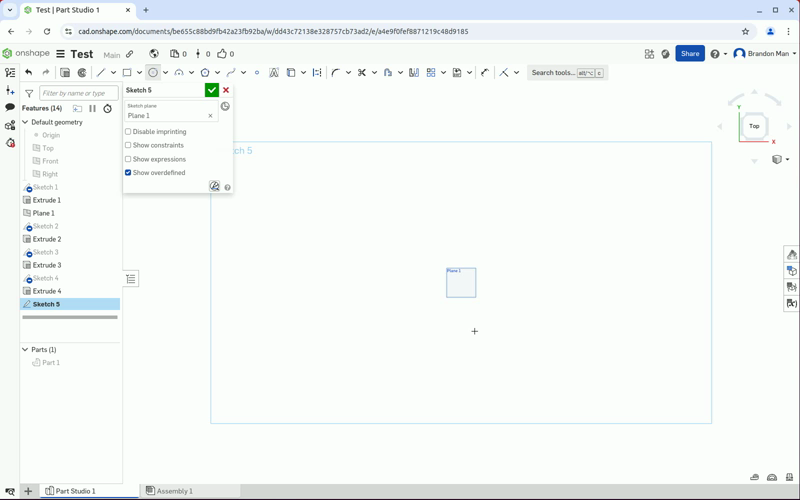
key_up(shift)
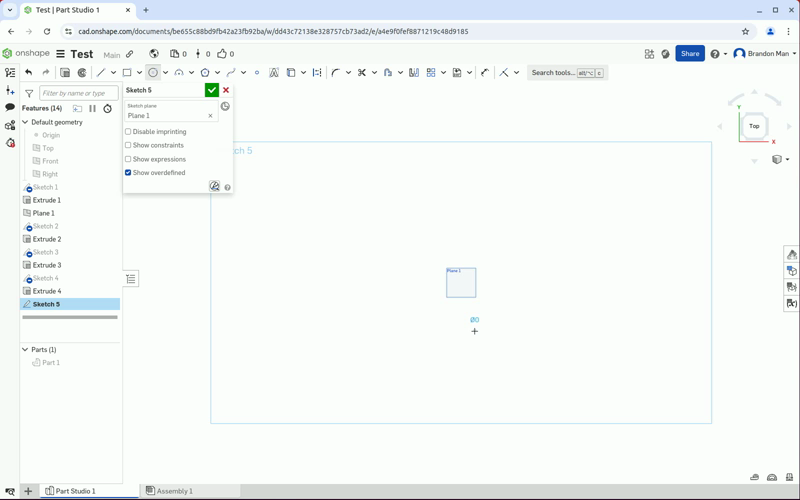
mouse_move(481, 330)
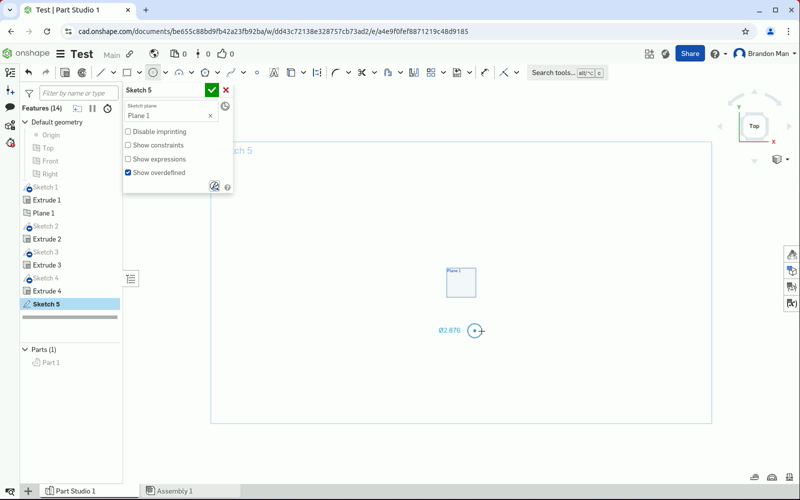
click(481, 330)
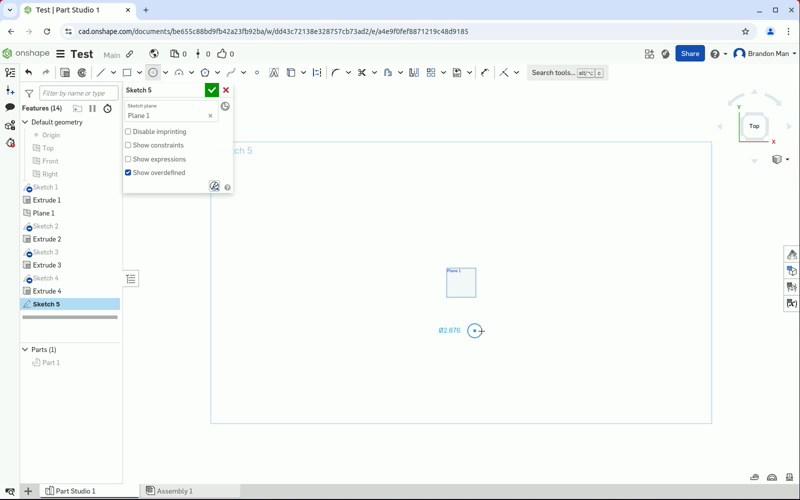
key(esc)
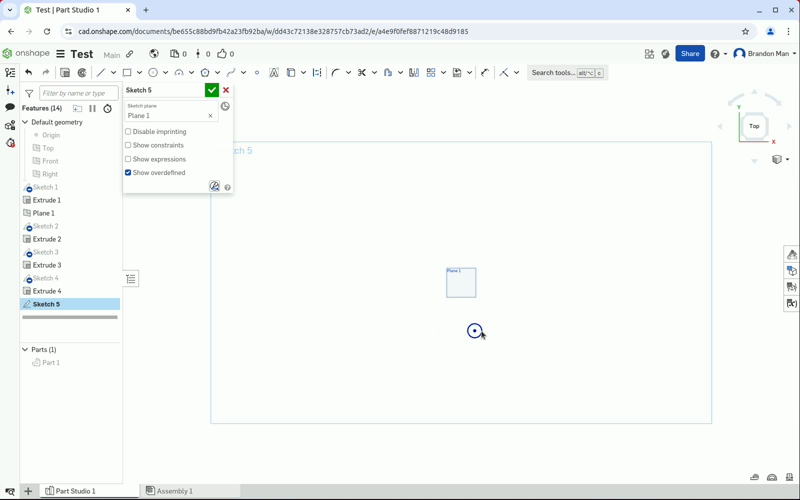
mouse_move(468, 331)
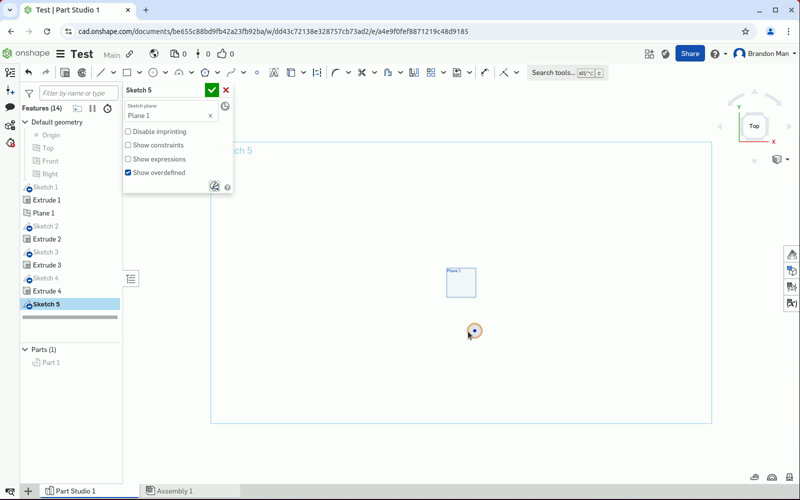
scroll(6)
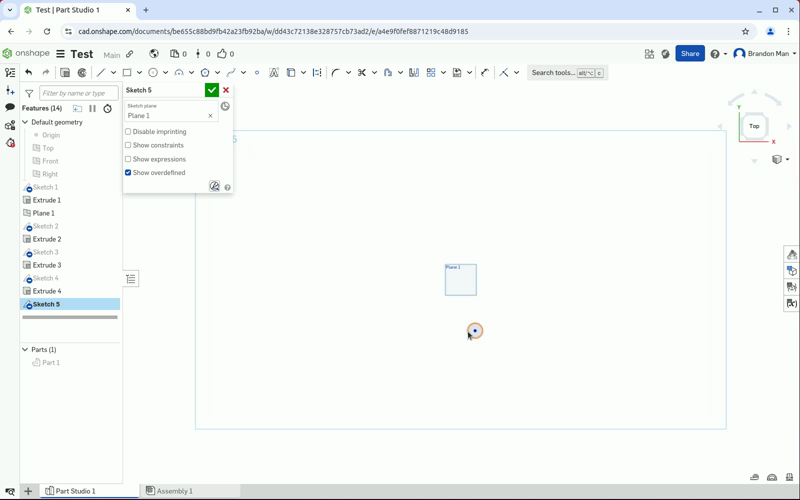
scroll(6)
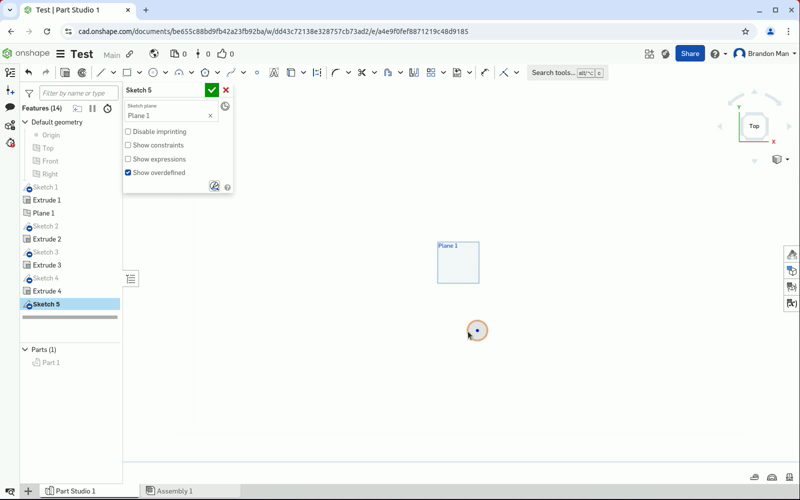
scroll(6)
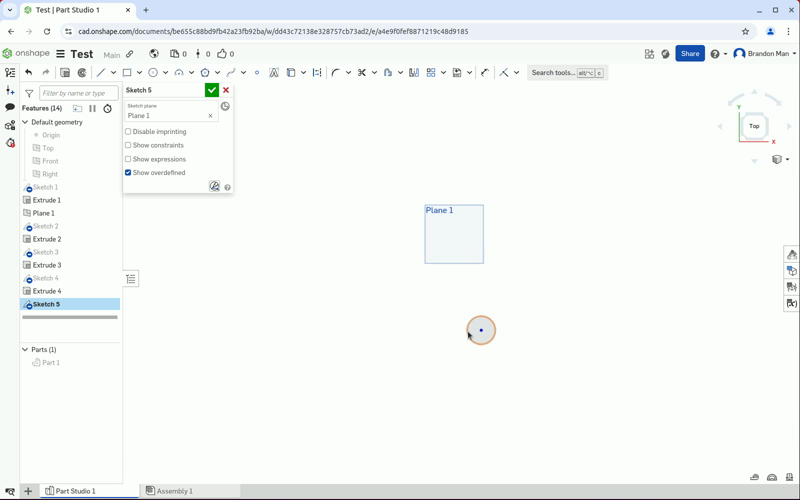
scroll(6)
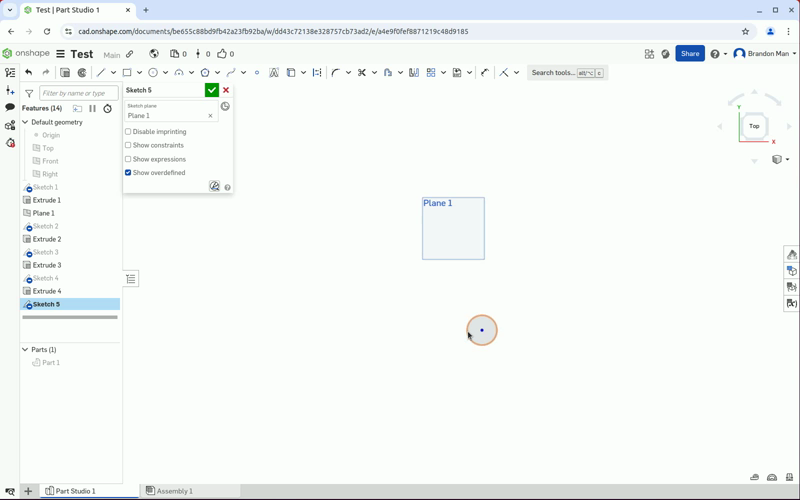
scroll(6)
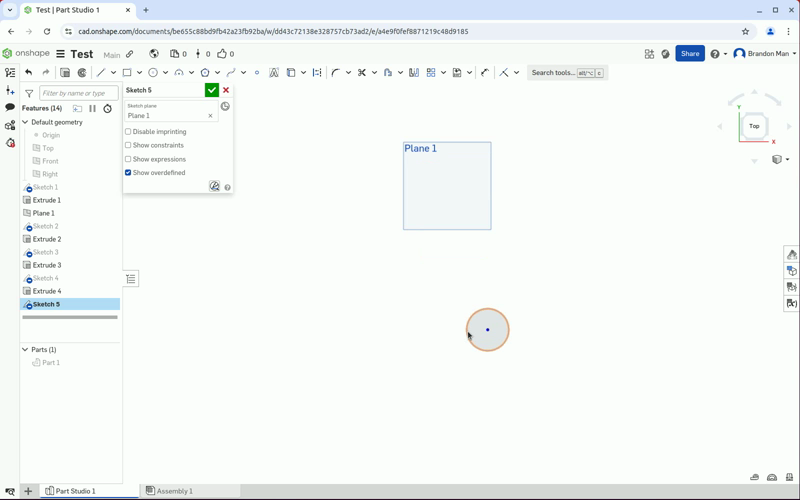
scroll(6)
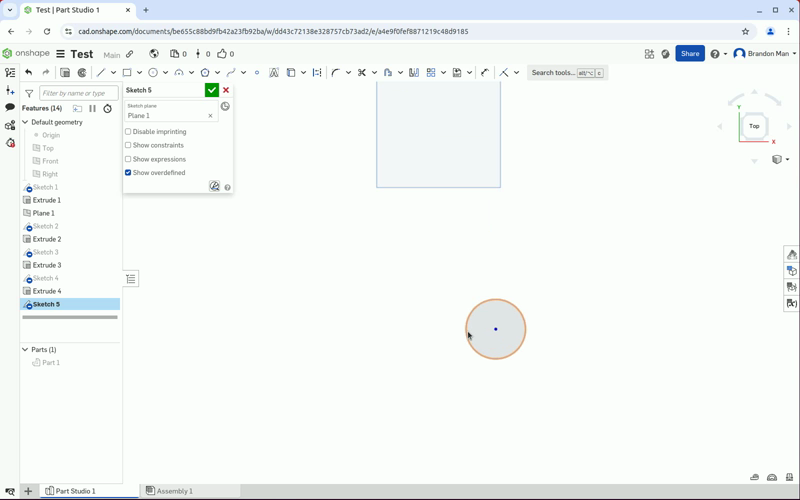
scroll(6)
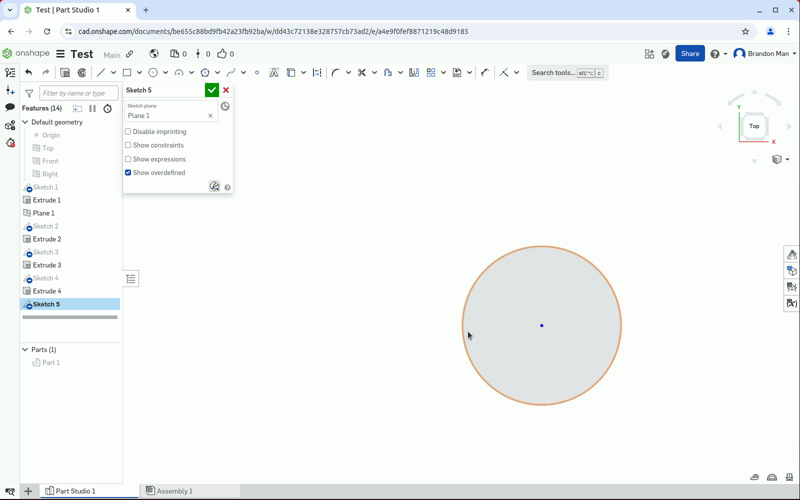
click(468, 331)
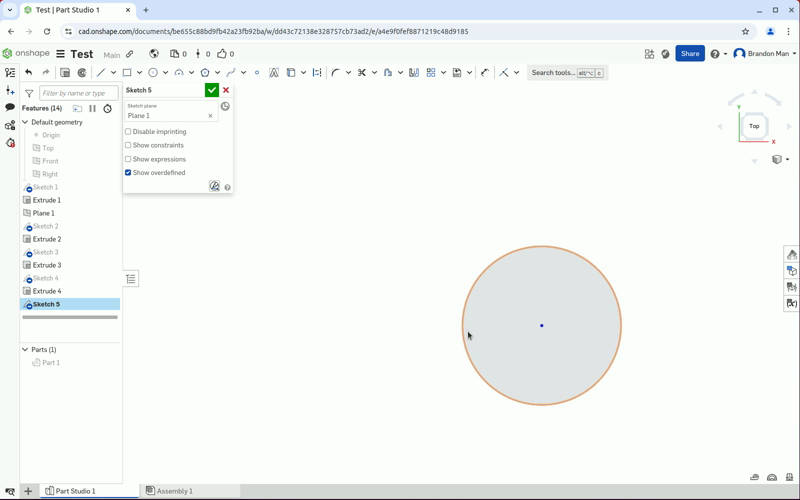
scroll(-6)
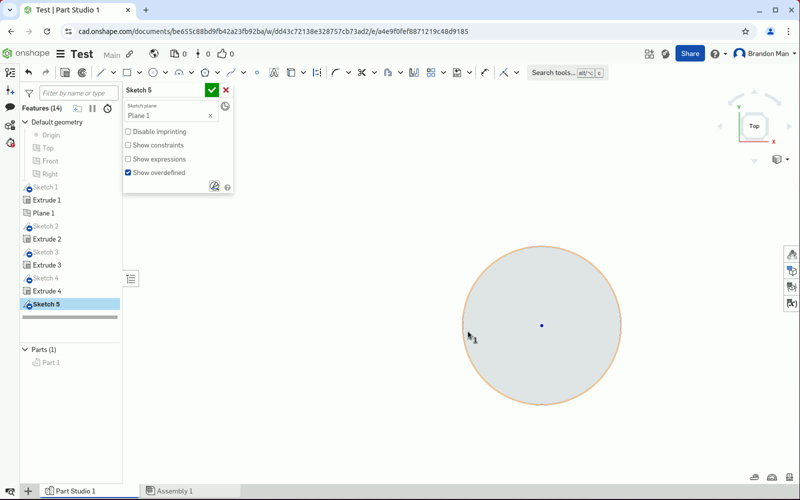
scroll(-6)
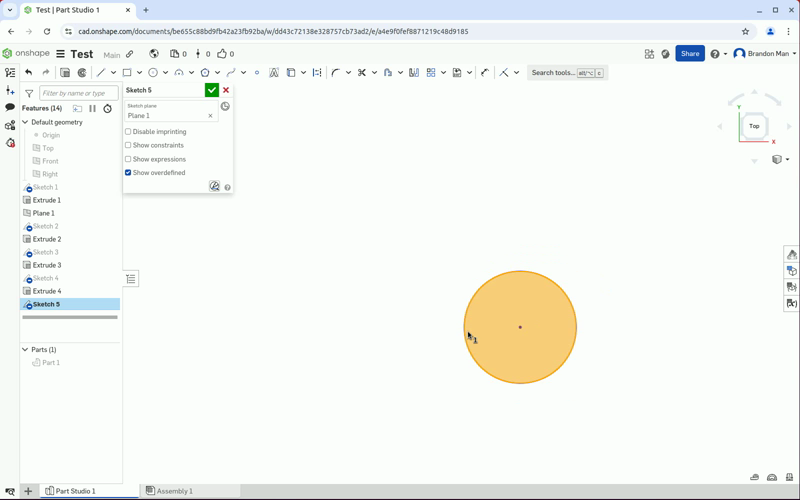
scroll(-6)
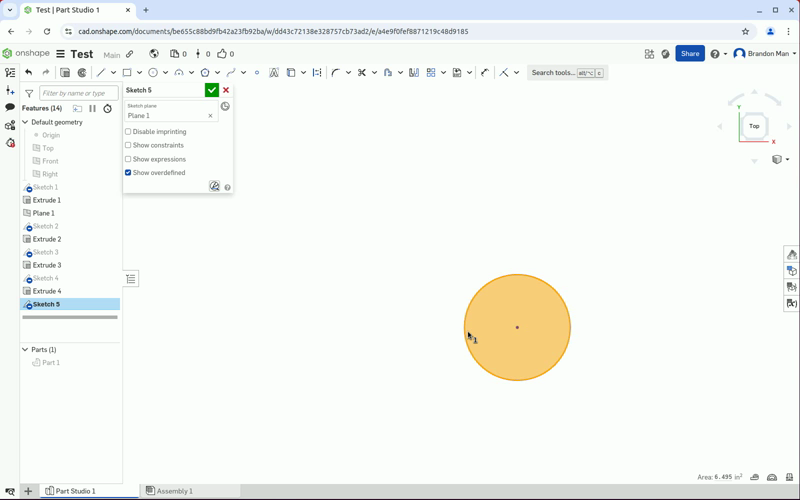
scroll(-6)
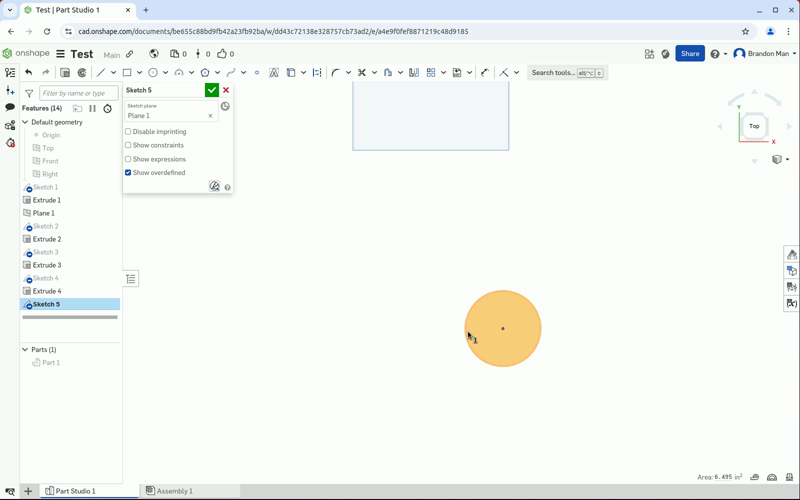
scroll(-6)
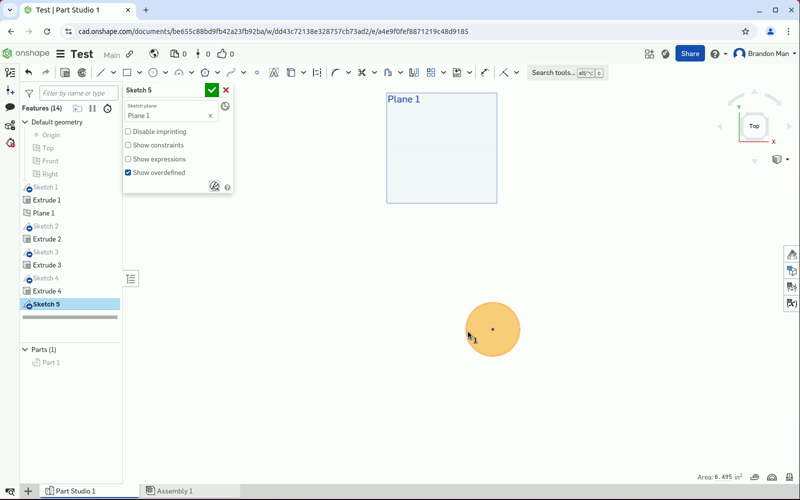
scroll(-6)
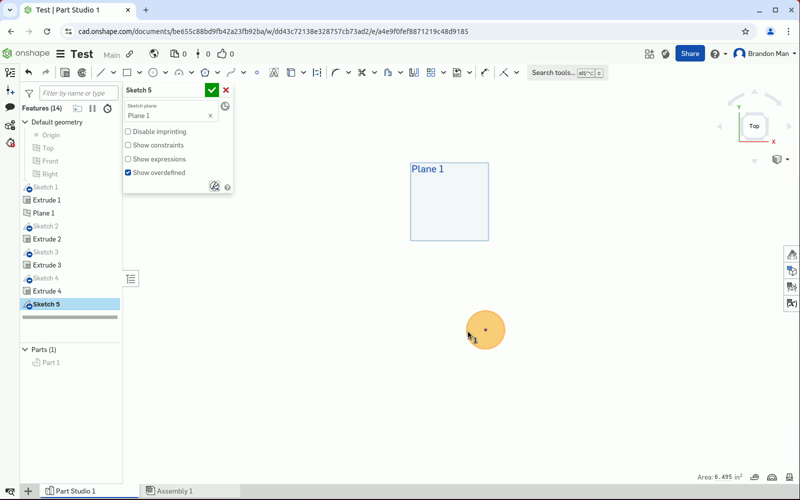
scroll(-6)
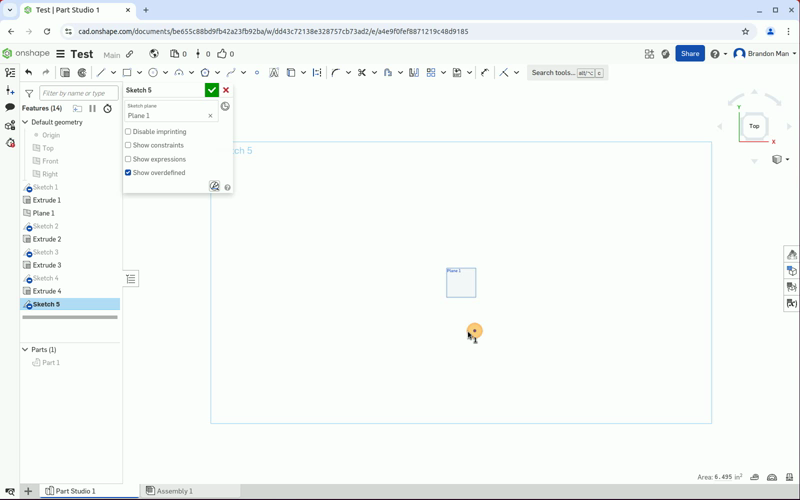
mouse_move(73, 352)
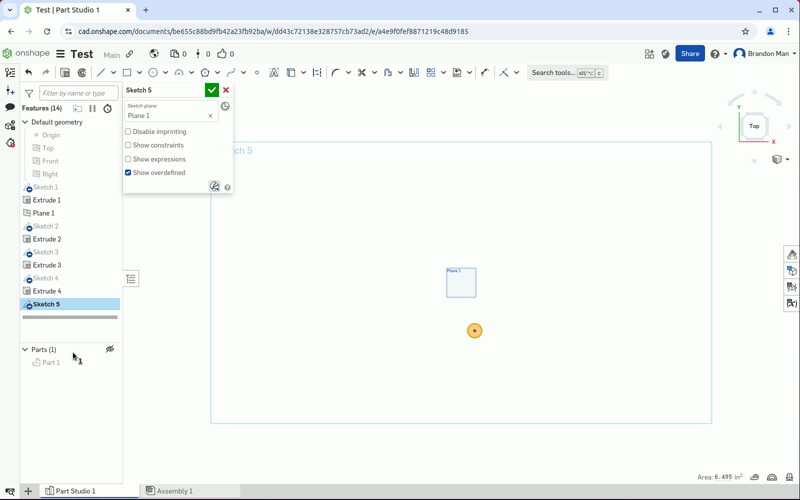
key(shift+y)
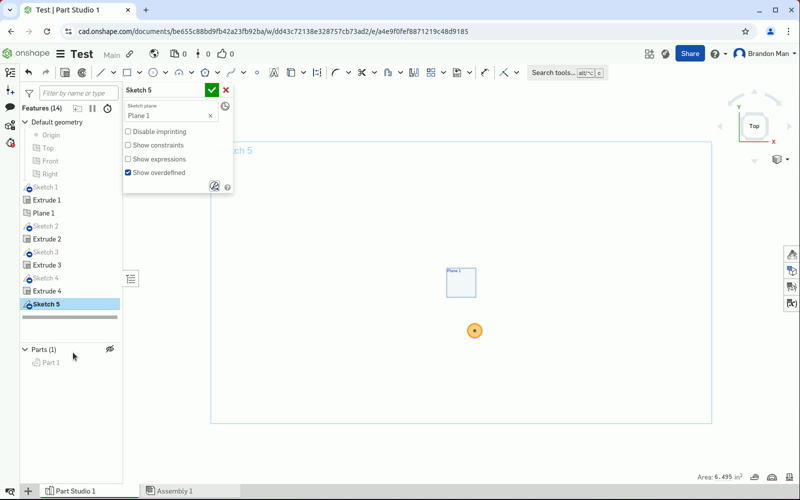
key(shift+e)
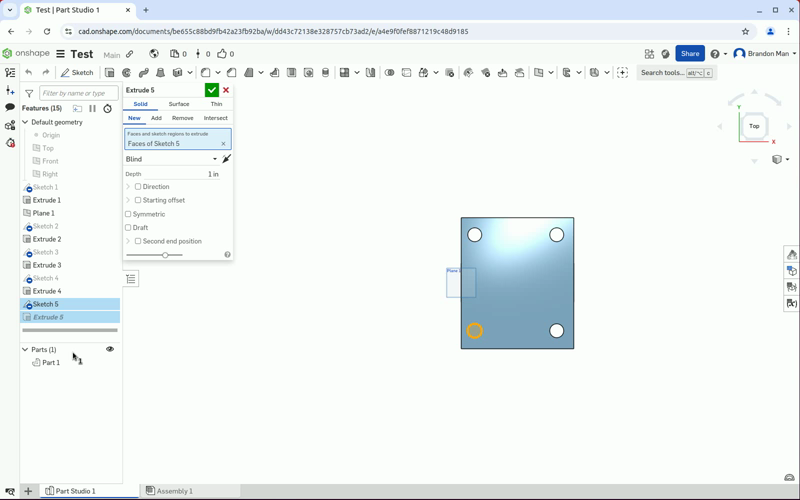
mouse_move(143, 106)
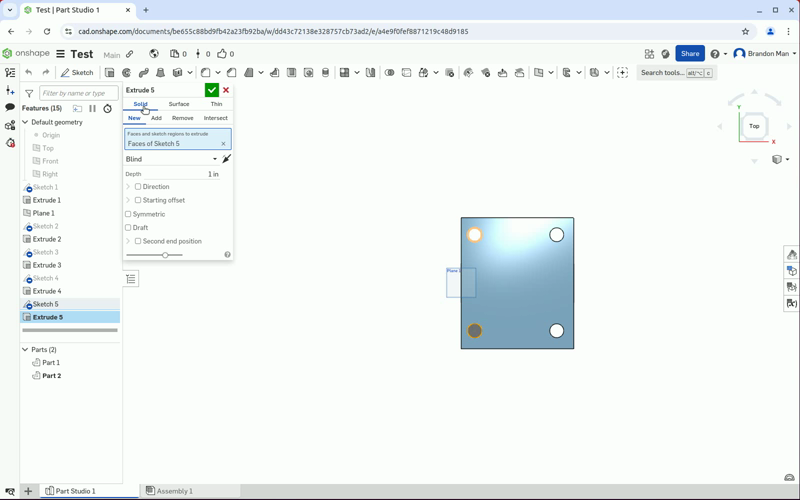
click(143, 106)
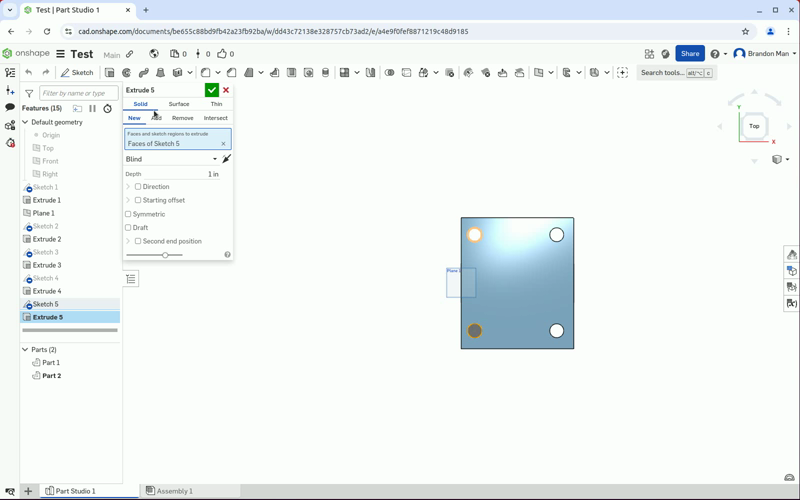
mouse_move(186, 120)
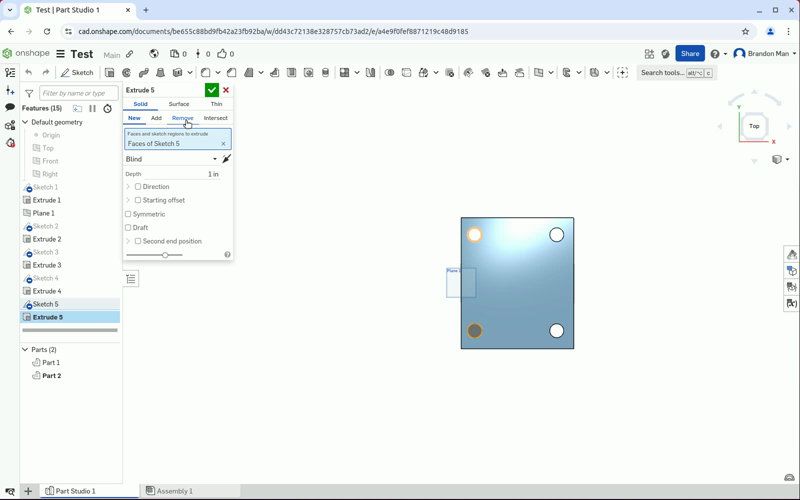
click(186, 120)
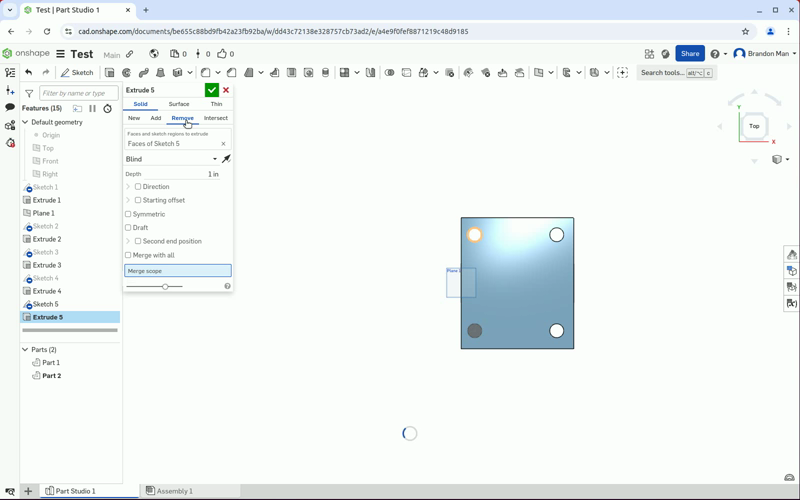
key(tab, 4)
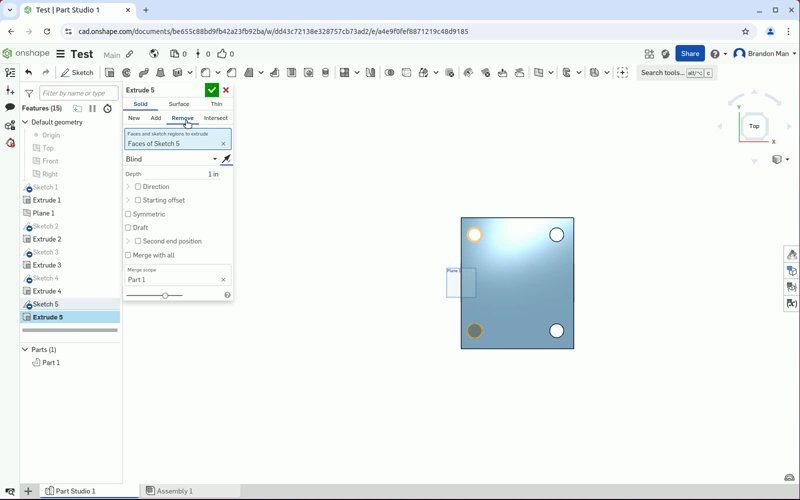
text(16.128)
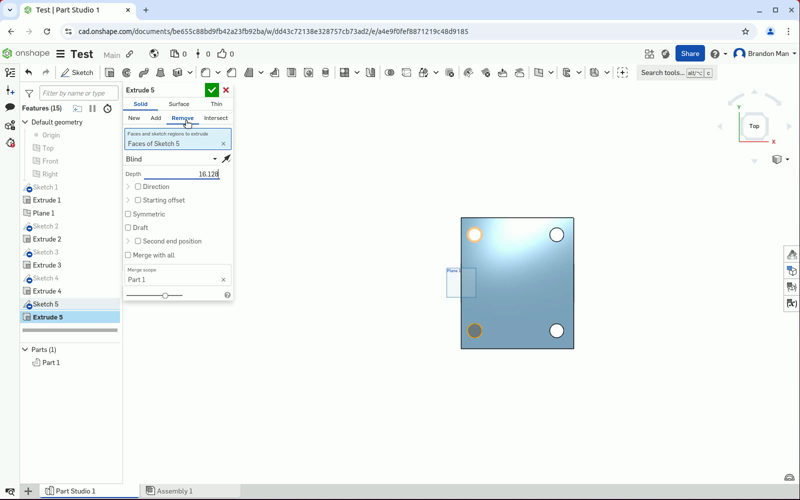
key(tab, 6)
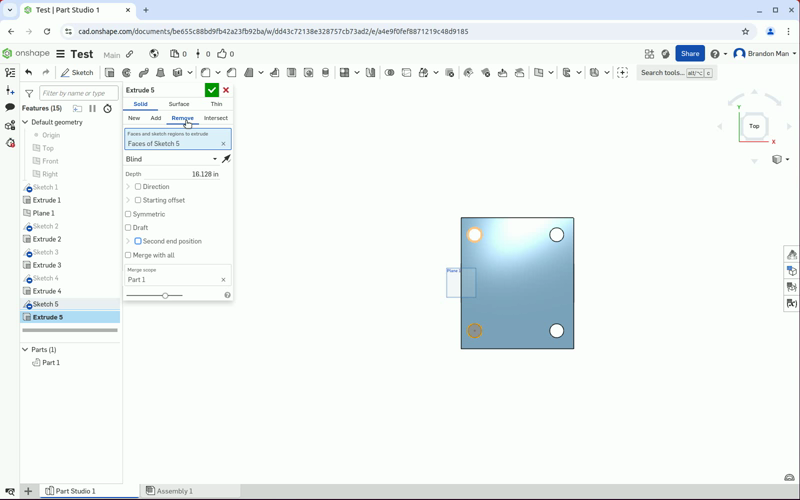
key(space)
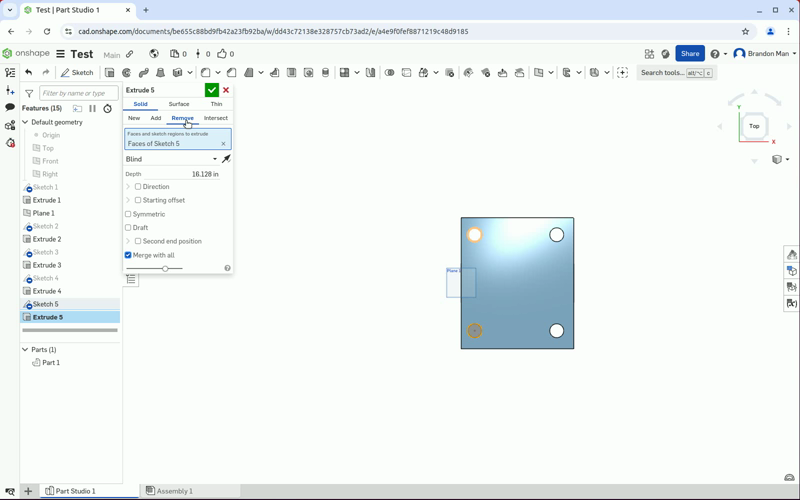
key(enter)
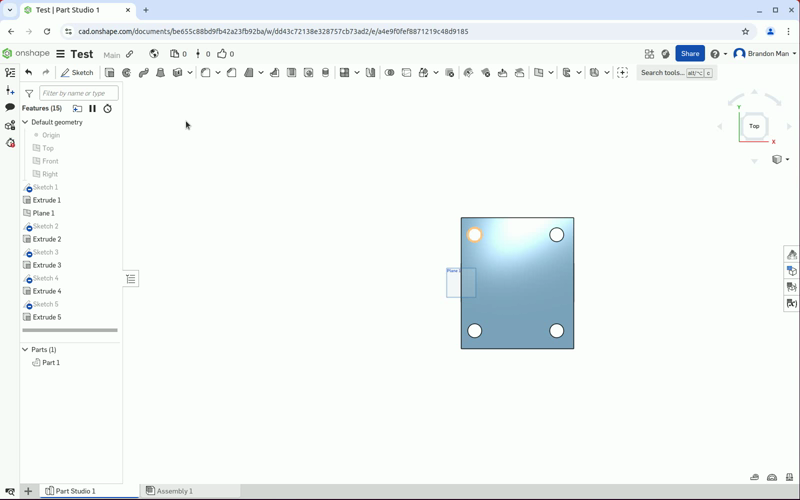
key(shift+h)
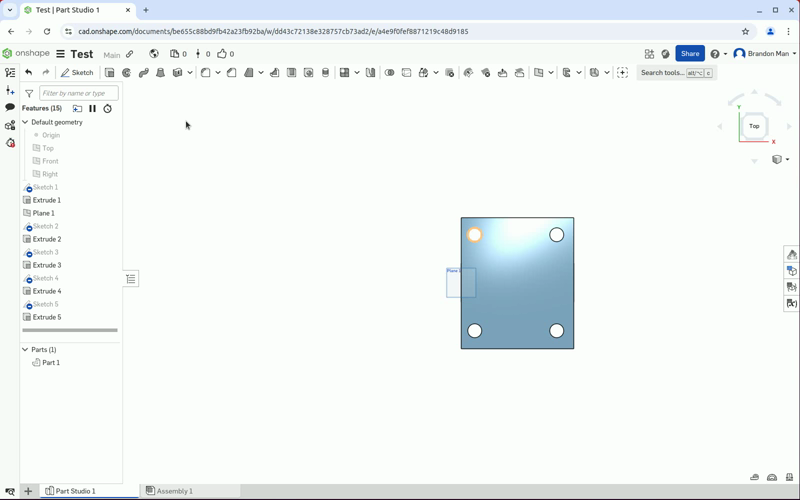
key(shift+h)
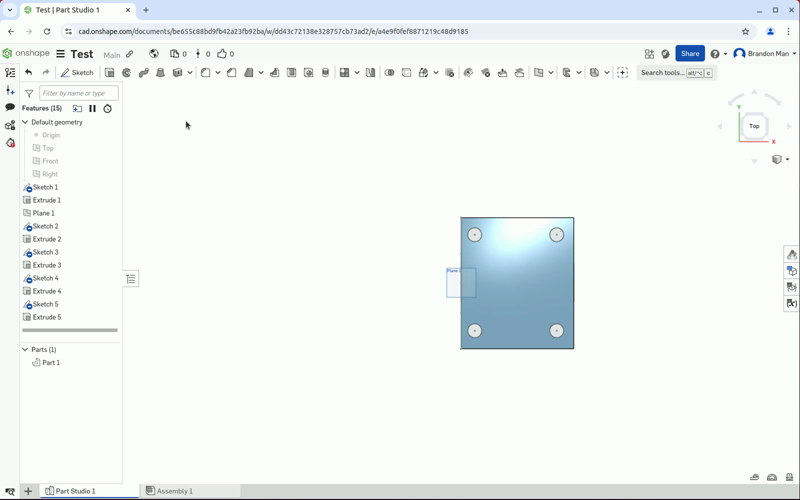
key(shift+7)
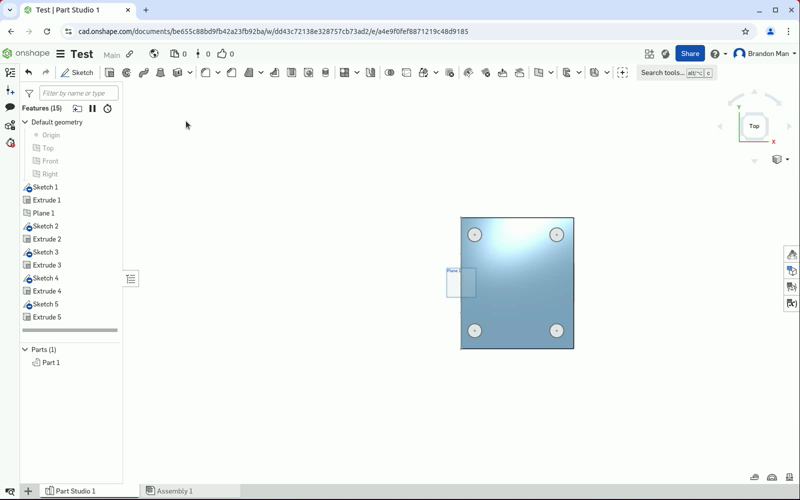
key(up, 3)
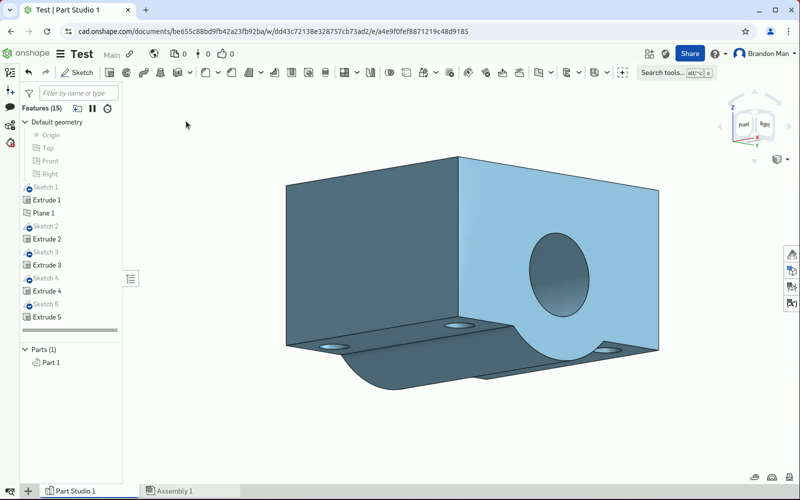
key(left, 3)
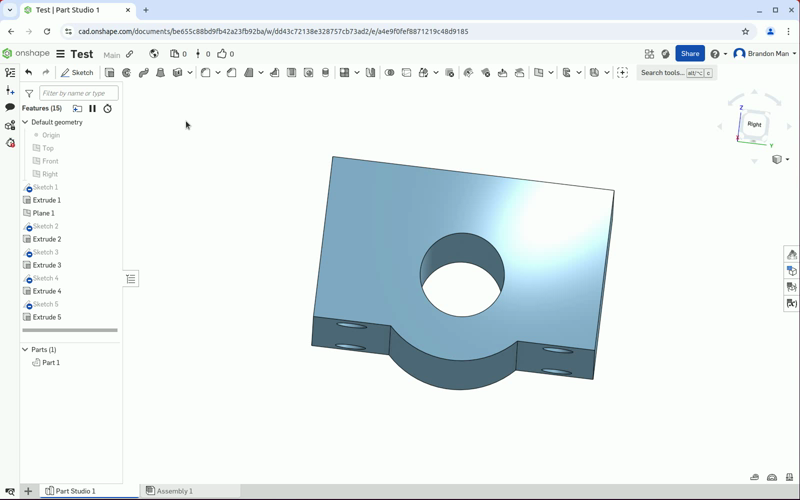
key(right, 3)
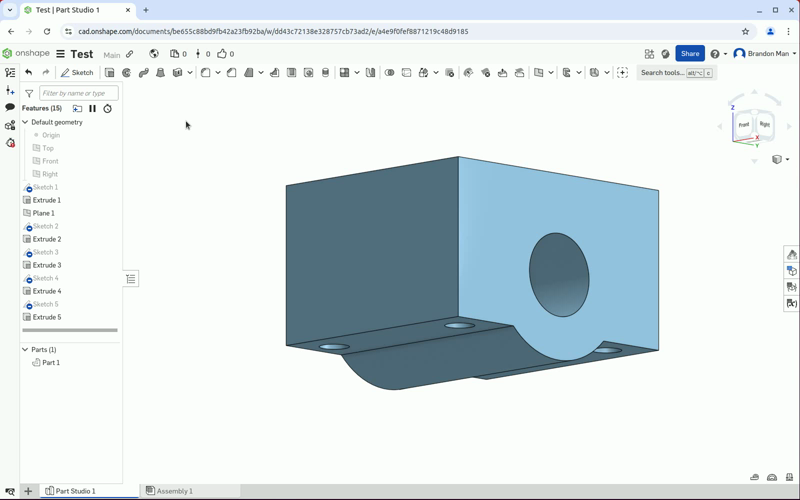
key(down, 3)
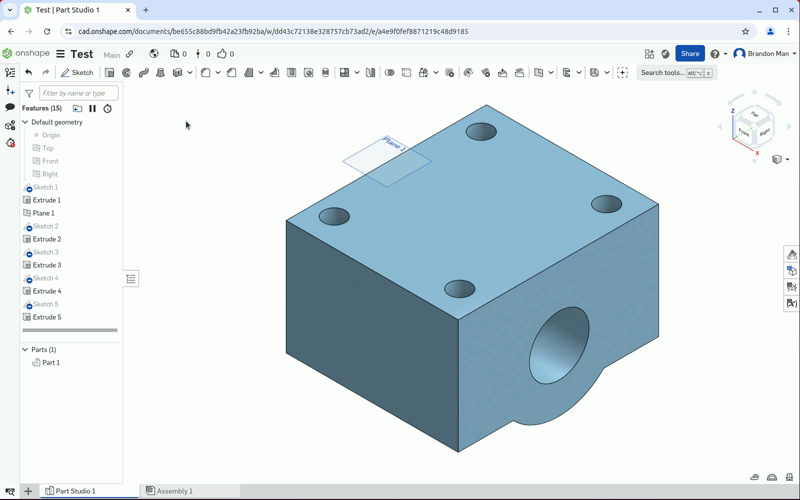
mouse_move(73, 189)
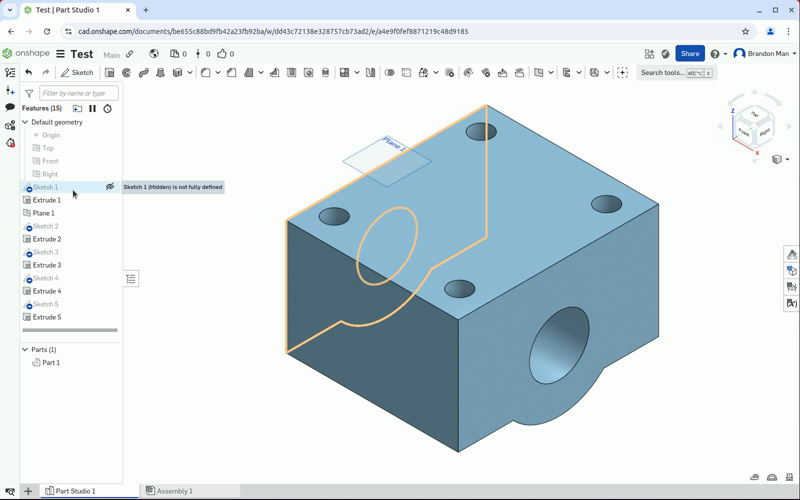
click(73, 189)